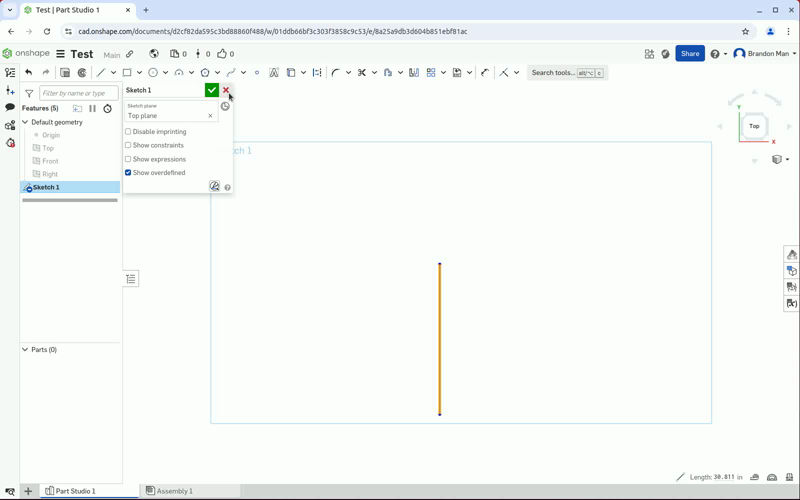
key(shift+h)
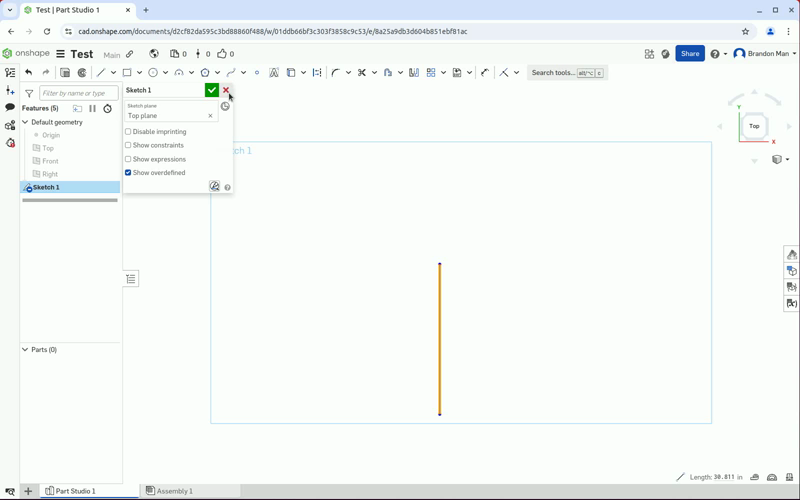
key(shift+s)
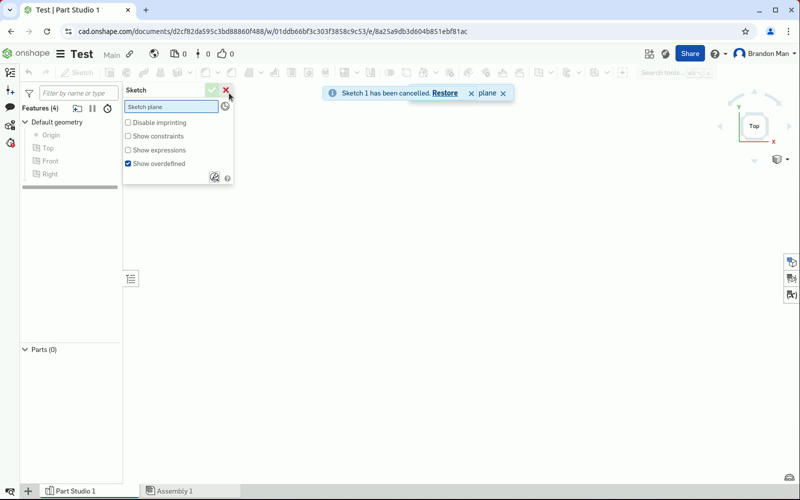
mouse_move(73, 150)
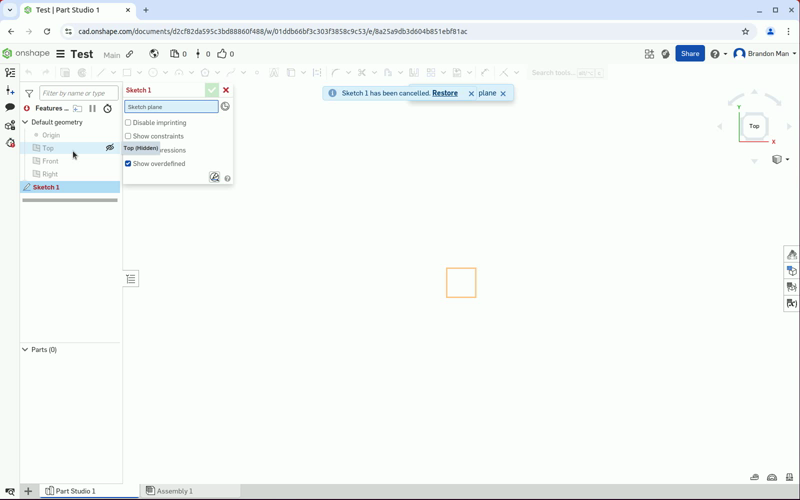
click(73, 150)
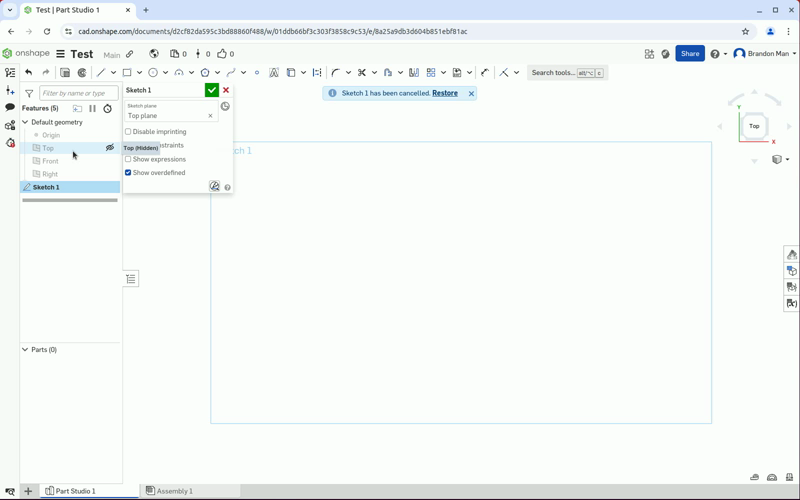
mouse_move(73, 352)
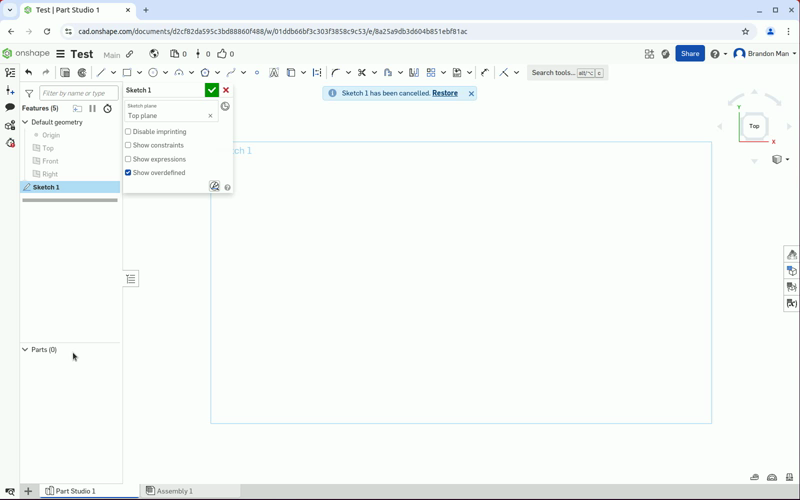
key(y)
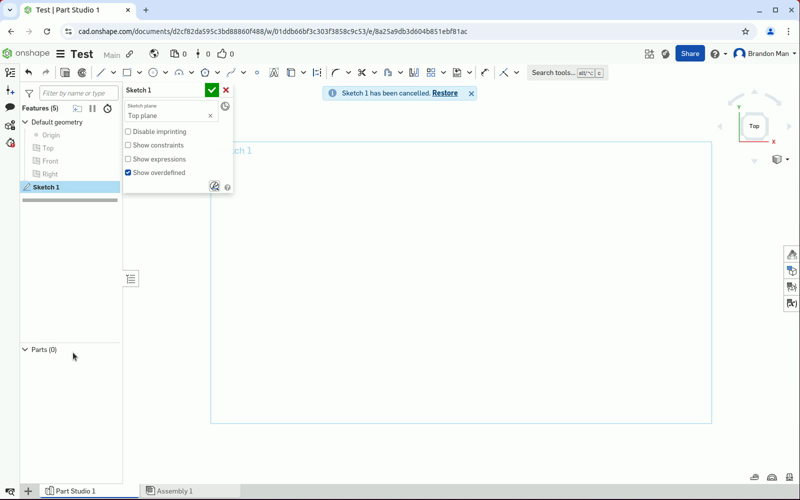
key(l)
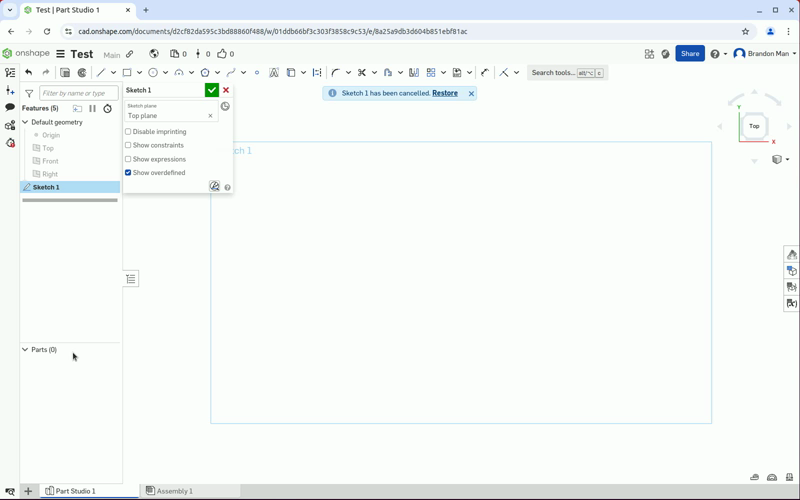
key_down(shift)
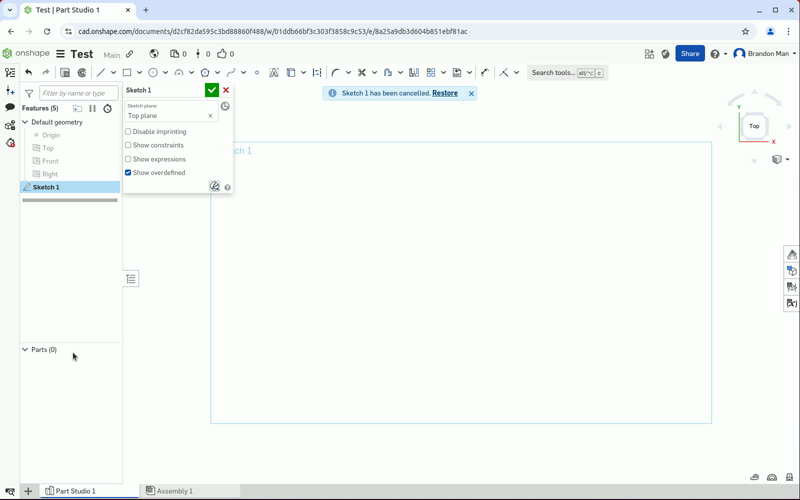
mouse_move(414, 351)
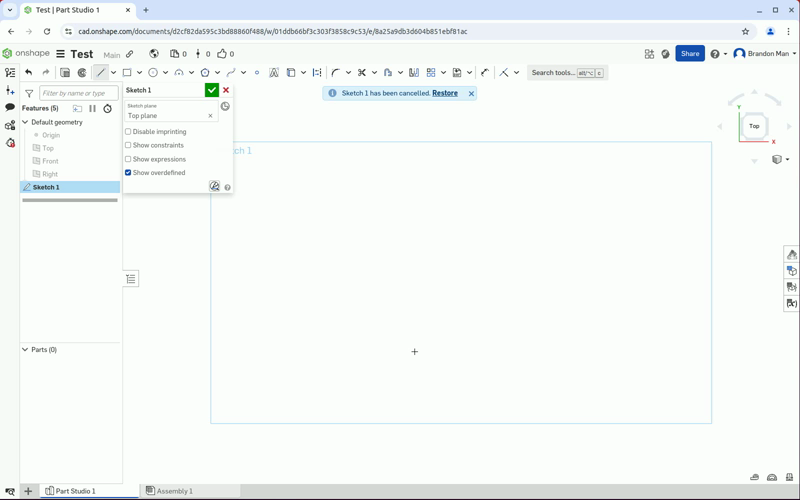
click(414, 351)
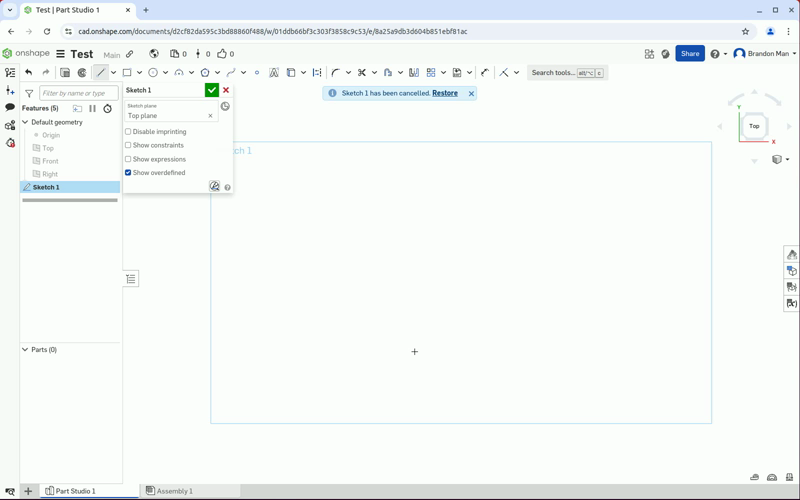
key_up(shift)
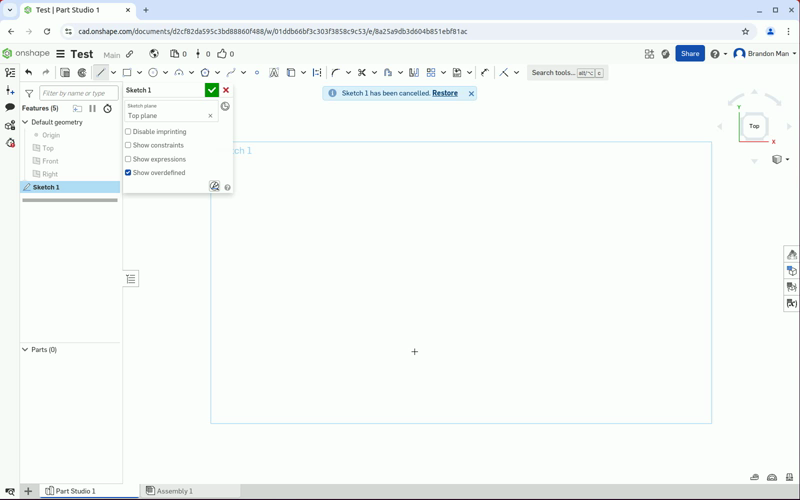
key_down(shift)
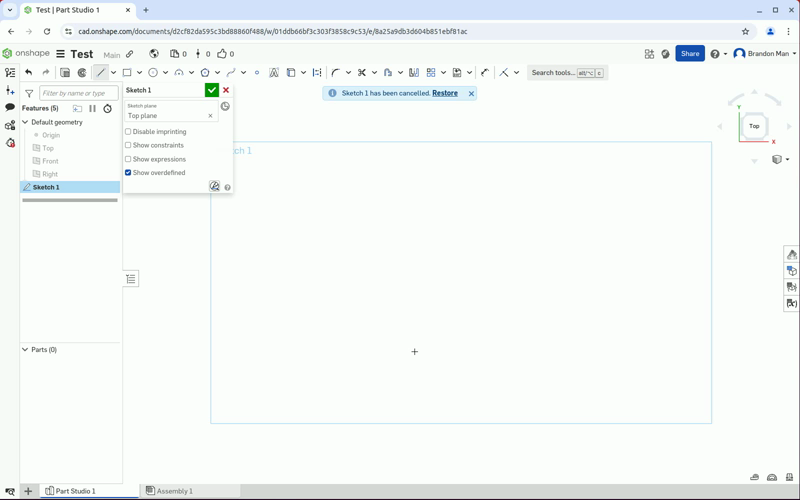
mouse_move(503, 351)
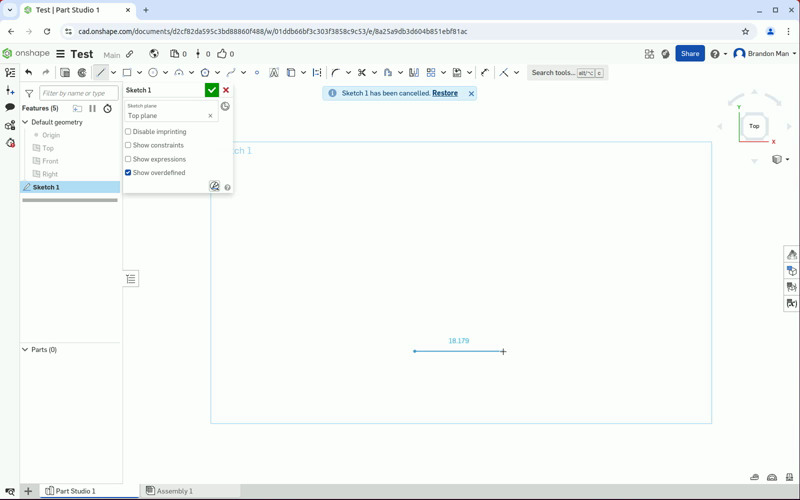
click(503, 351)
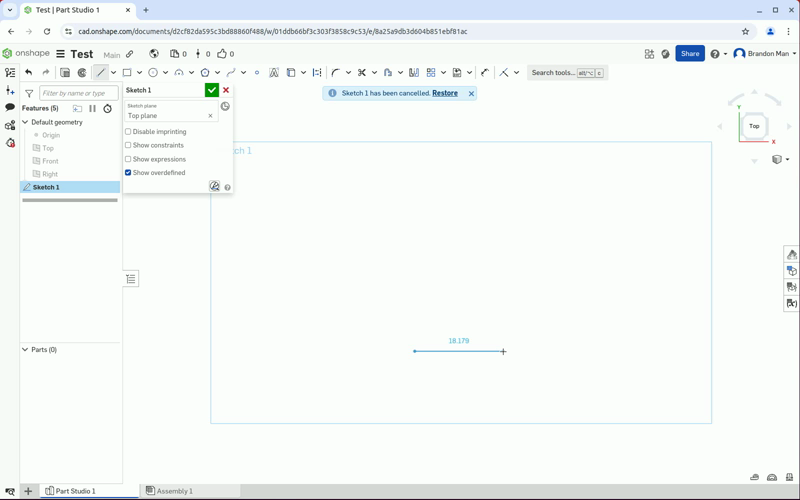
key_up(shift)
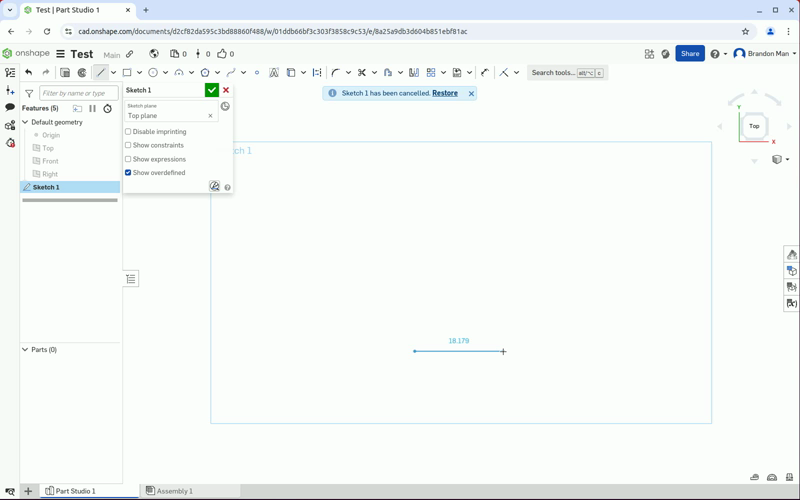
key_down(shift)
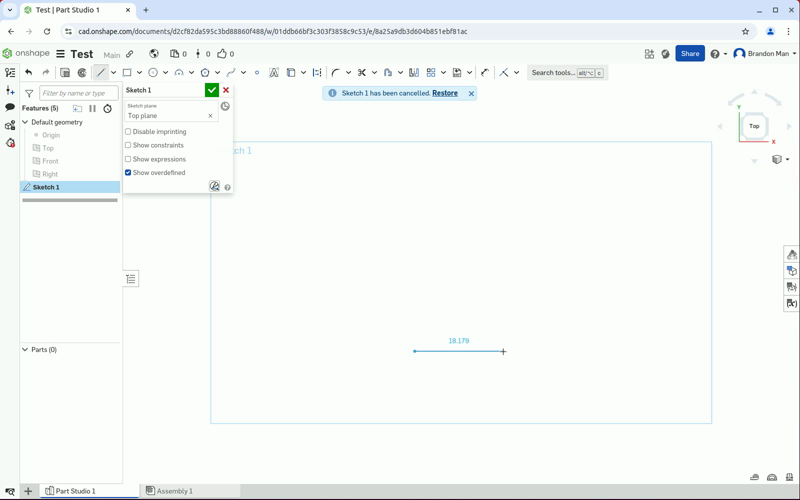
mouse_move(503, 217)
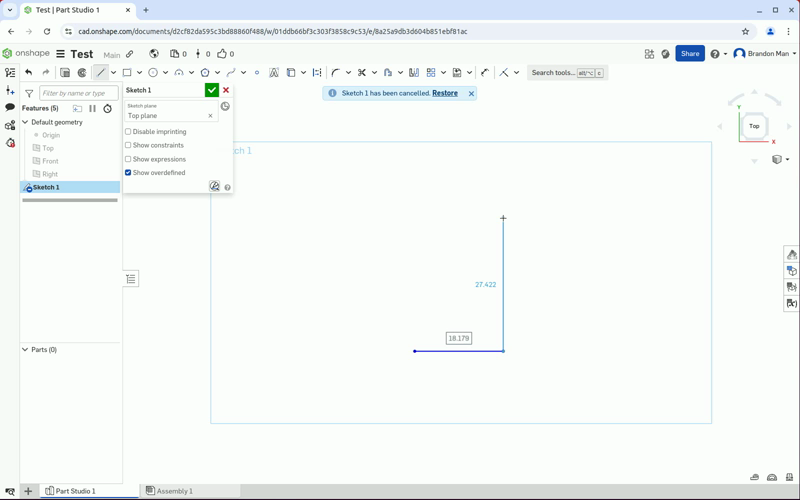
click(503, 217)
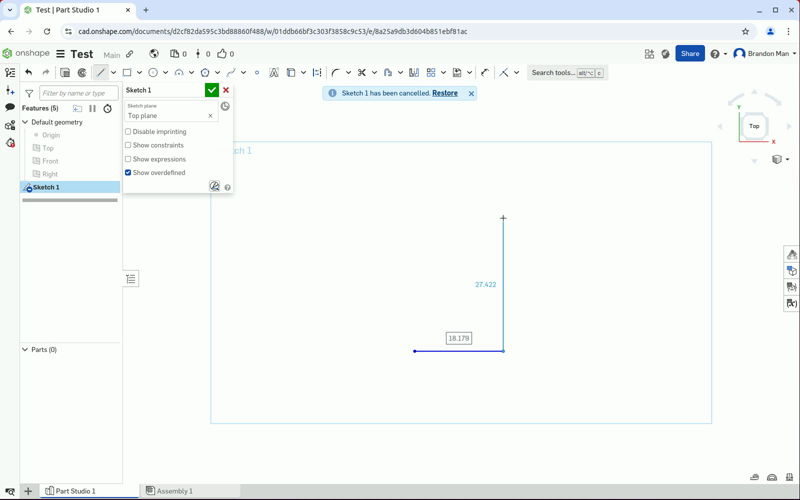
key_up(shift)
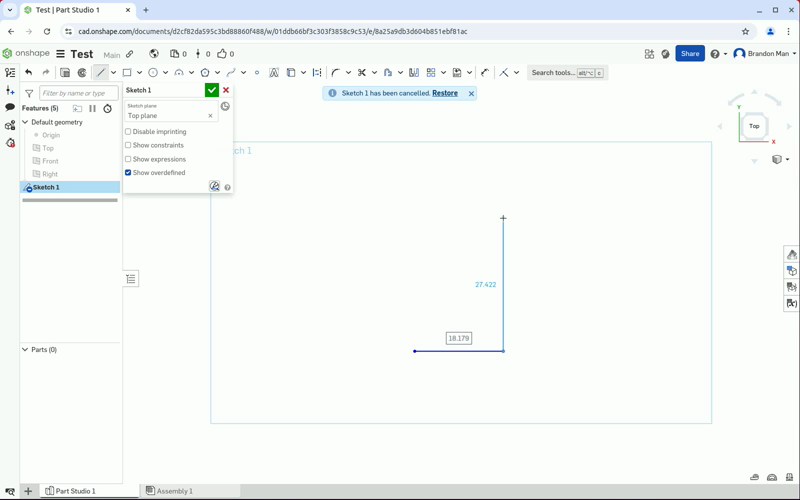
key_down(shift)
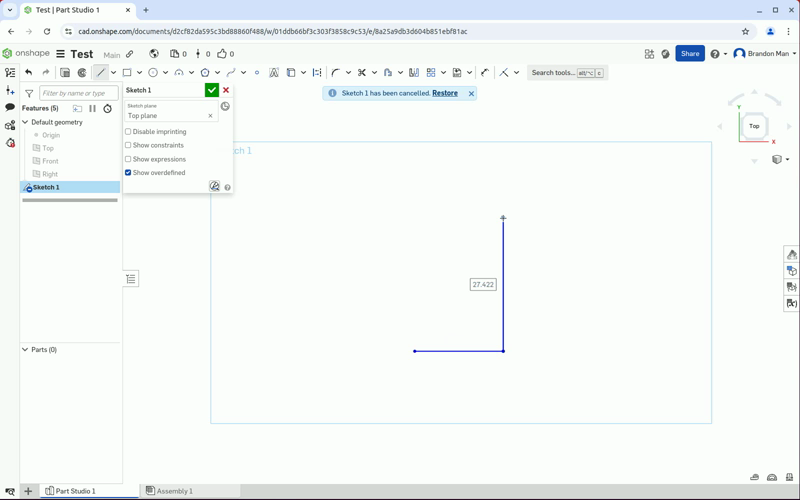
mouse_move(533, 217)
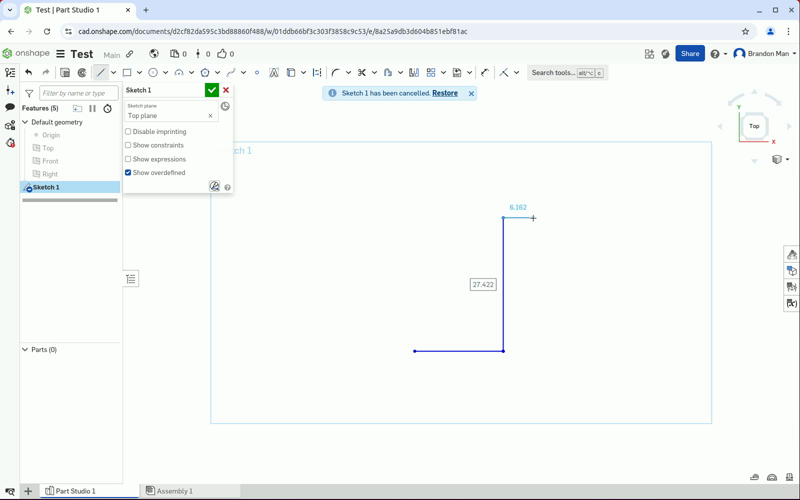
mouse_move(467, 217)
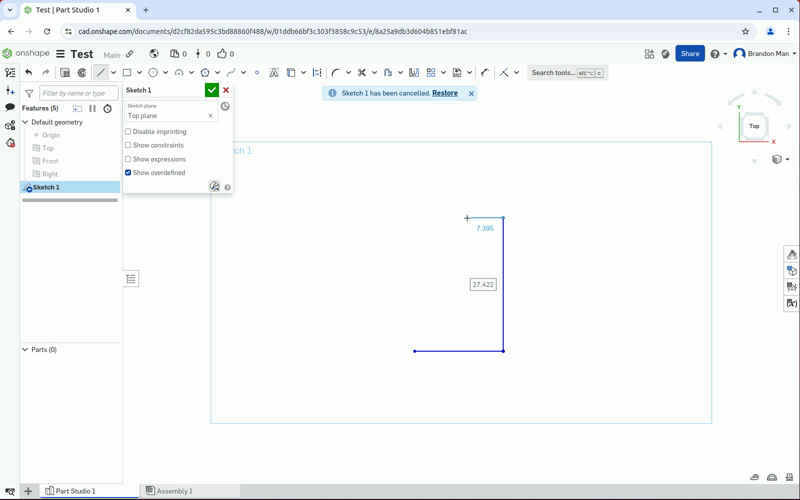
click(467, 217)
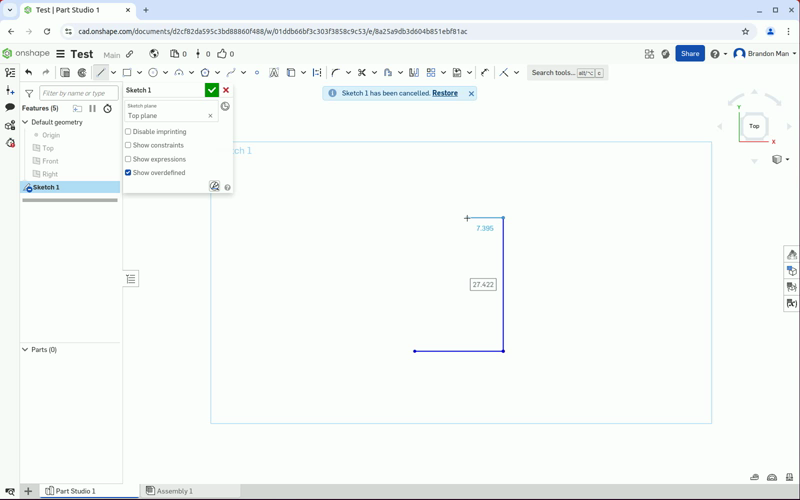
key_up(shift)
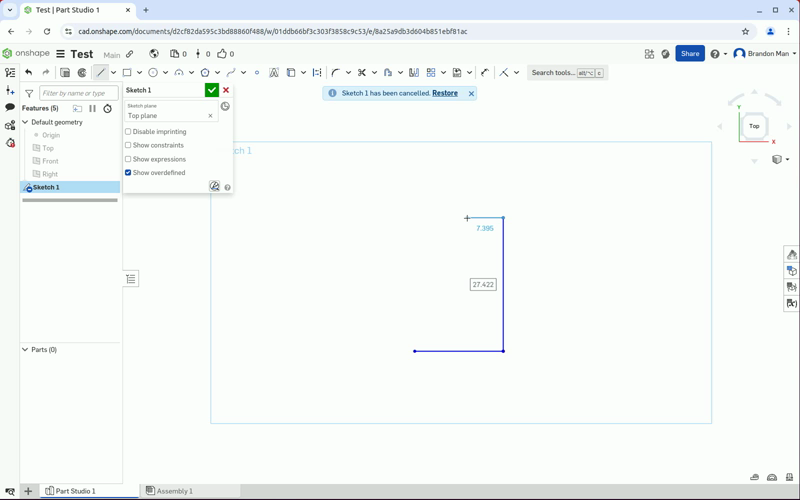
key_down(shift)
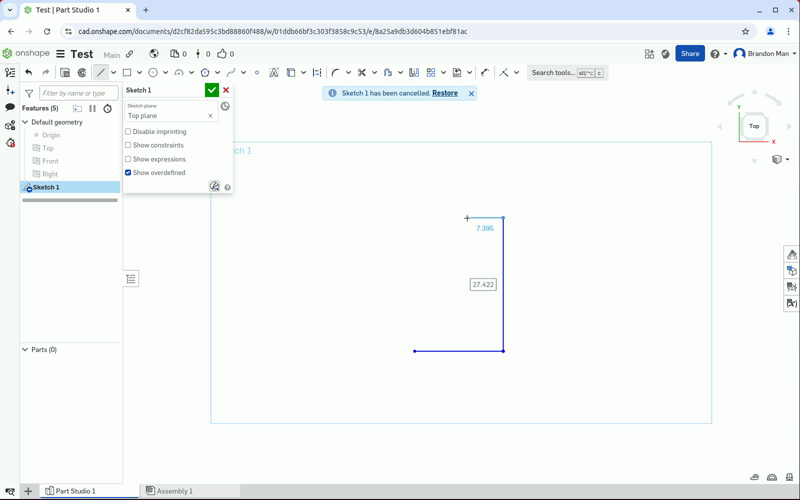
mouse_move(467, 283)
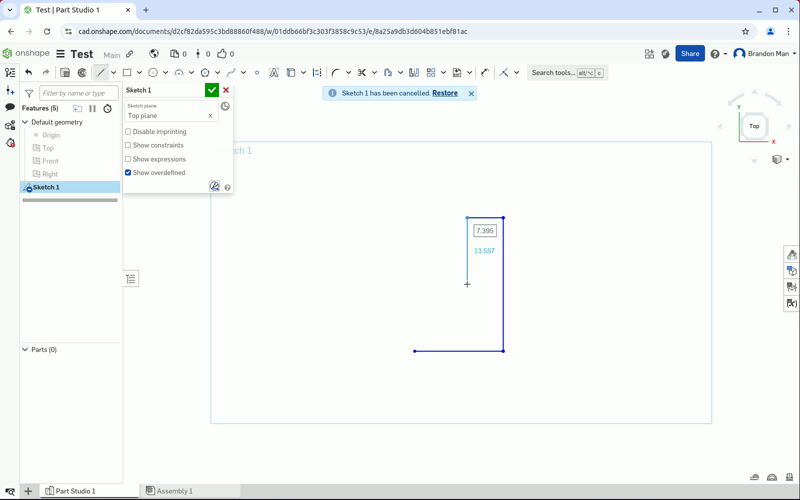
click(467, 283)
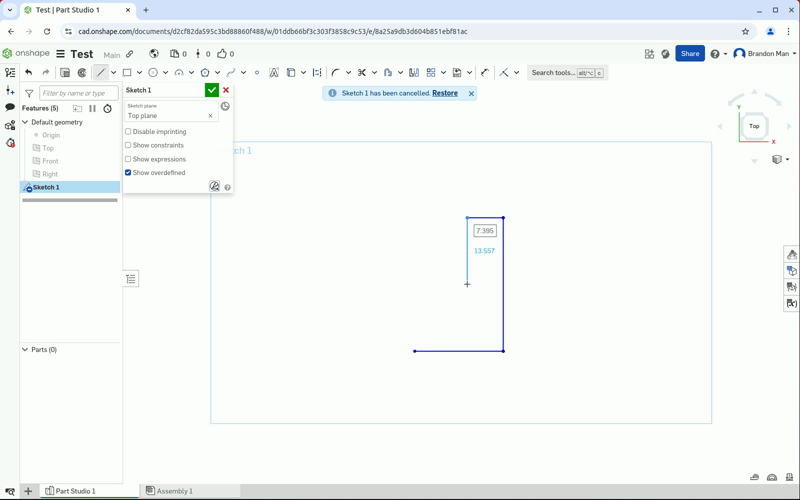
key_up(shift)
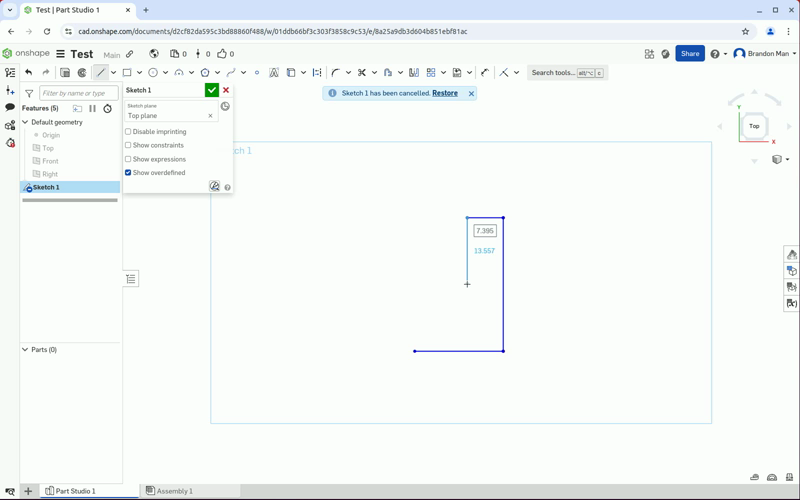
key_down(shift)
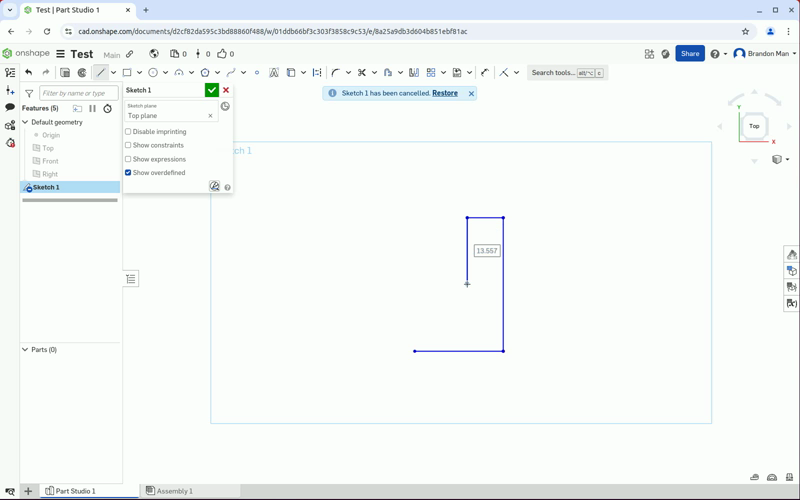
mouse_move(497, 283)
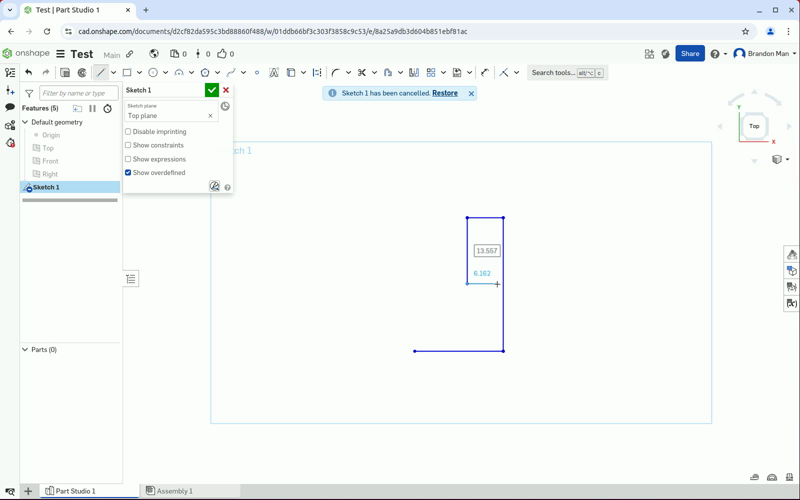
mouse_move(453, 283)
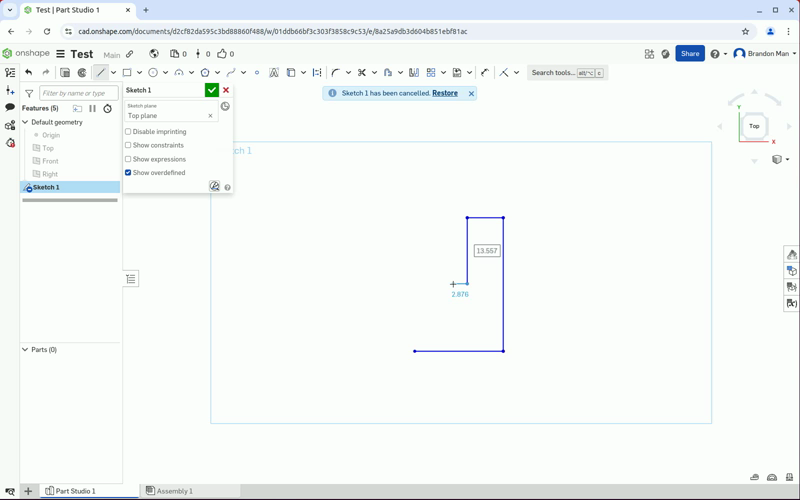
click(453, 283)
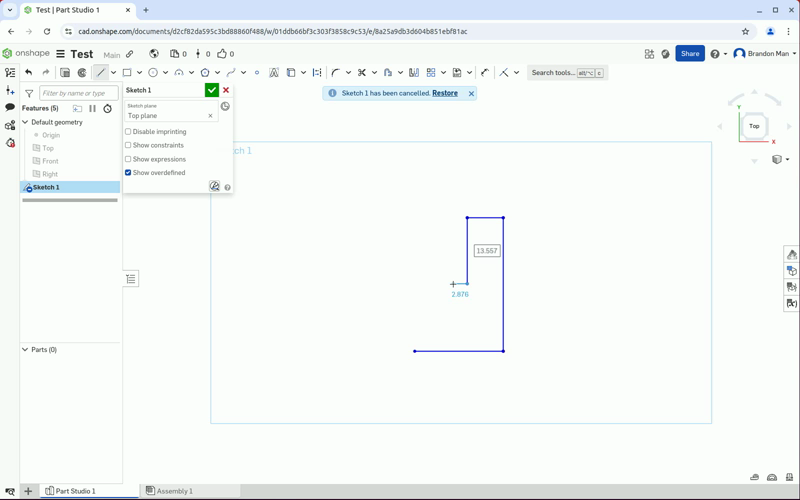
key_up(shift)
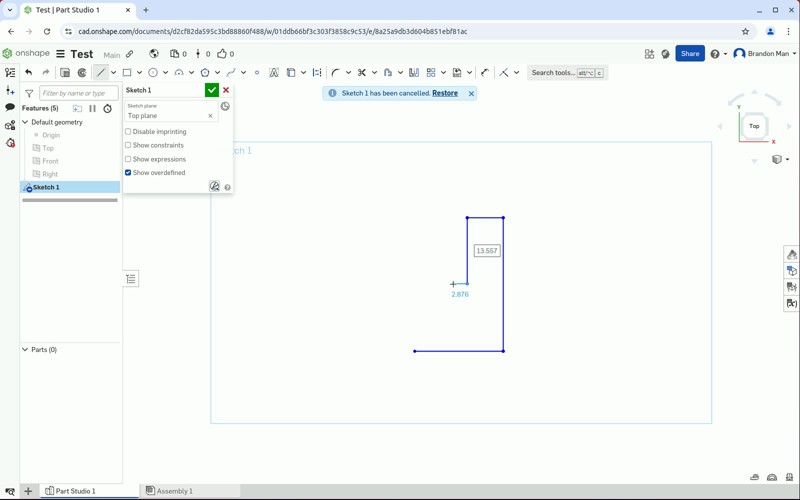
key_down(shift)
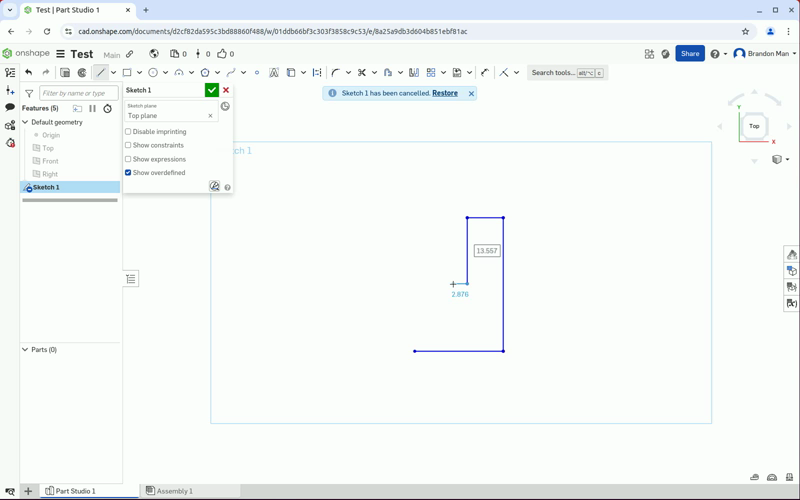
mouse_move(453, 217)
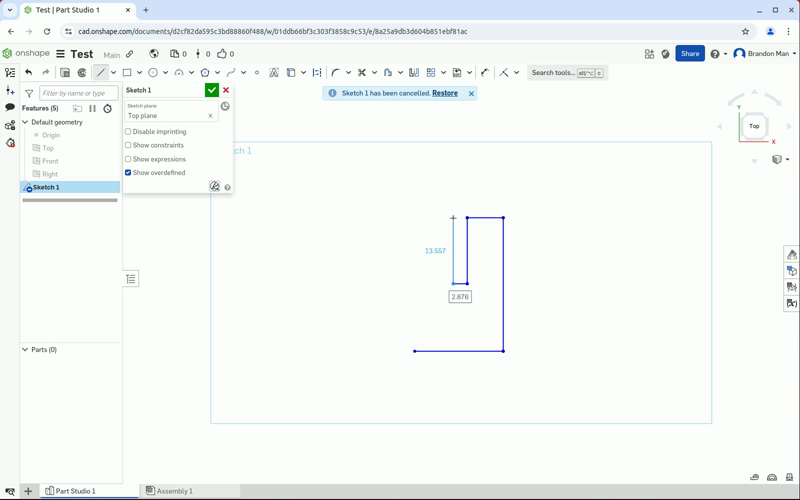
click(453, 217)
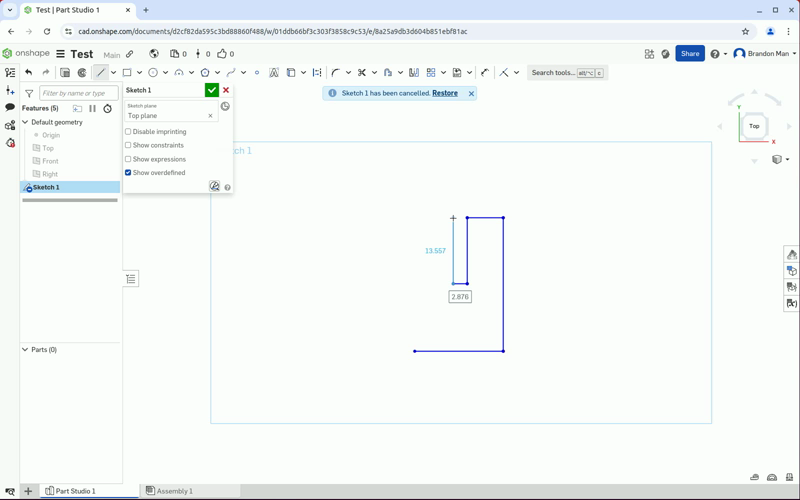
key_up(shift)
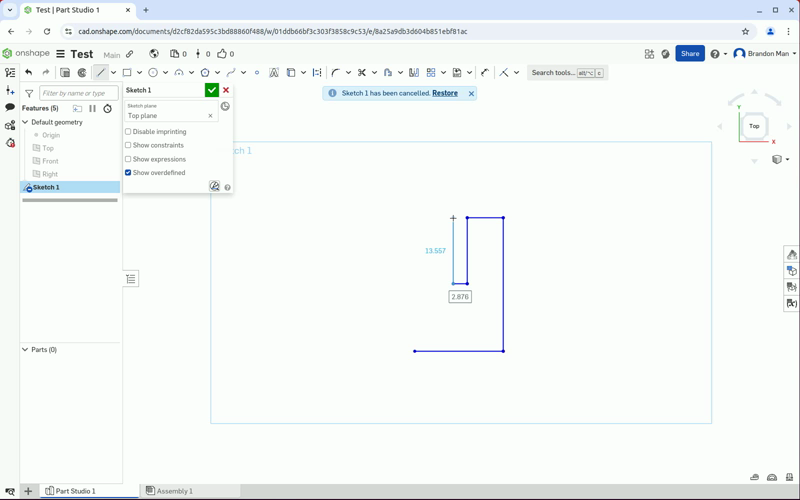
key_down(shift)
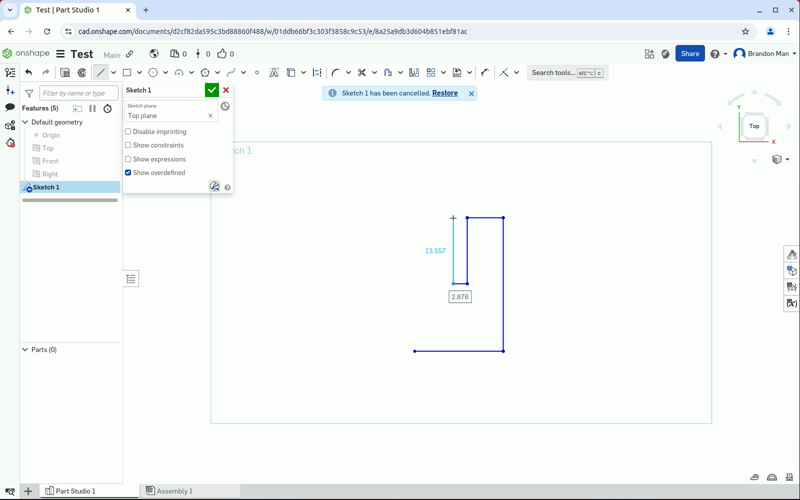
mouse_move(483, 217)
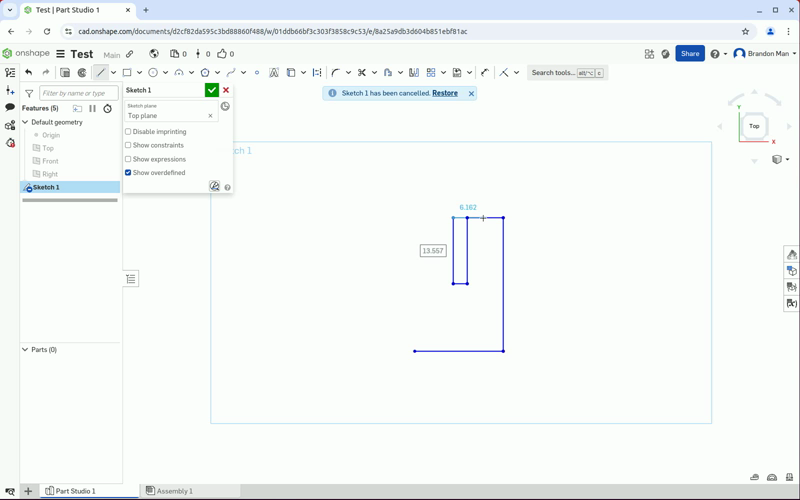
mouse_move(414, 217)
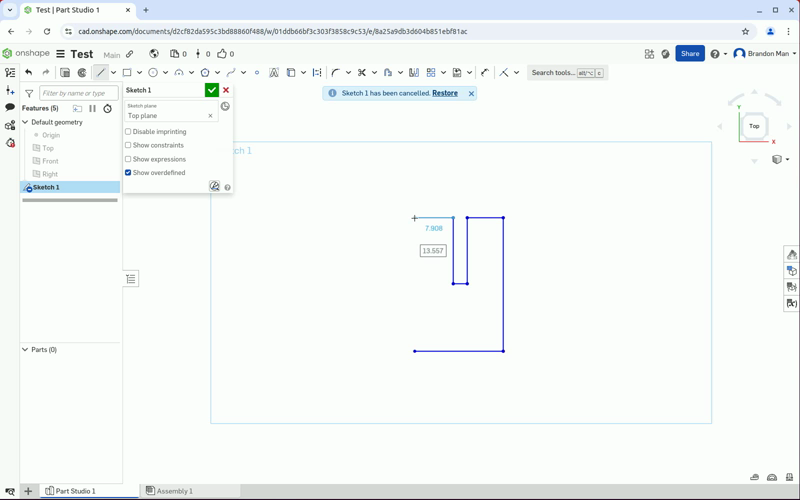
click(414, 217)
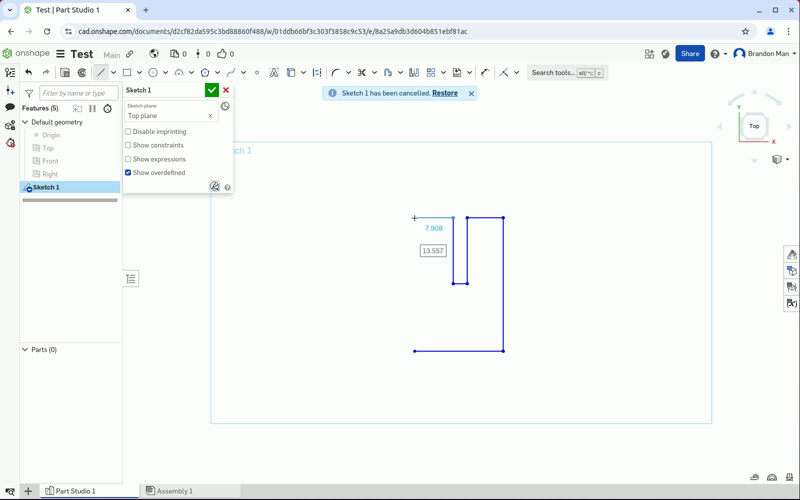
key_up(shift)
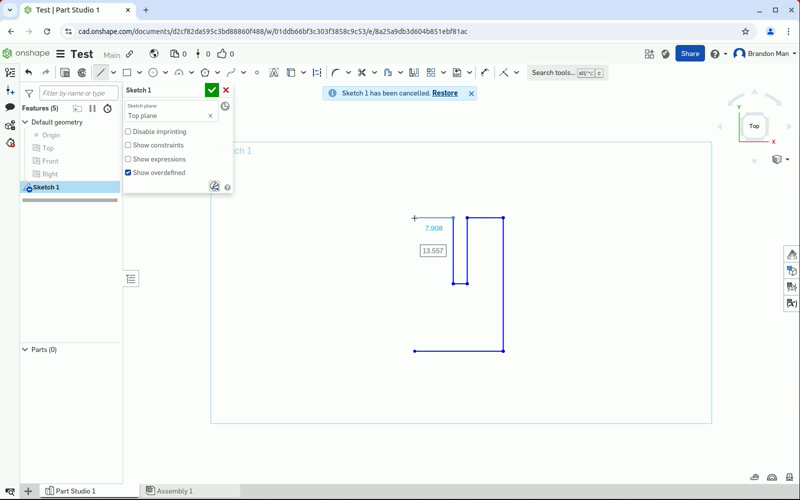
key_down(shift)
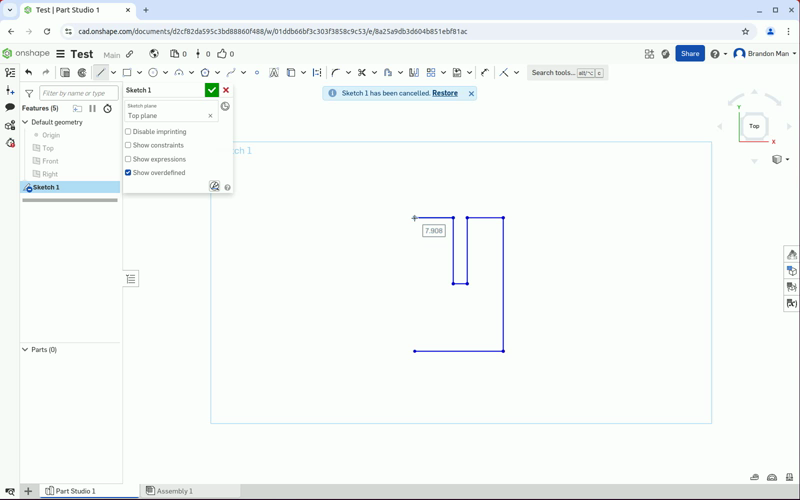
mouse_move(414, 351)
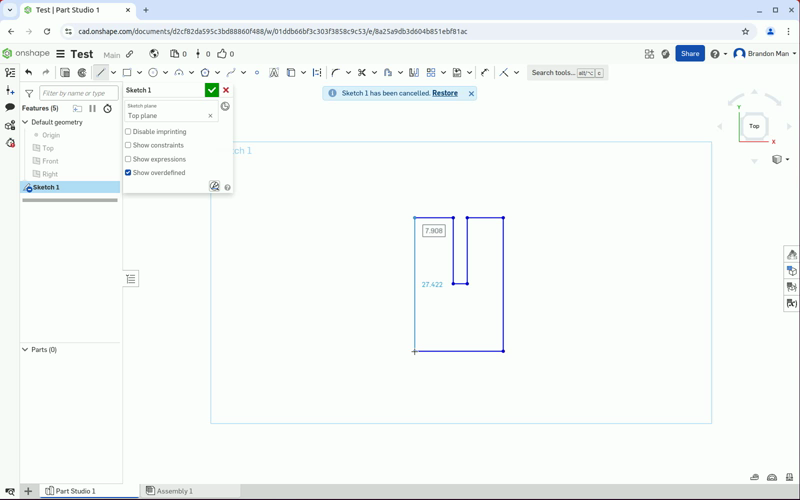
key_up(shift)
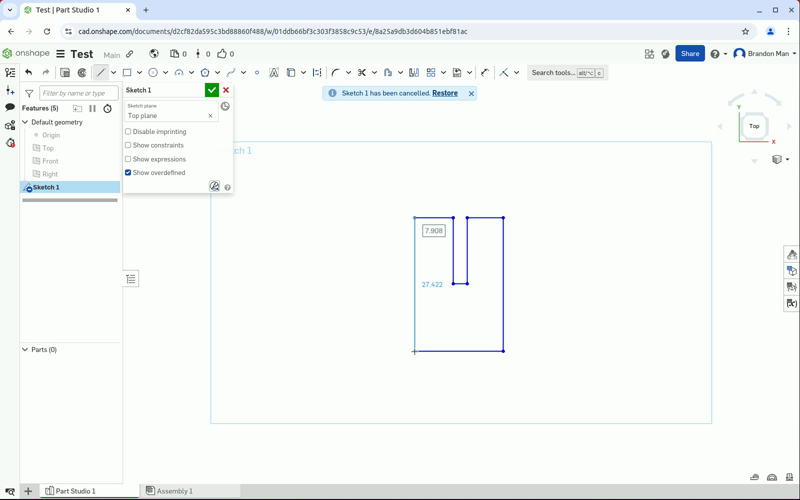
click(414, 351)
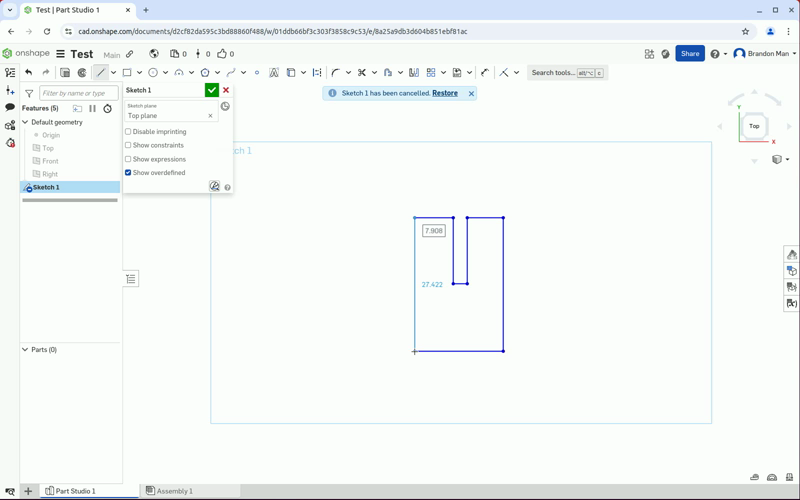
key(esc)
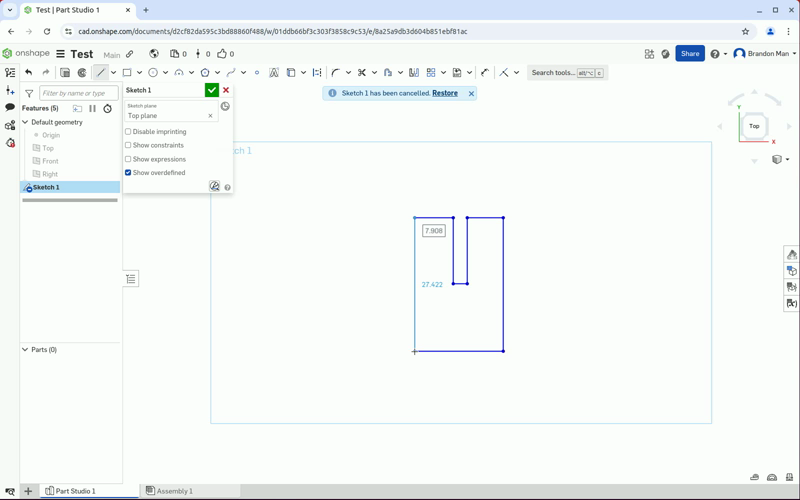
mouse_move(426, 316)
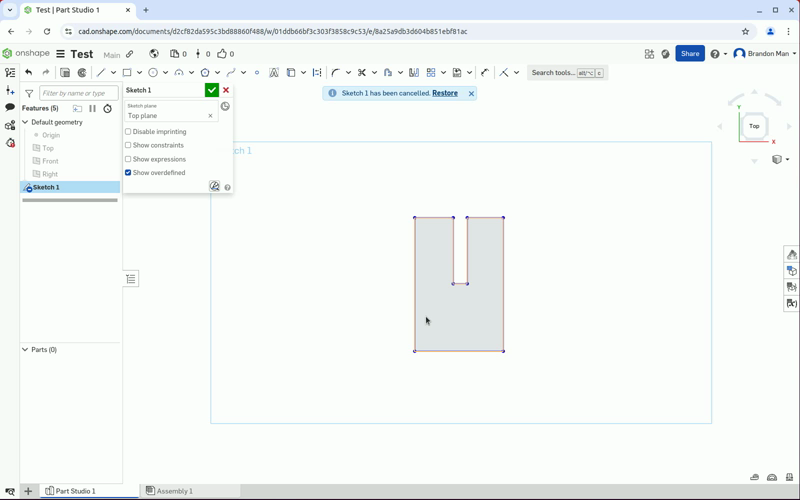
click(426, 316)
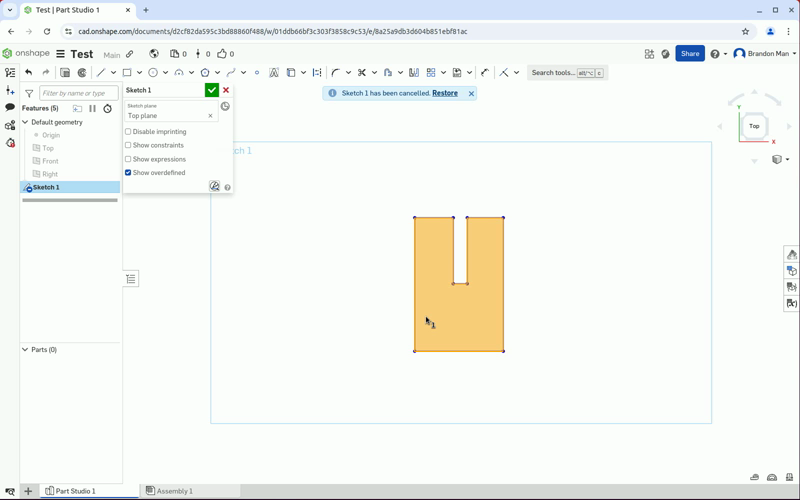
mouse_move(73, 352)
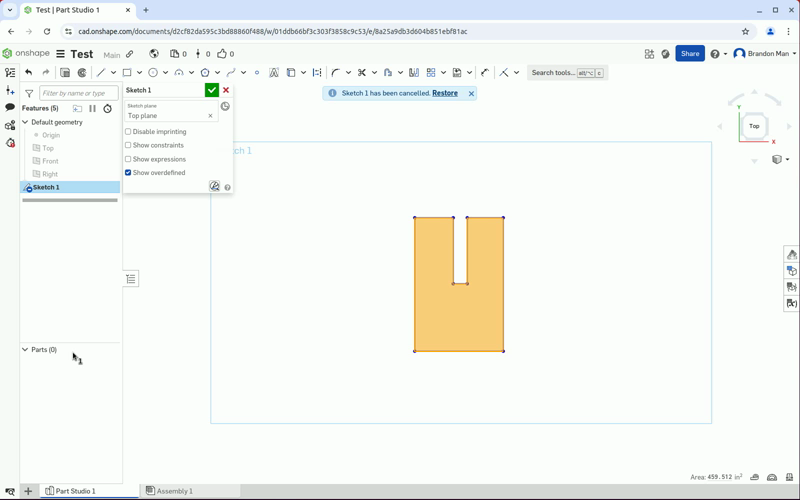
key(shift+y)
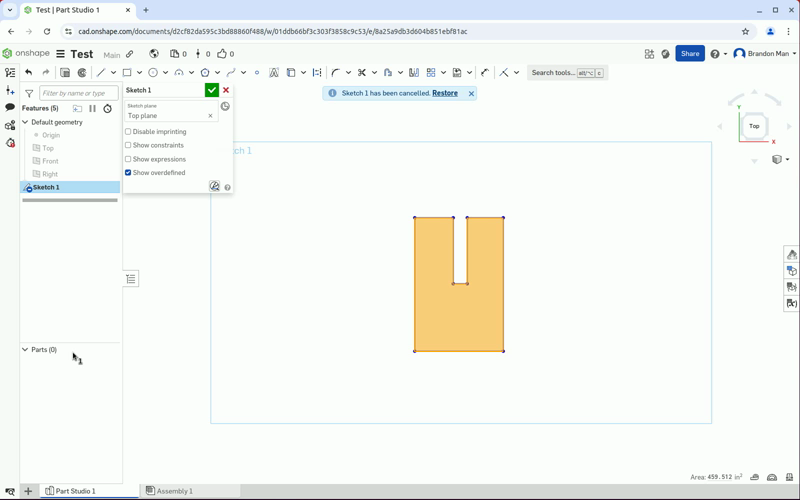
key(shift+e)
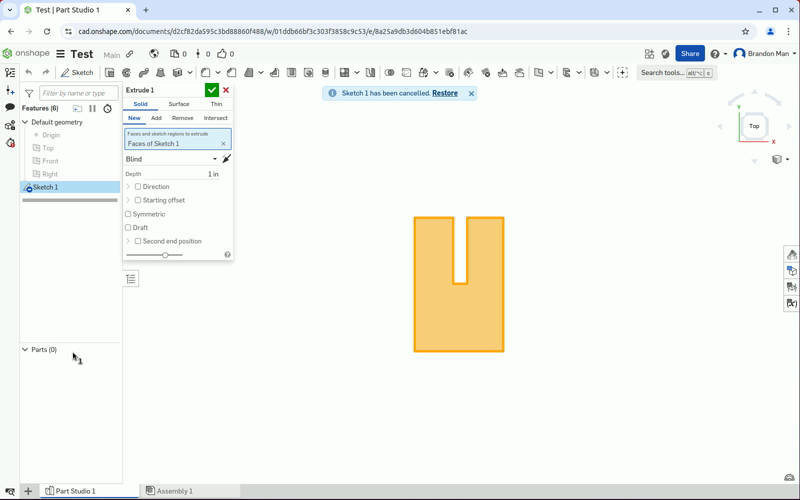
mouse_move(143, 106)
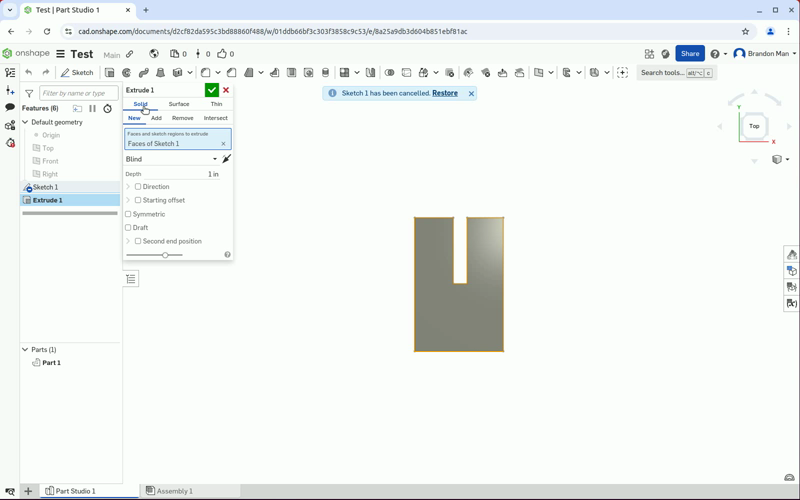
click(143, 106)
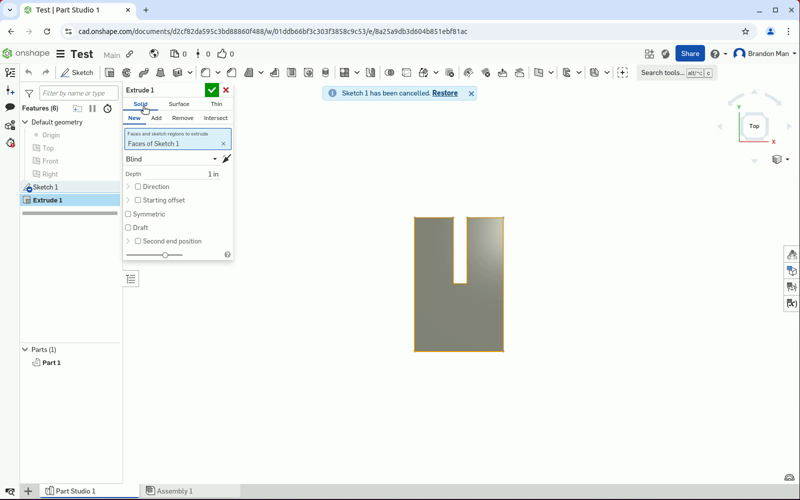
mouse_move(137, 120)
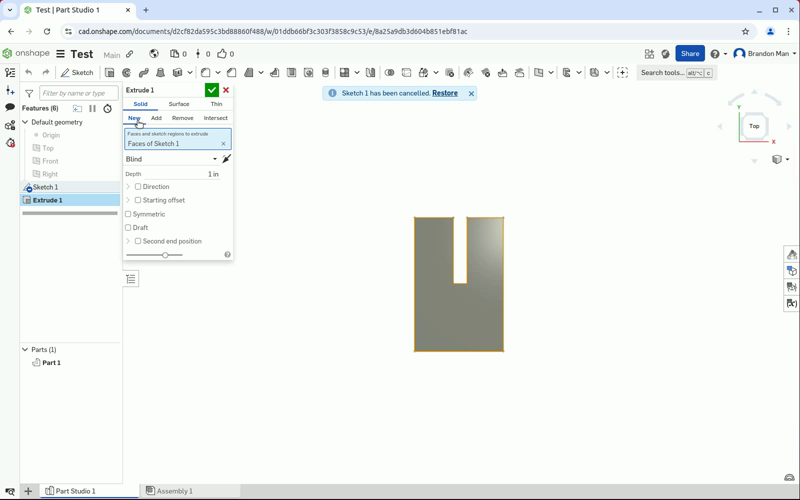
click(137, 120)
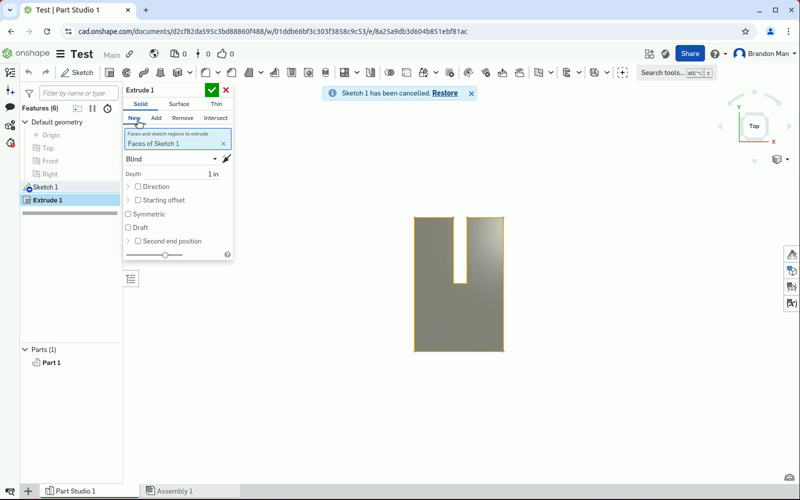
key(tab, 4)
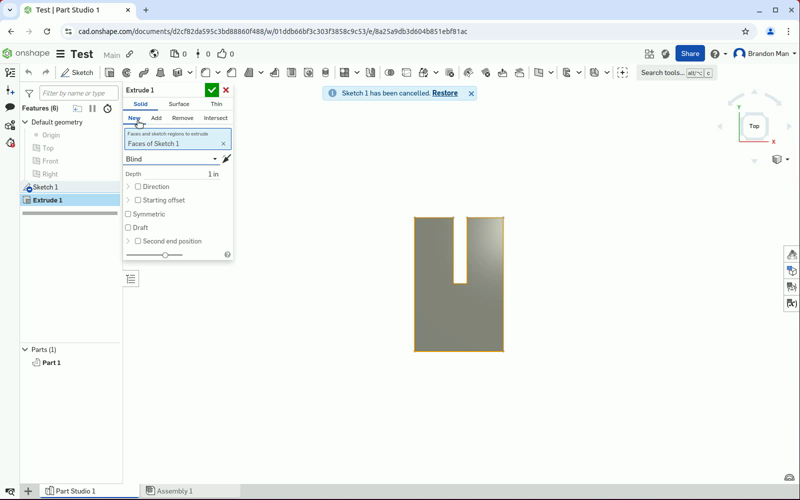
text(5.777)
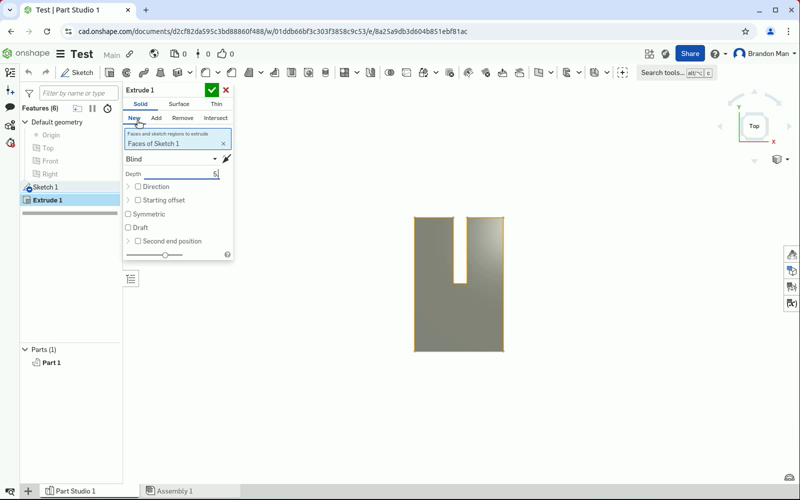
key(enter)
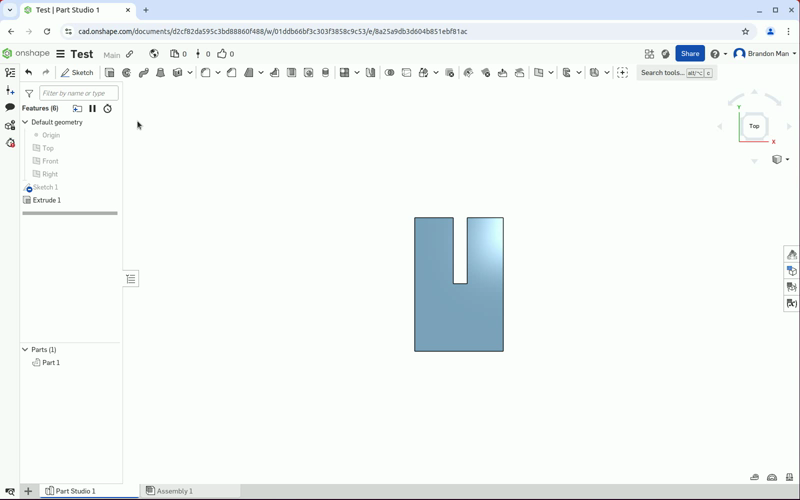
key(shift+h)
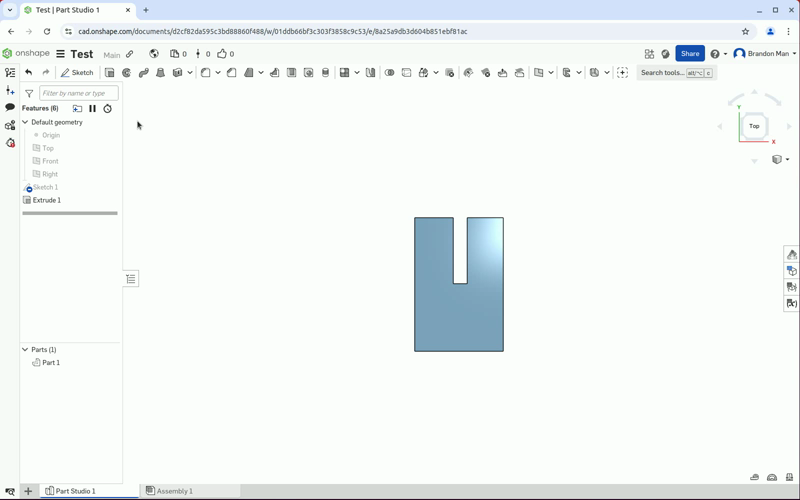
key(shift+h)
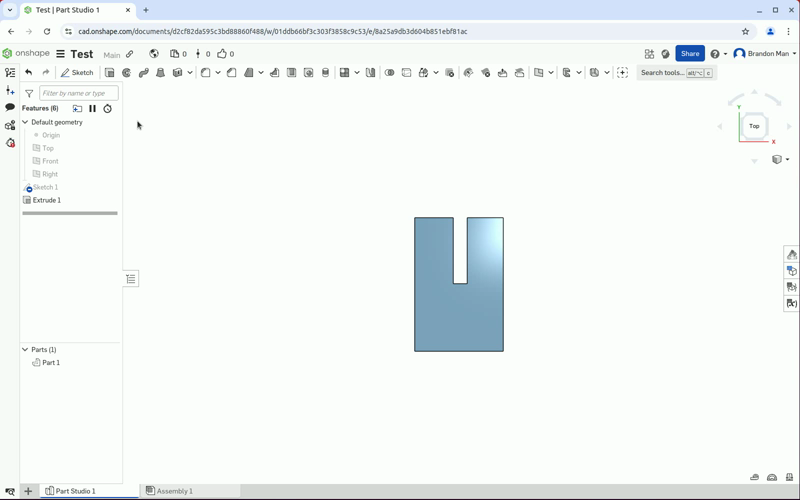
mouse_move(73, 189)
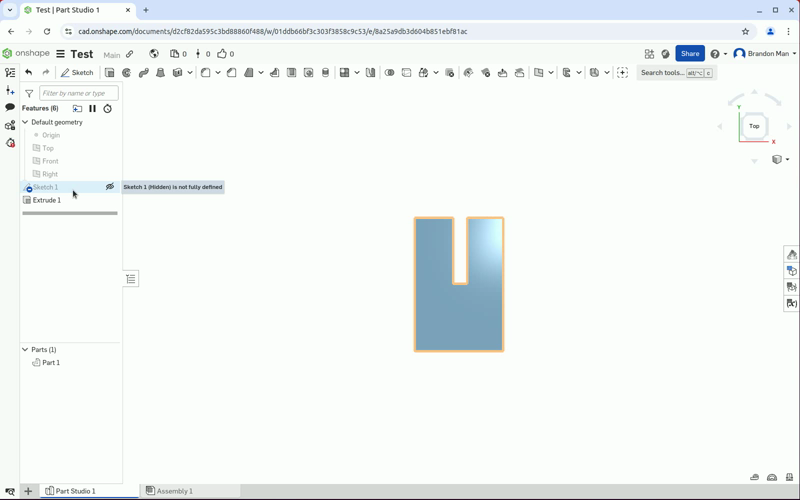
click(73, 189)
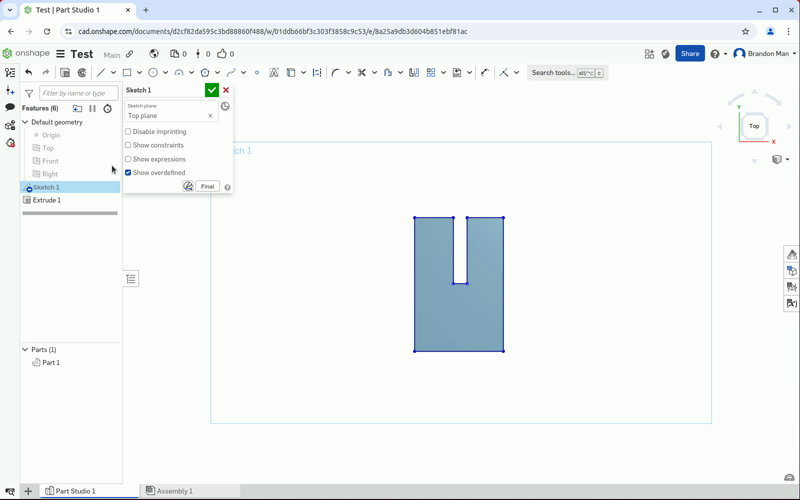
mouse_move(229, 92)
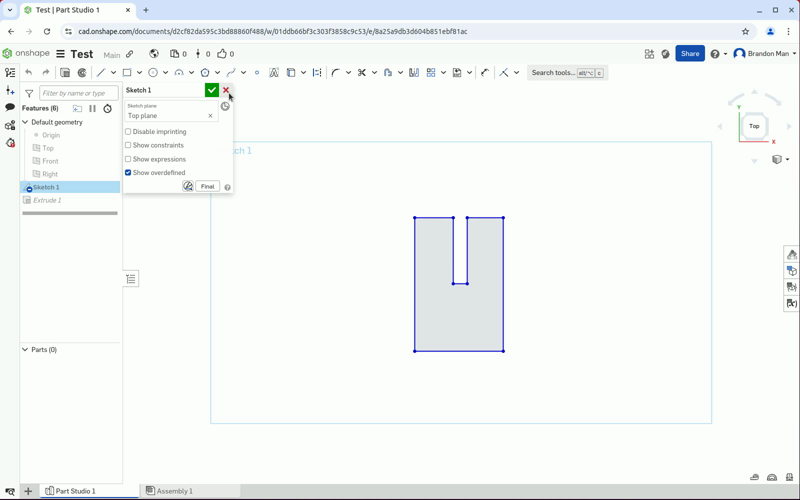
click(229, 92)
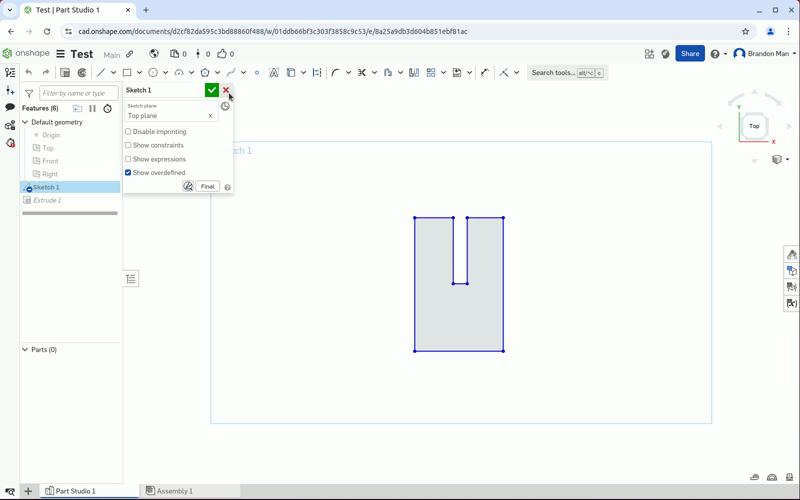
key(shift+s)
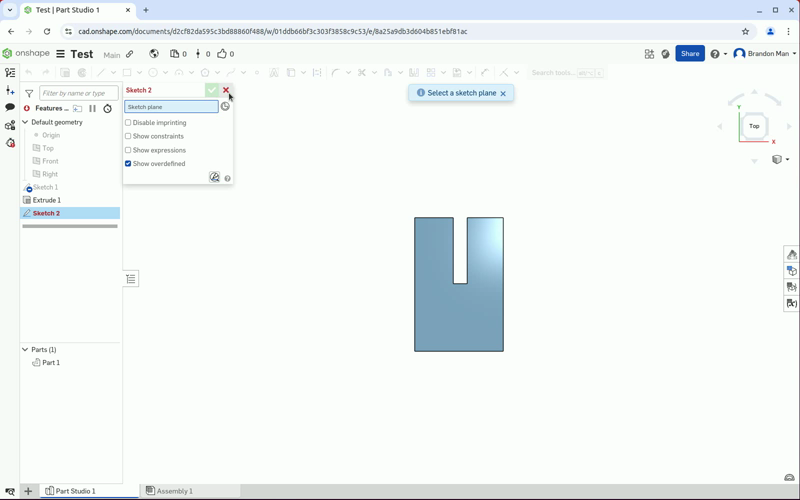
mouse_move(73, 150)
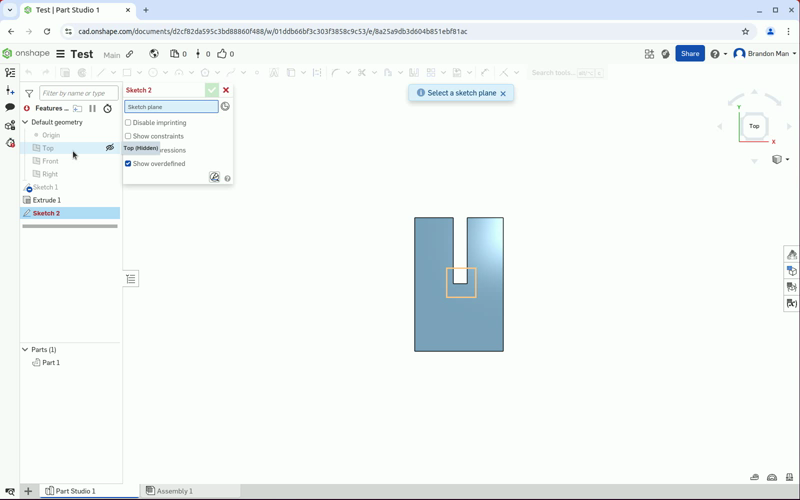
click(73, 150)
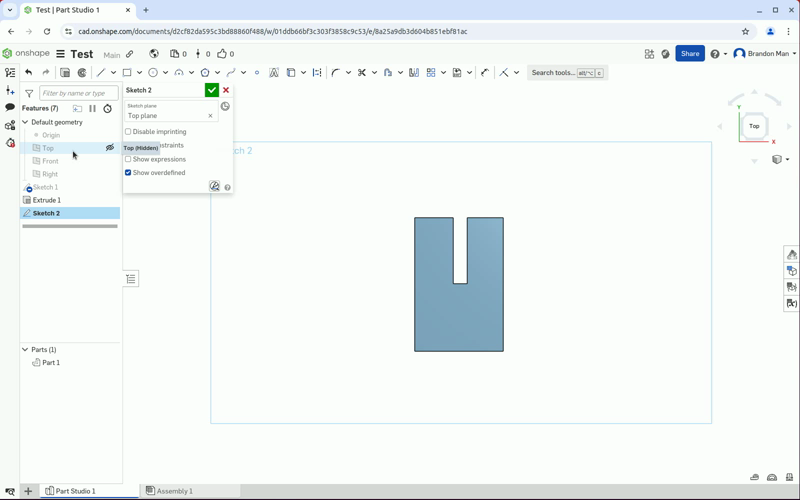
mouse_move(73, 352)
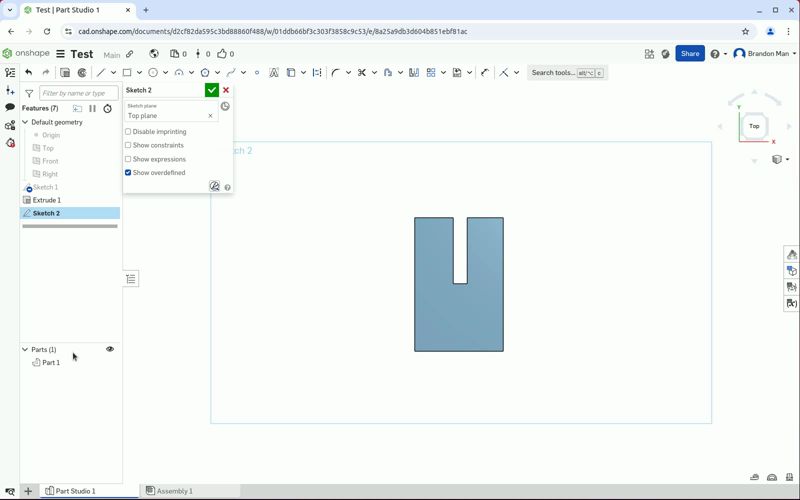
key(y)
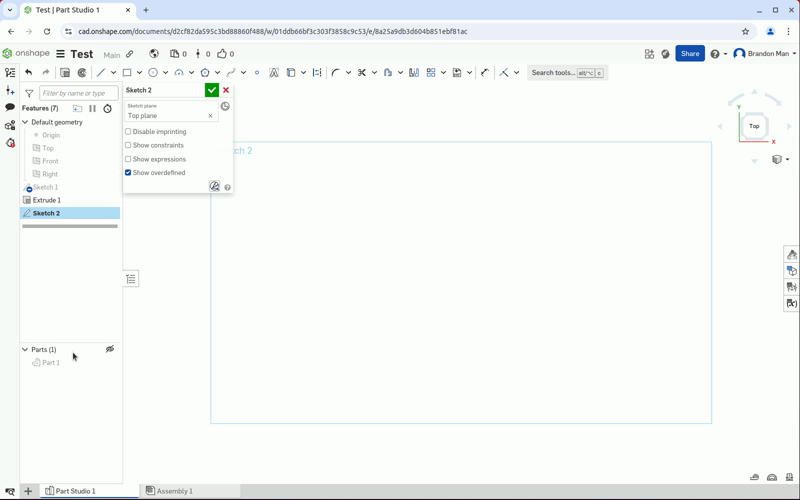
key(a)
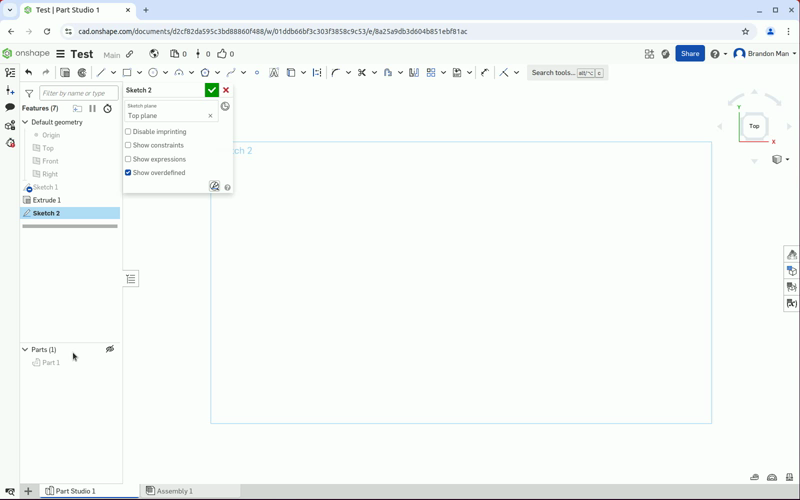
key_down(shift)
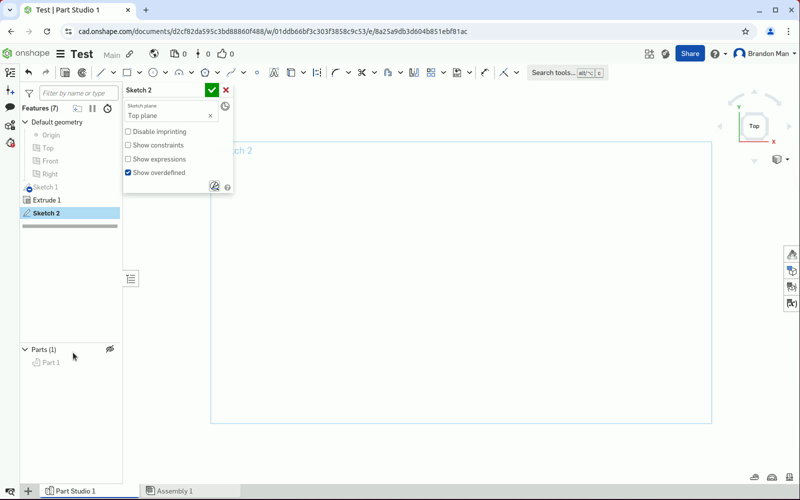
mouse_move(414, 351)
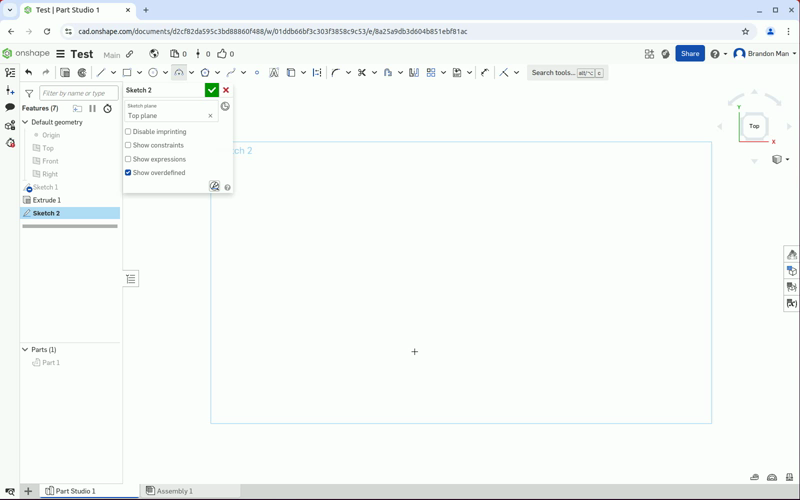
click(414, 351)
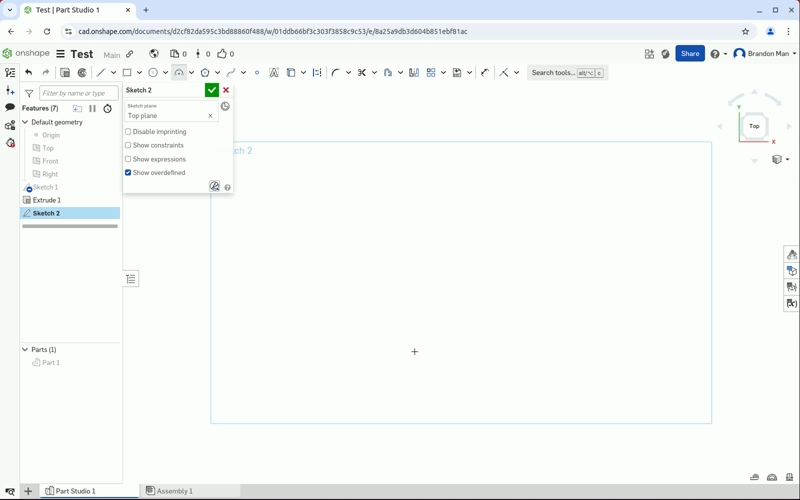
key_up(shift)
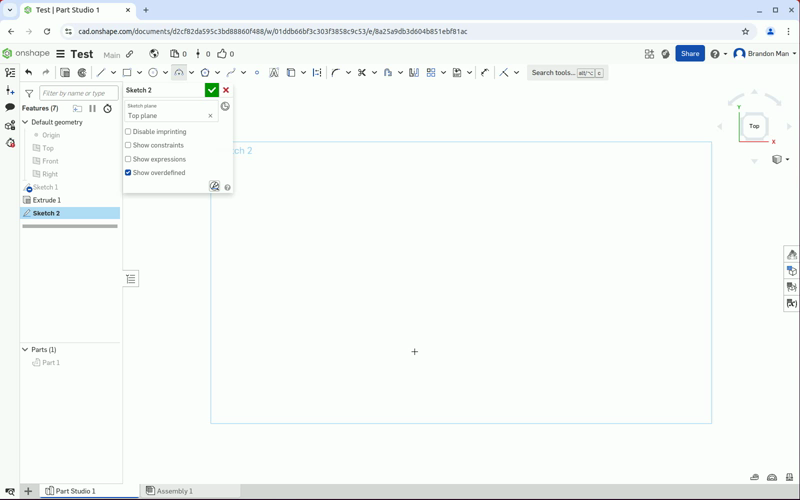
key_down(shift)
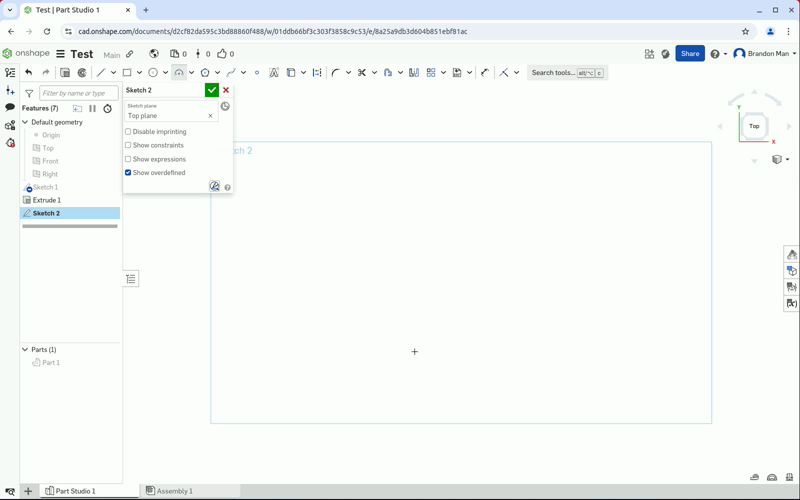
mouse_move(504, 351)
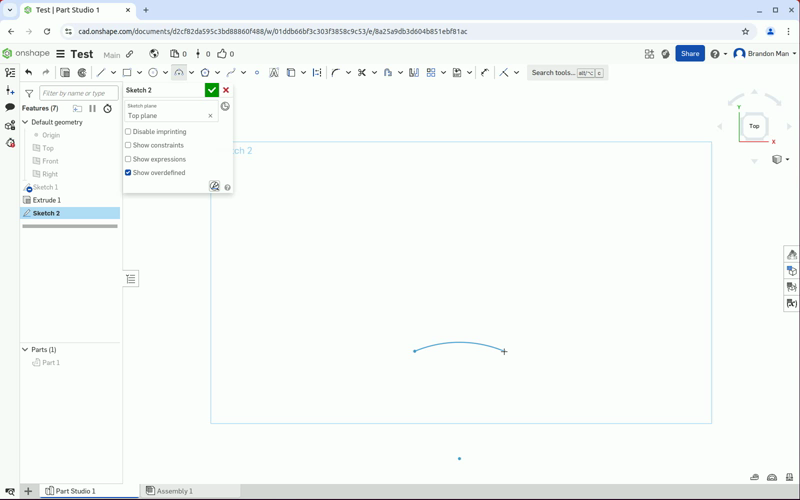
click(504, 351)
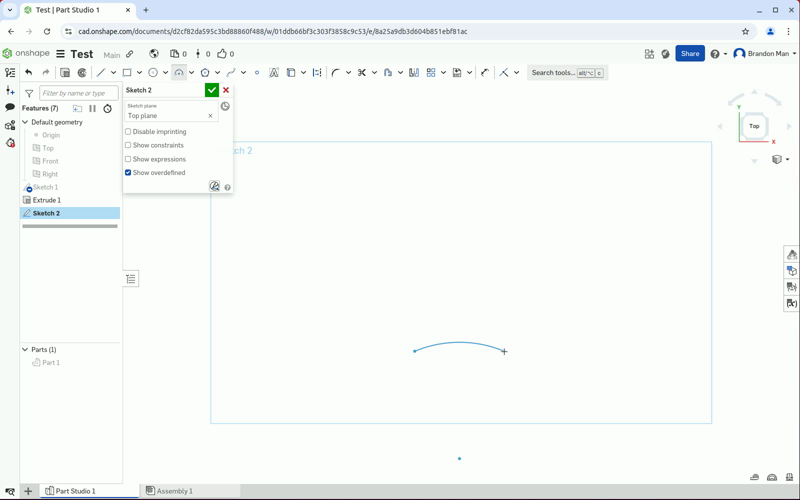
mouse_move(459, 395)
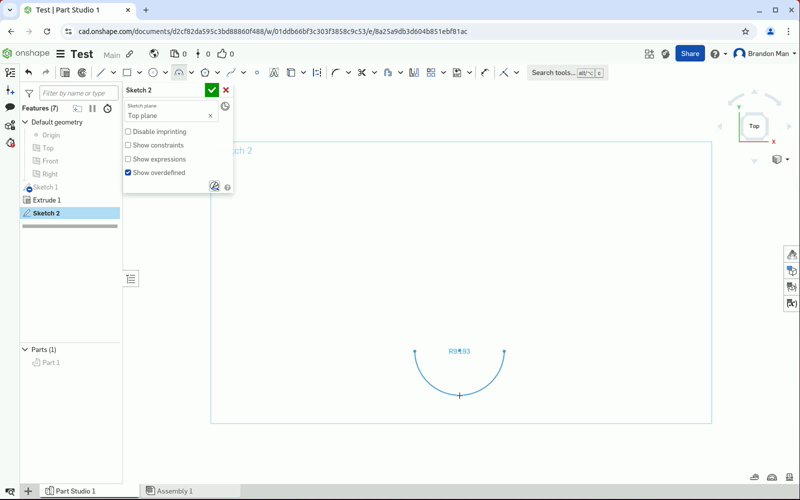
click(459, 395)
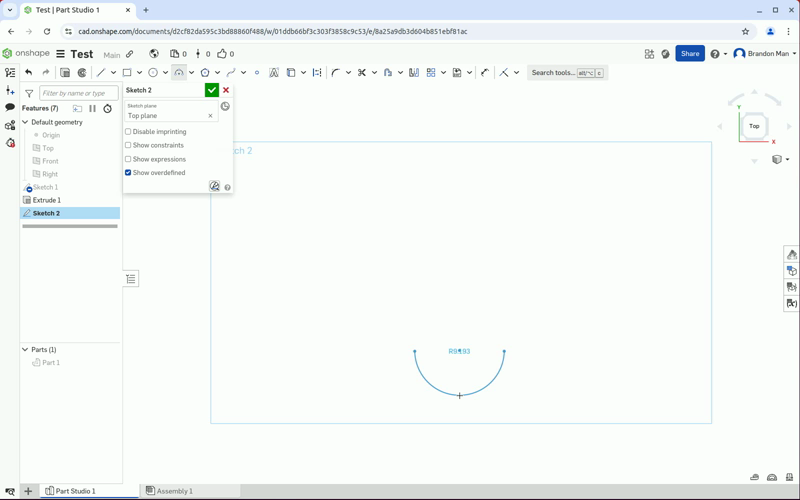
key_up(shift)
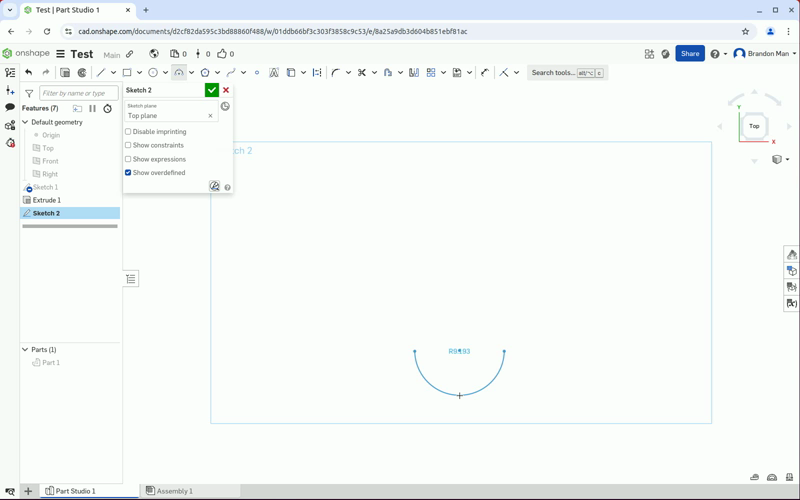
key(esc)
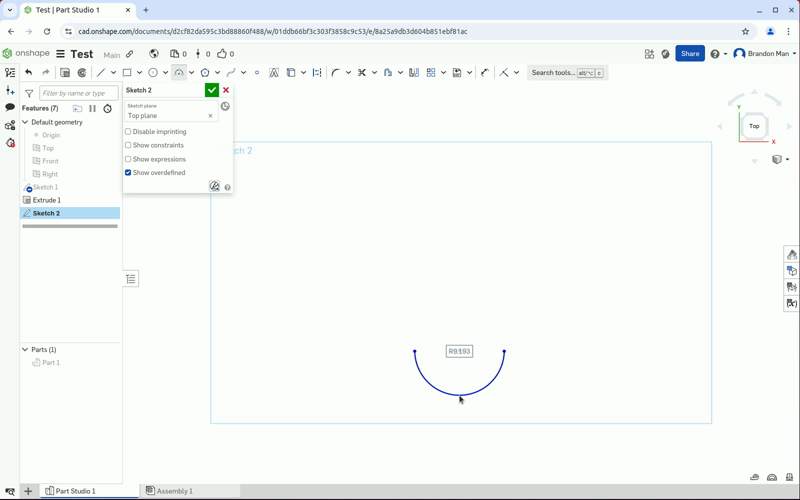
key(l)
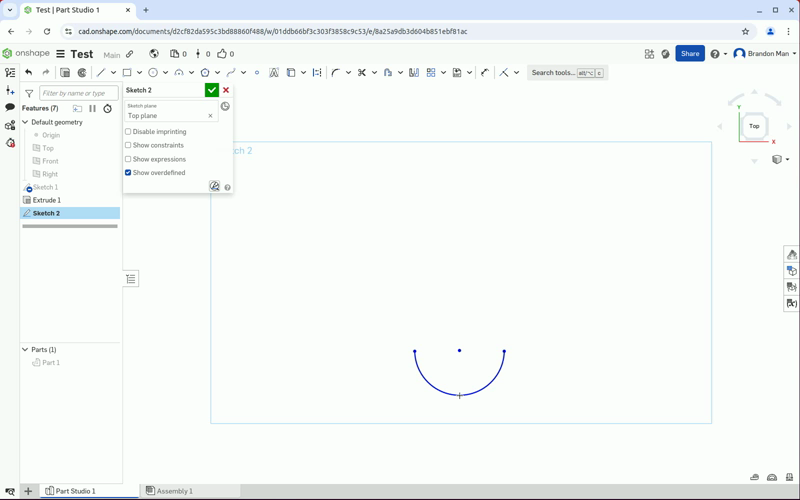
mouse_move(504, 351)
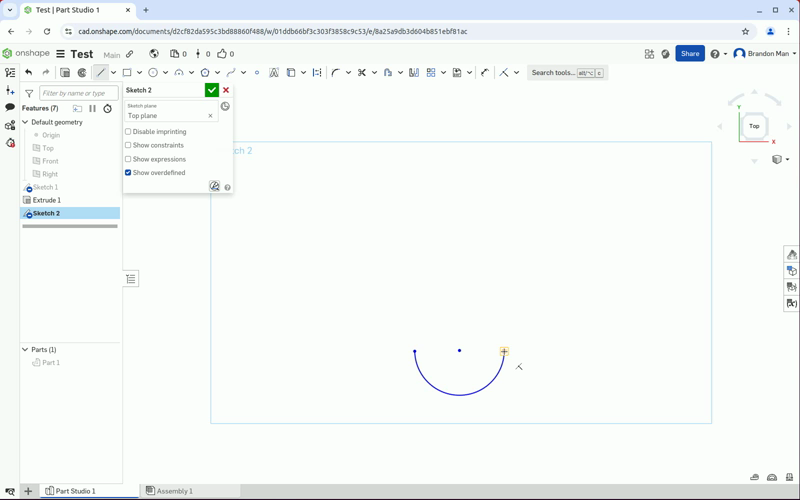
click(504, 351)
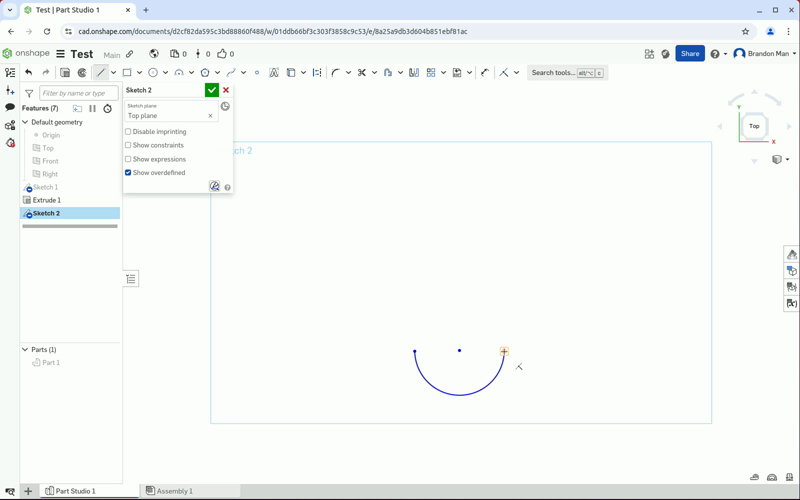
key_down(shift)
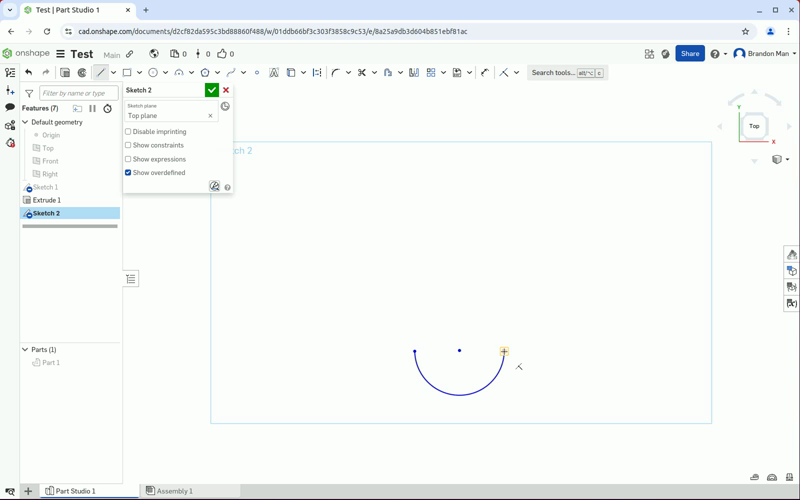
mouse_move(414, 351)
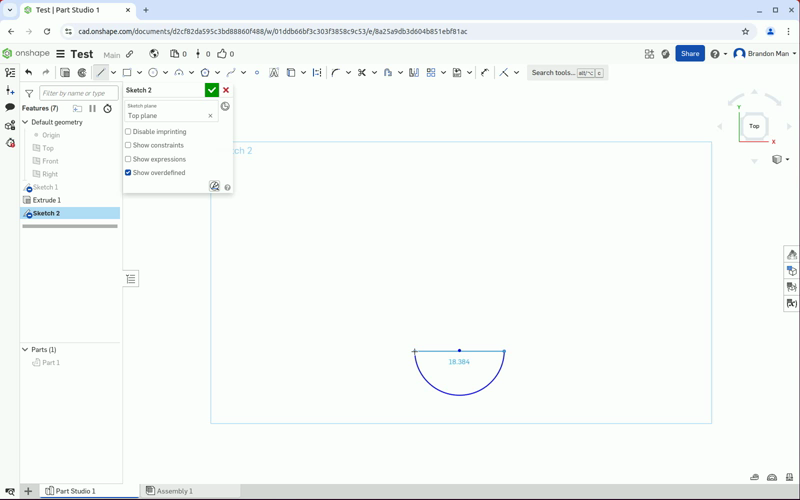
key_up(shift)
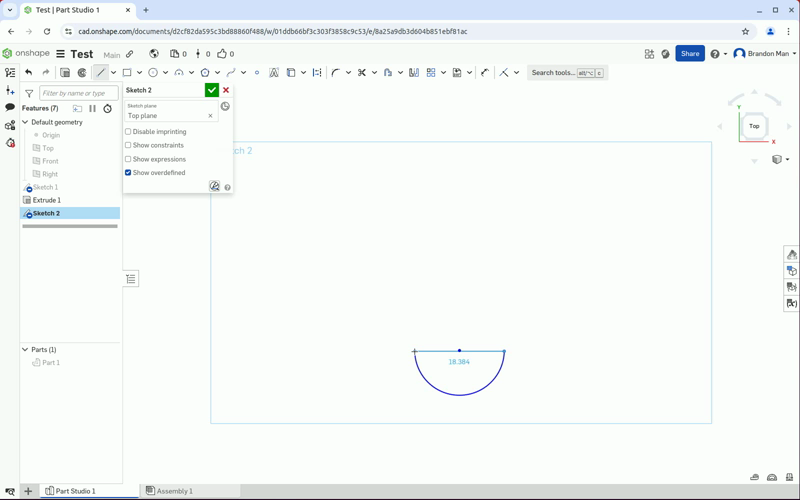
click(414, 351)
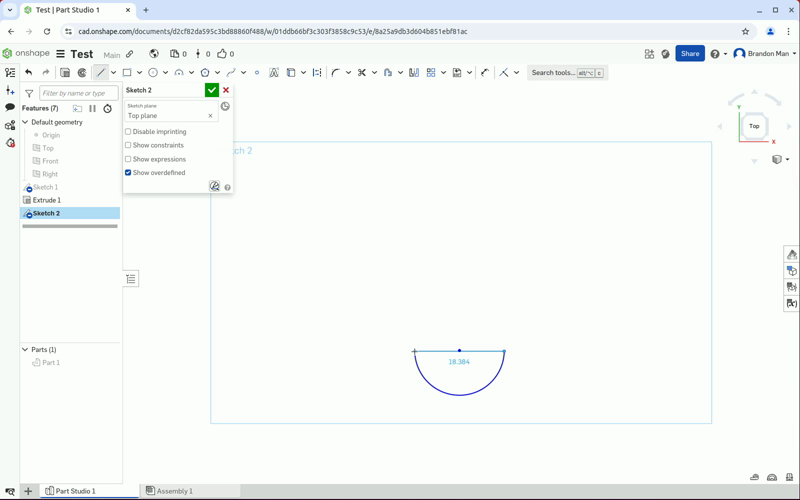
key(esc)
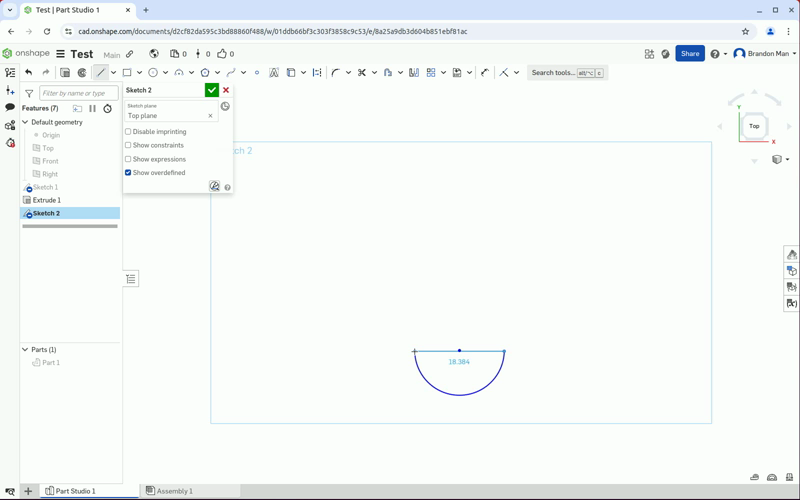
mouse_move(480, 371)
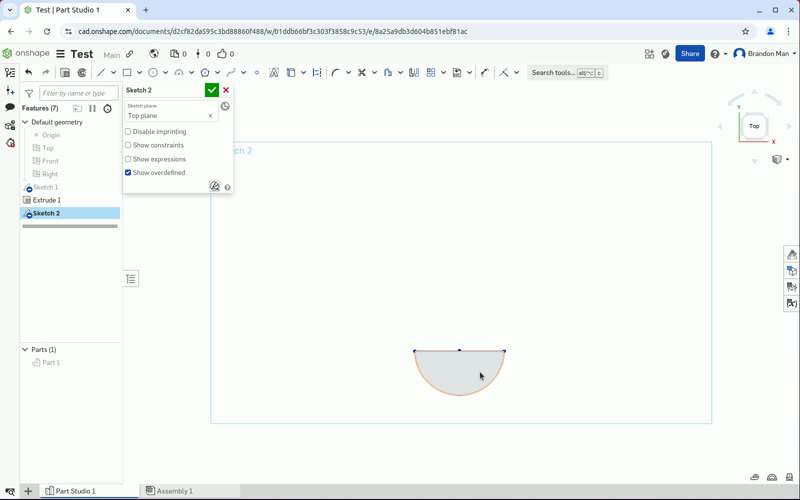
scroll(6)
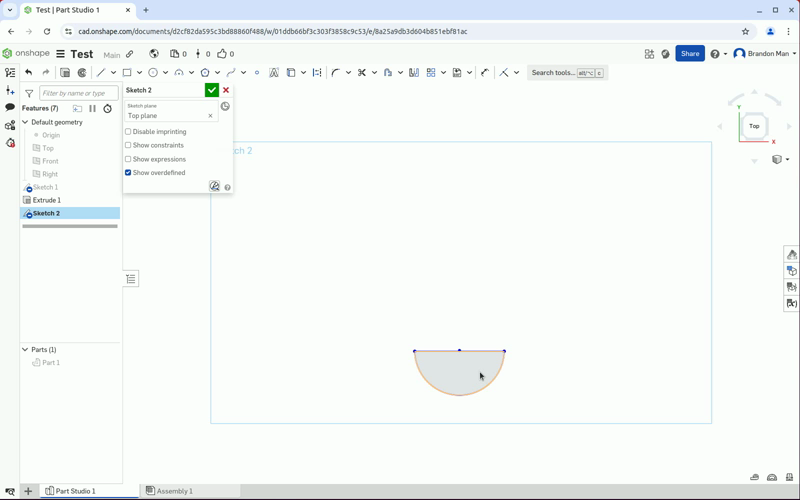
scroll(6)
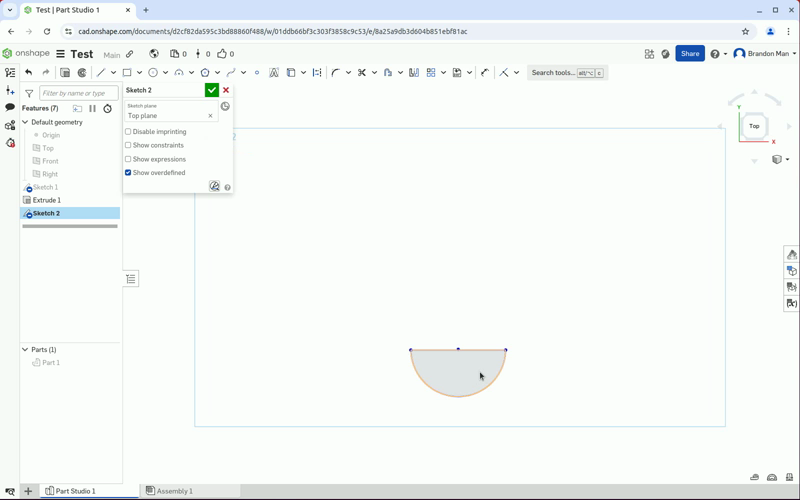
scroll(6)
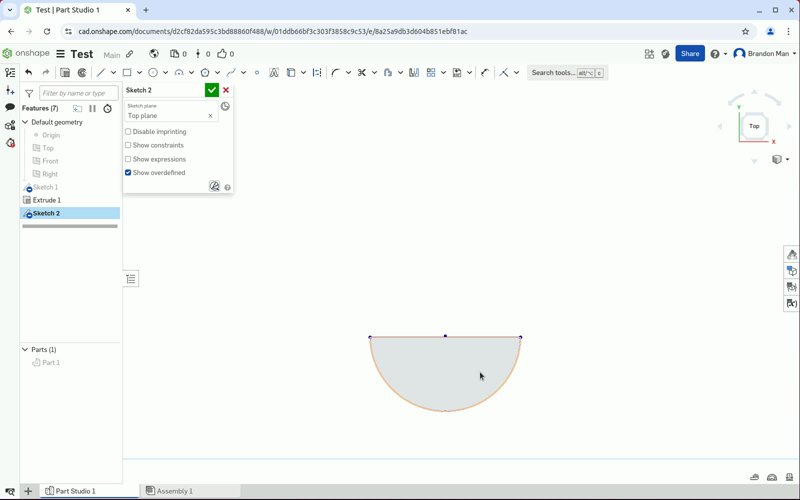
scroll(6)
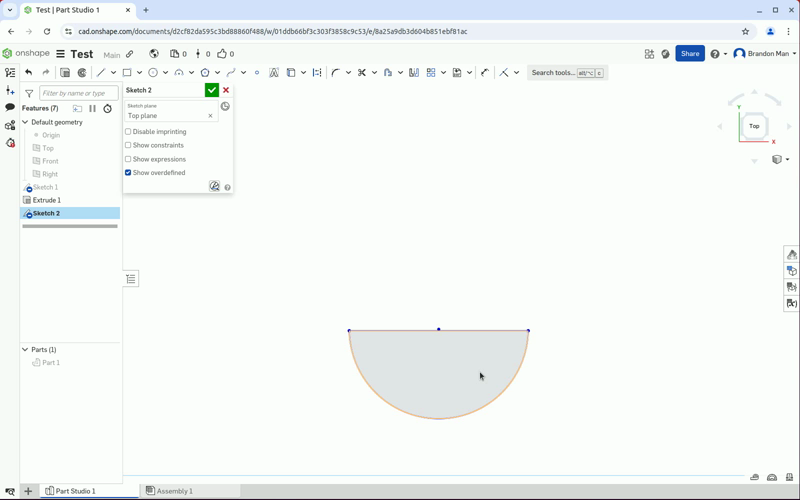
scroll(6)
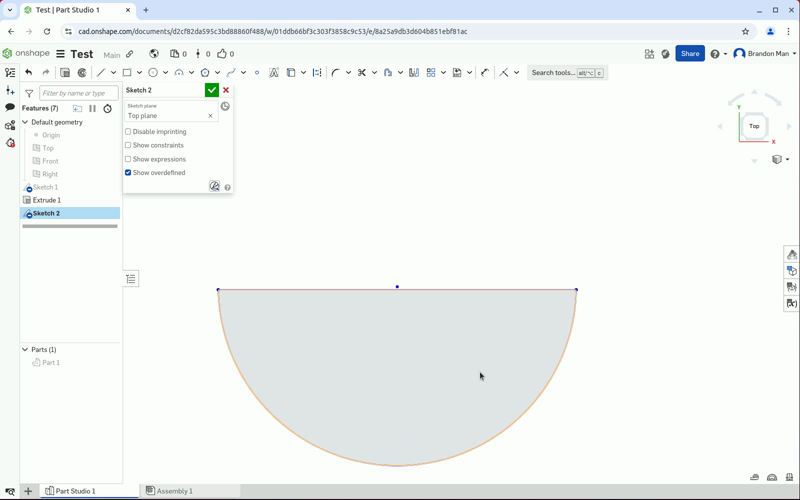
scroll(6)
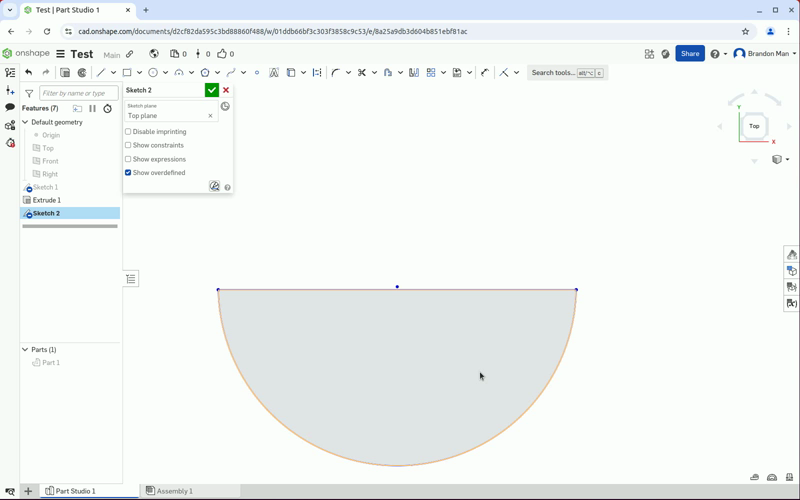
scroll(6)
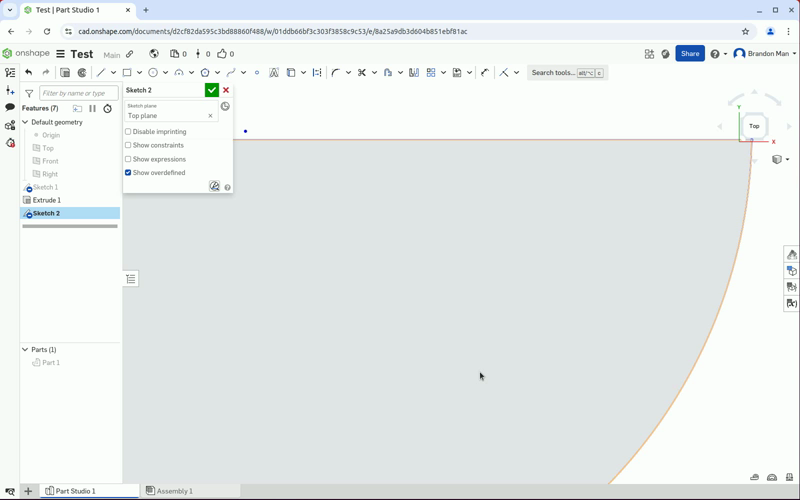
click(480, 371)
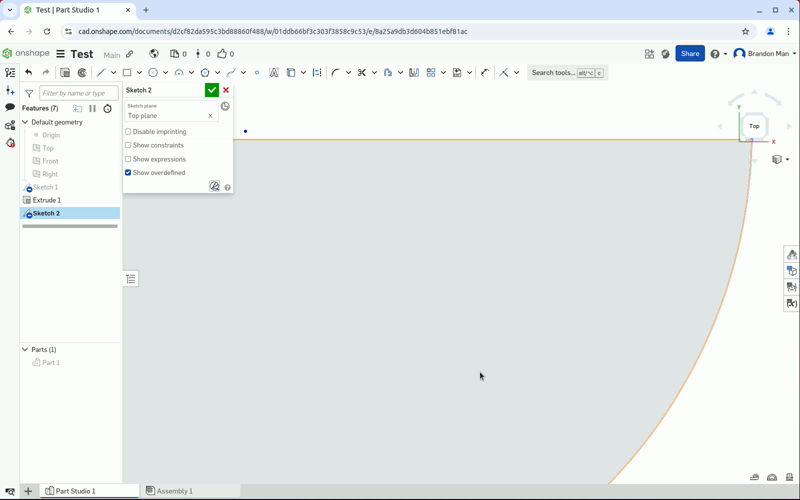
scroll(-6)
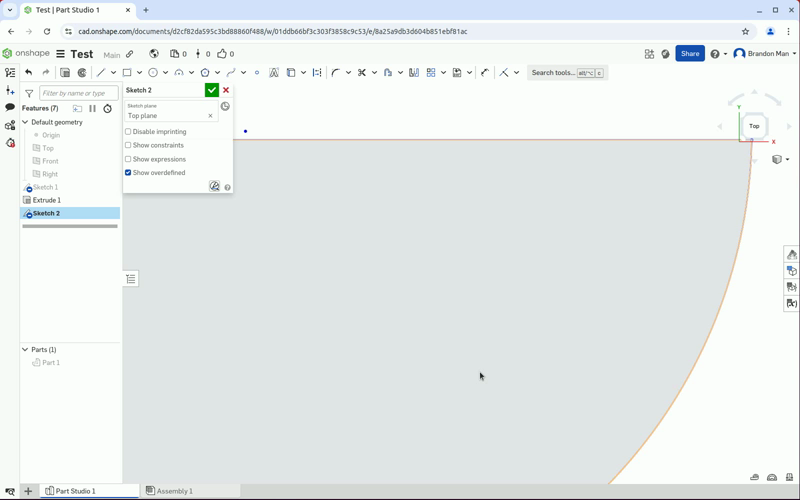
scroll(-6)
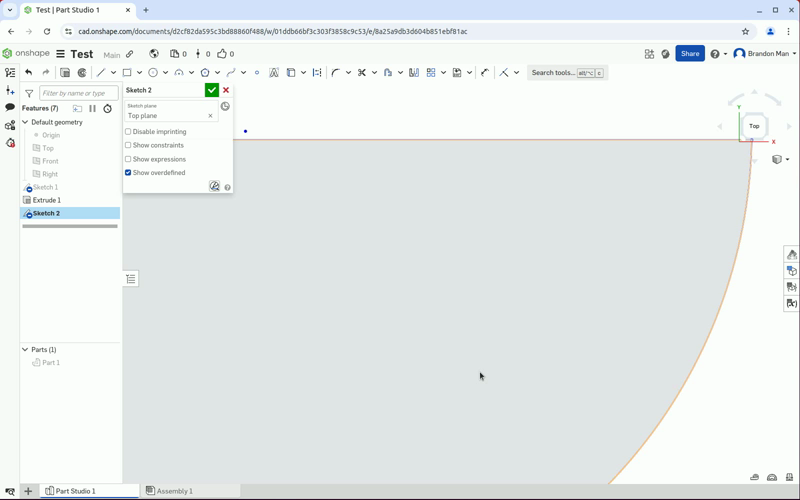
scroll(-6)
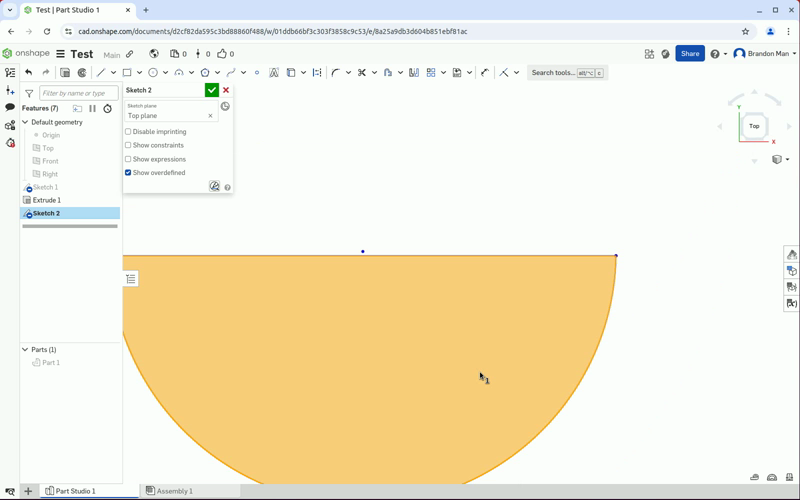
scroll(-6)
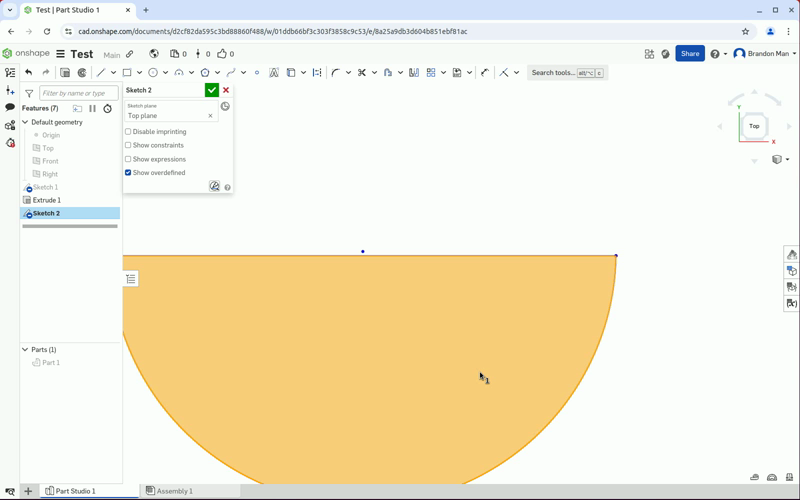
scroll(-6)
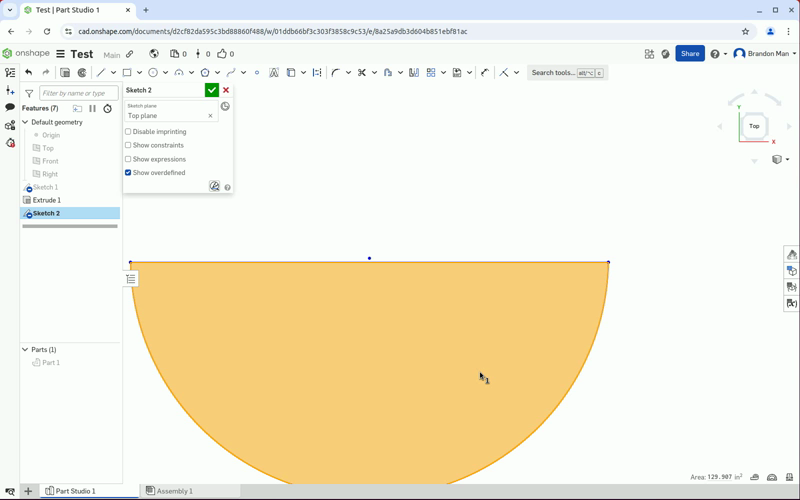
scroll(-6)
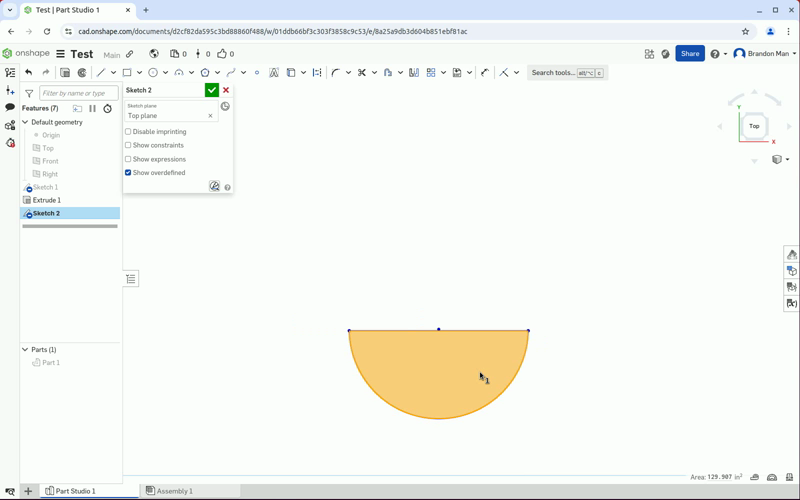
scroll(-6)
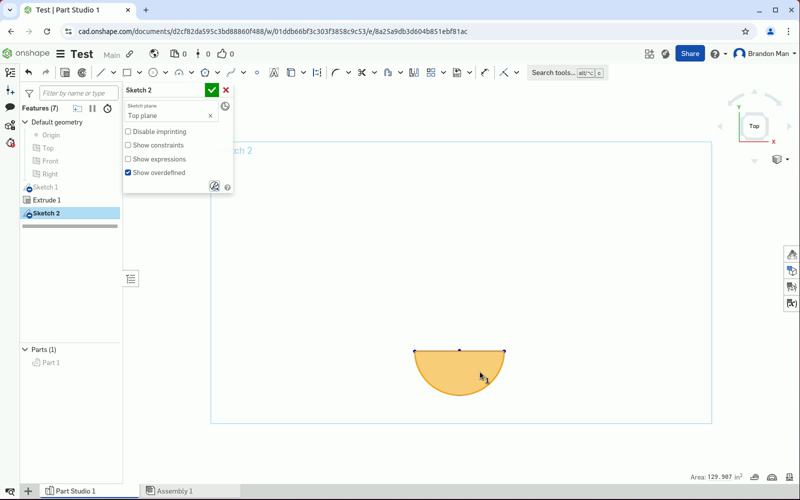
mouse_move(73, 352)
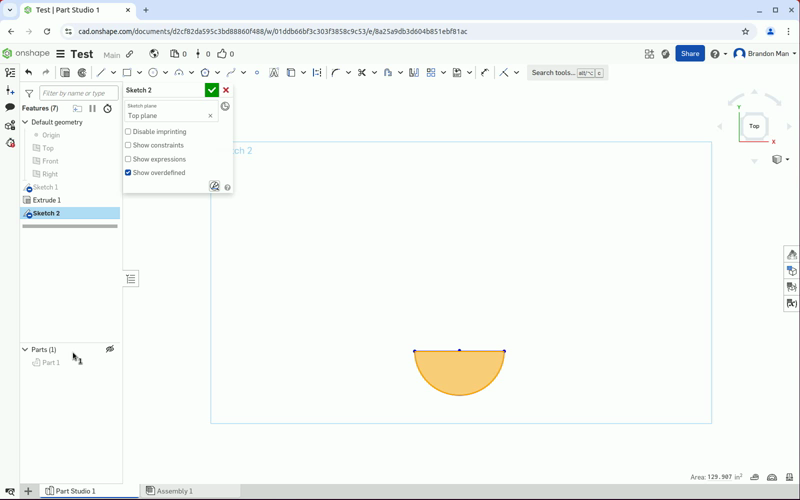
key(shift+y)
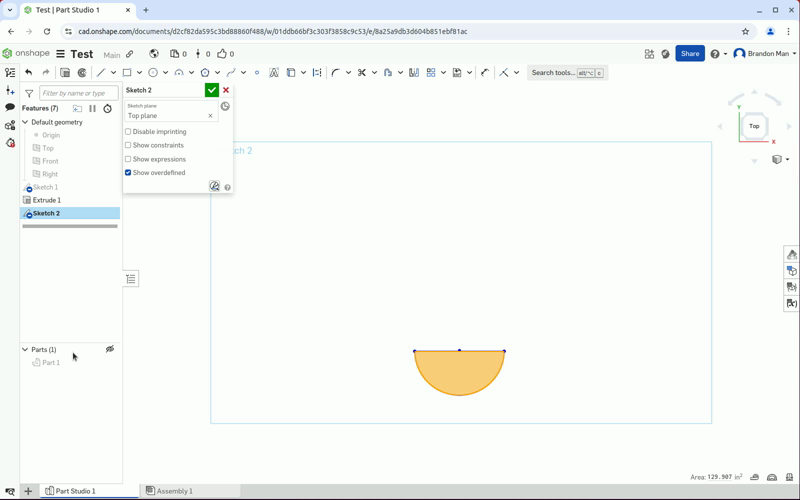
key(shift+e)
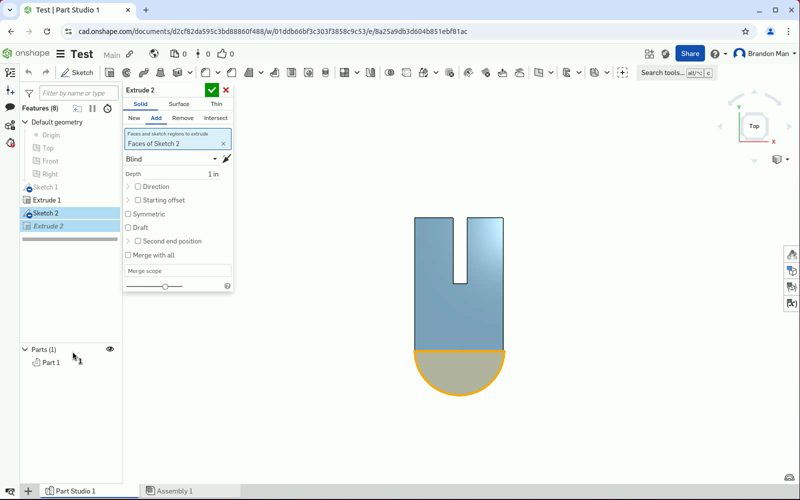
mouse_move(143, 106)
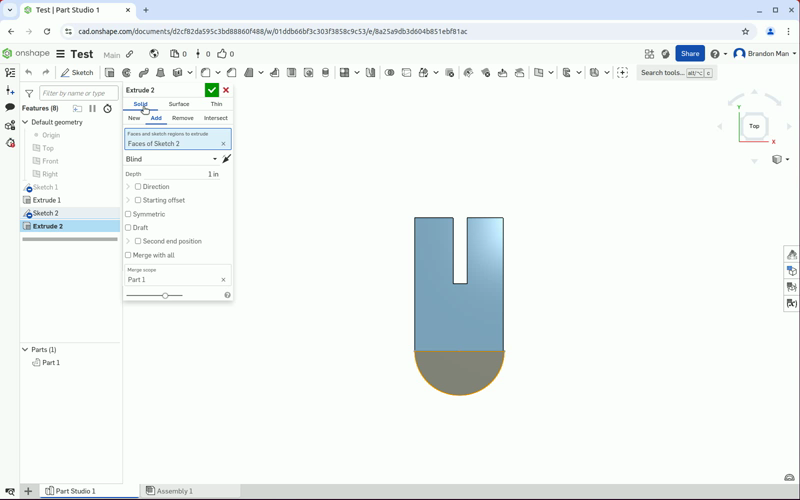
click(143, 106)
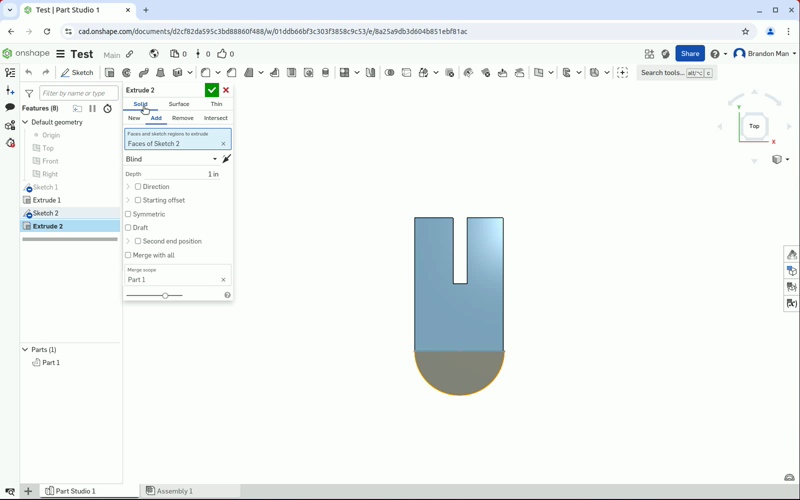
mouse_move(137, 120)
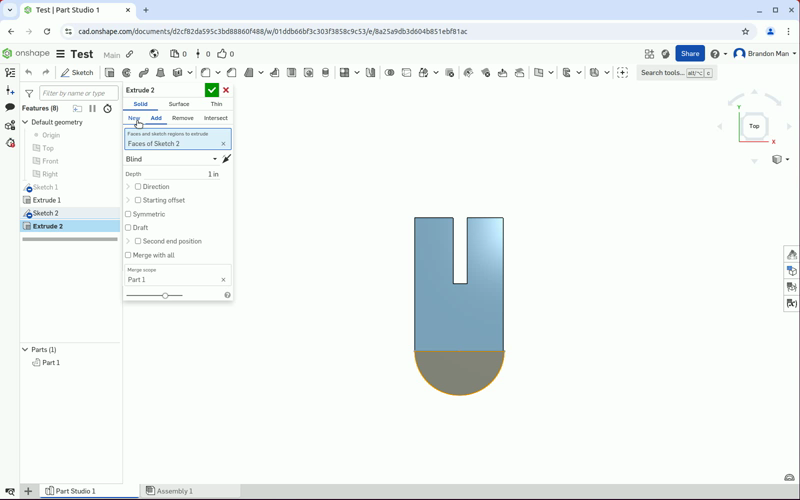
click(137, 120)
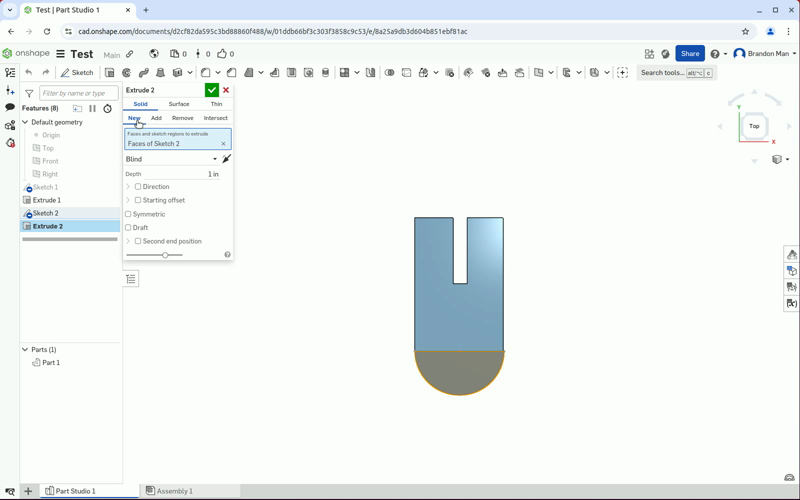
key(tab, 4)
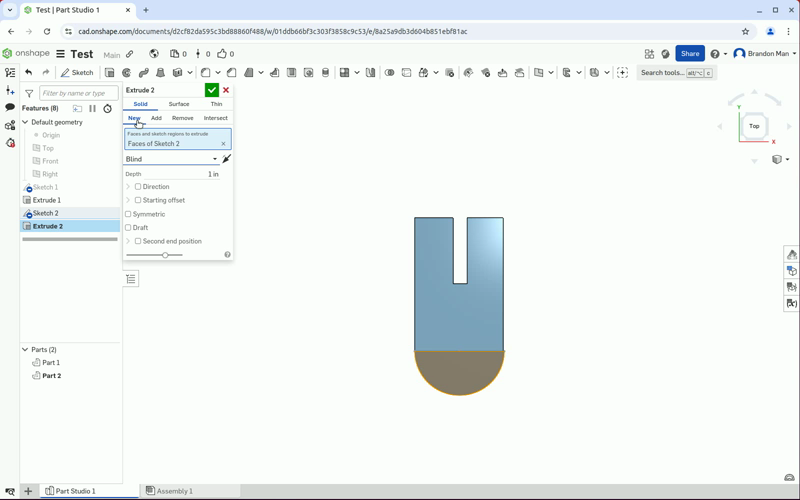
text(5.777)
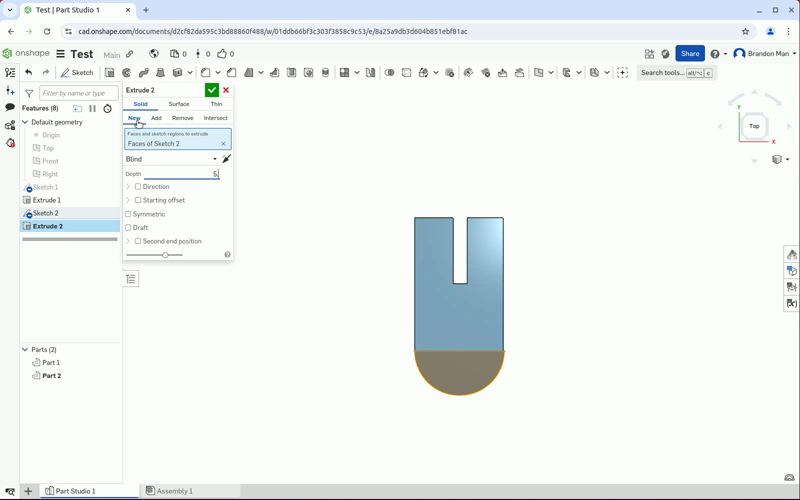
key(enter)
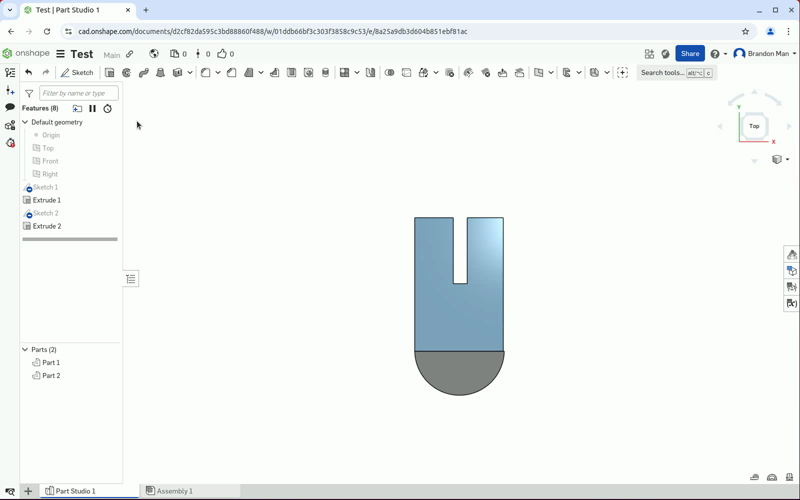
key(shift+h)
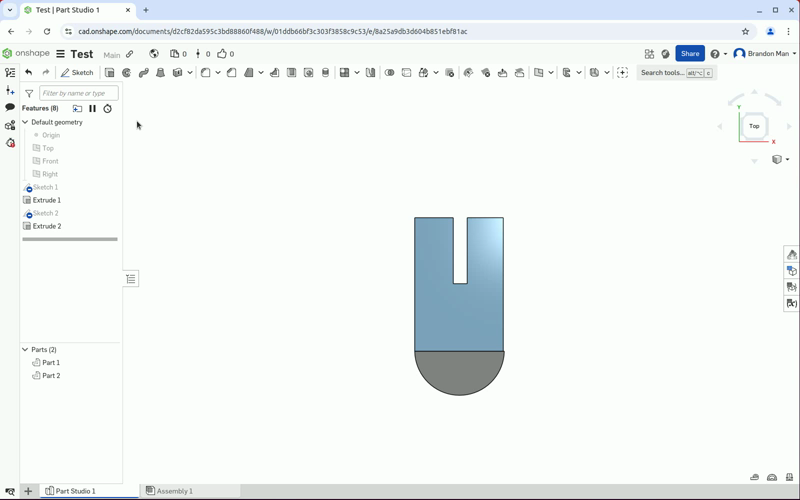
key(shift+h)
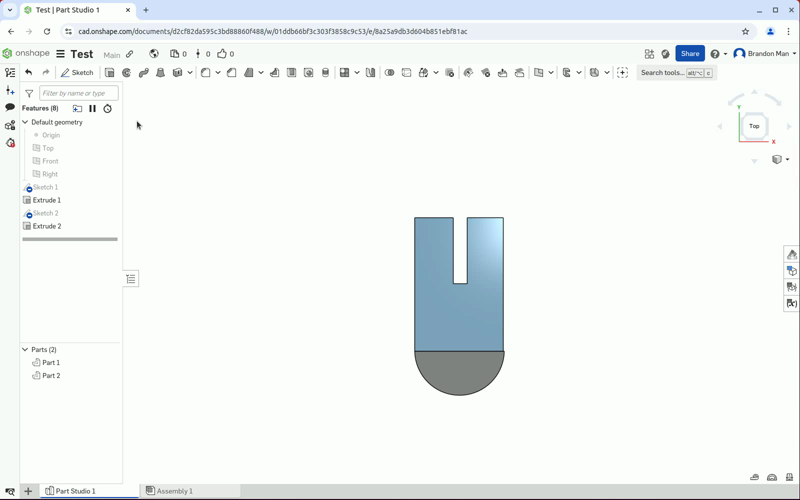
mouse_move(73, 189)
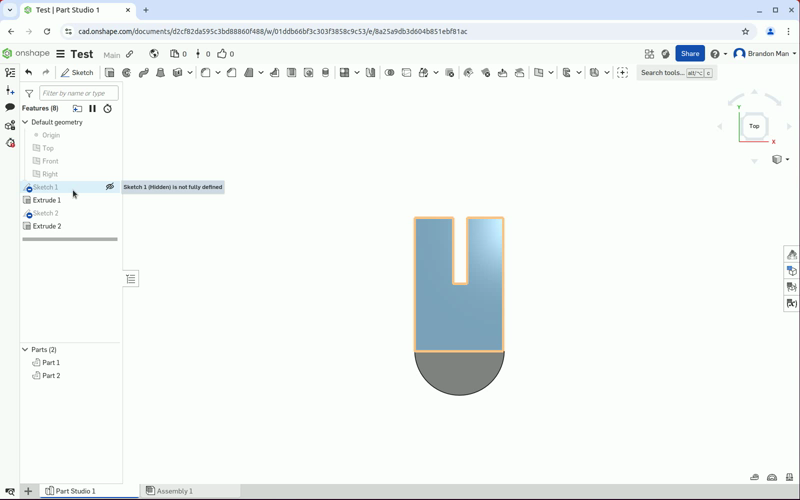
click(73, 189)
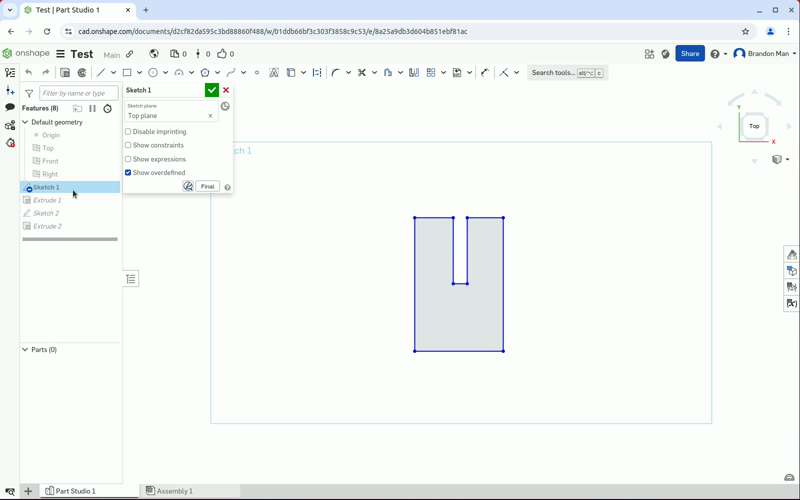
mouse_move(229, 92)
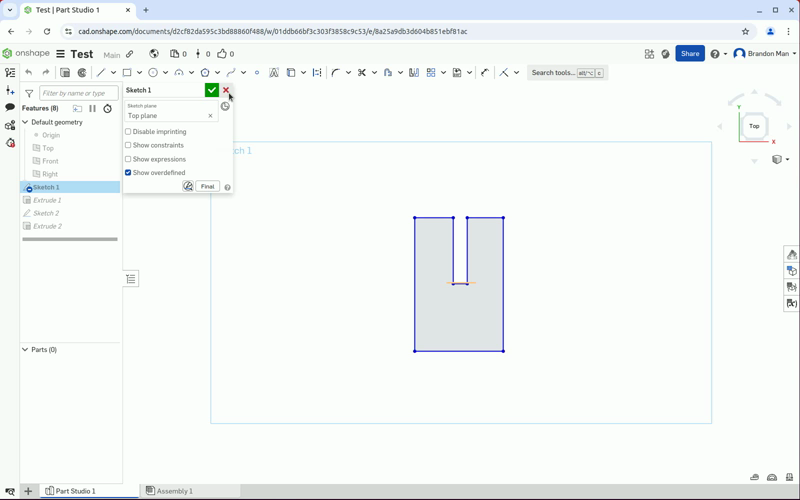
click(229, 92)
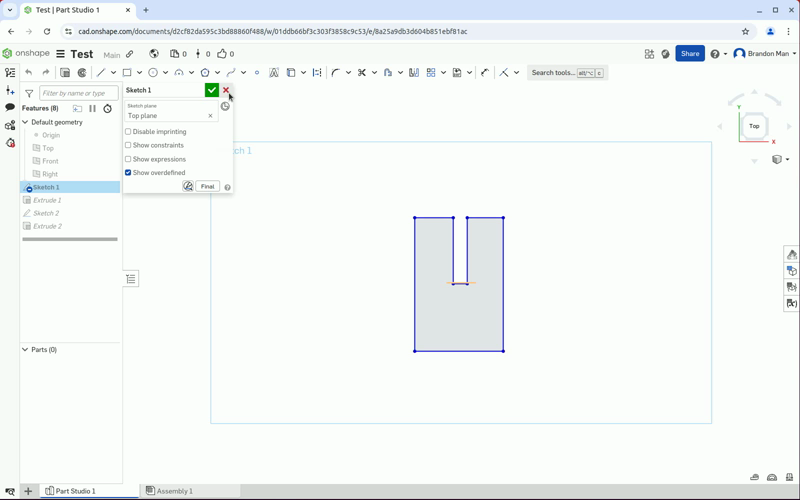
key(shift+s)
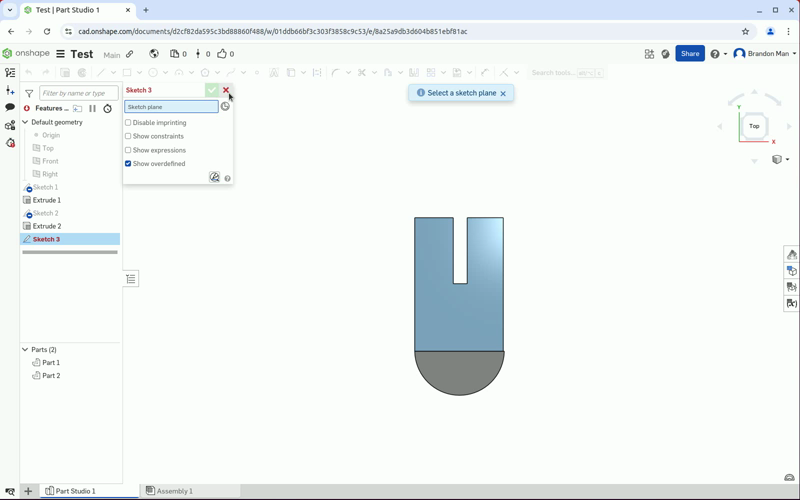
mouse_move(73, 150)
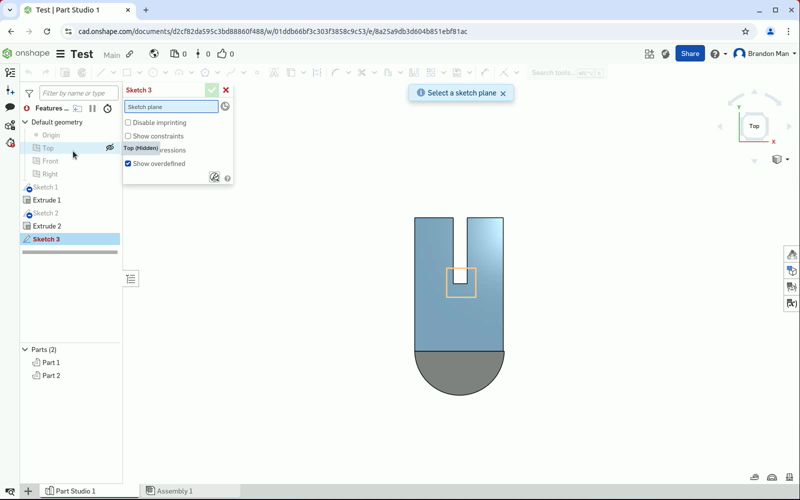
click(73, 150)
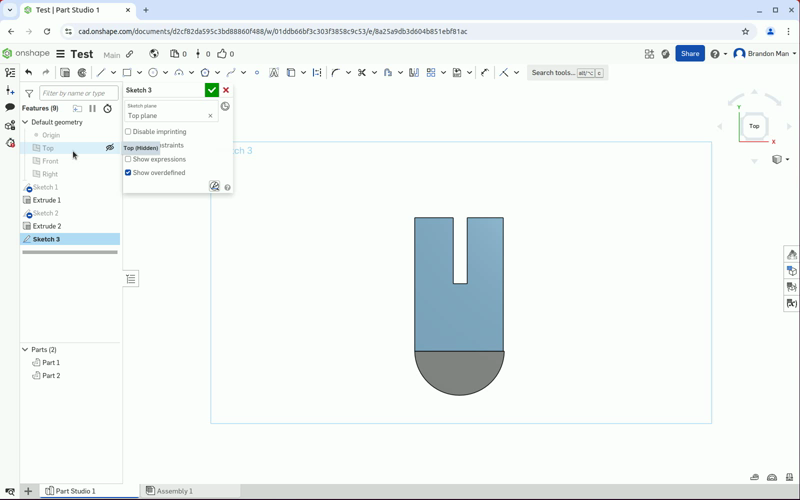
mouse_move(73, 352)
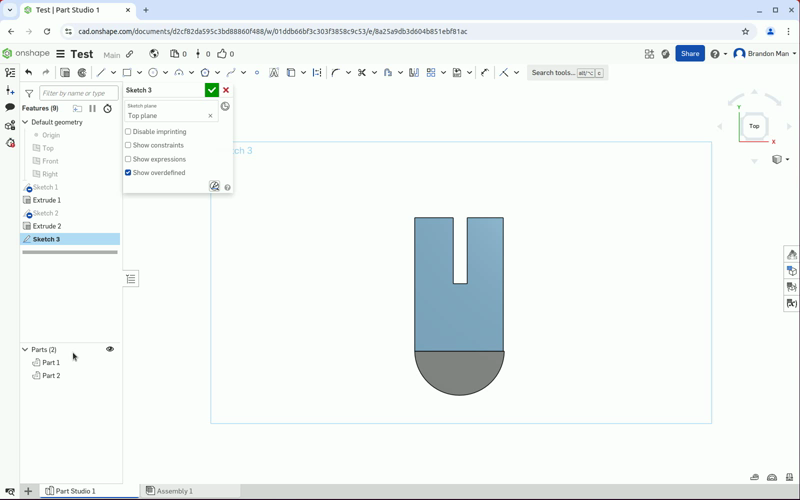
key(y)
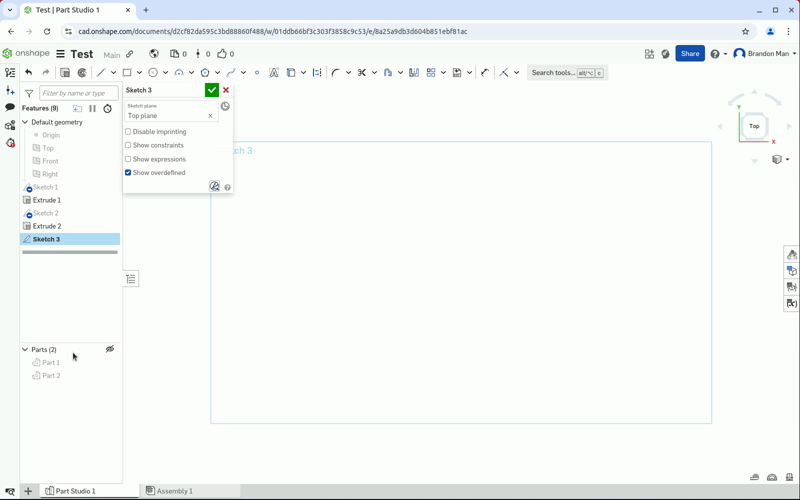
key(l)
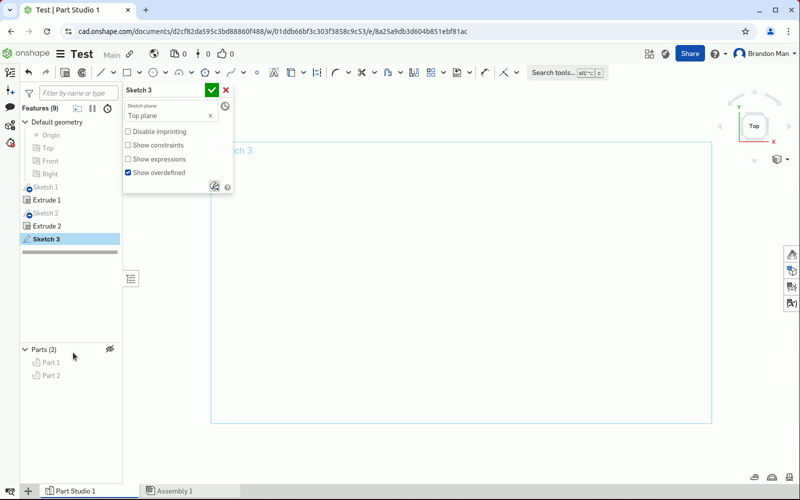
key_down(shift)
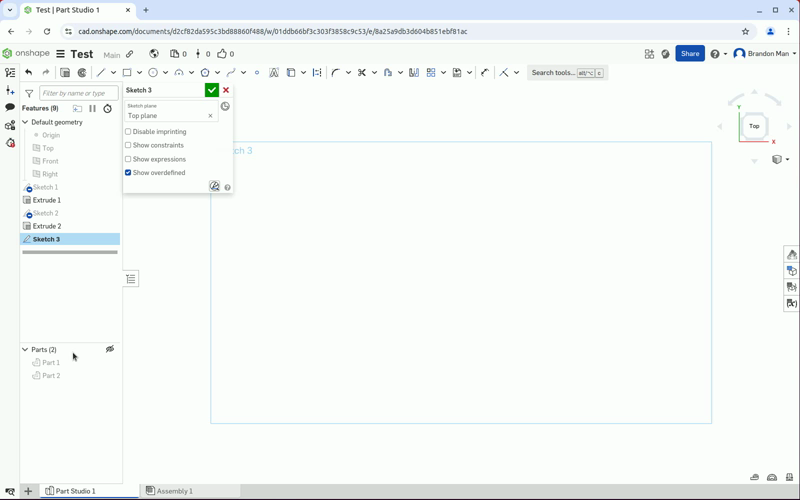
mouse_move(453, 284)
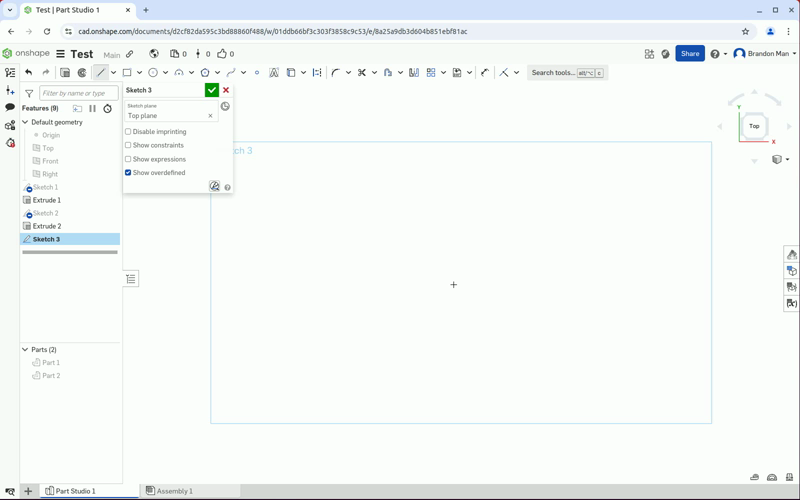
click(453, 284)
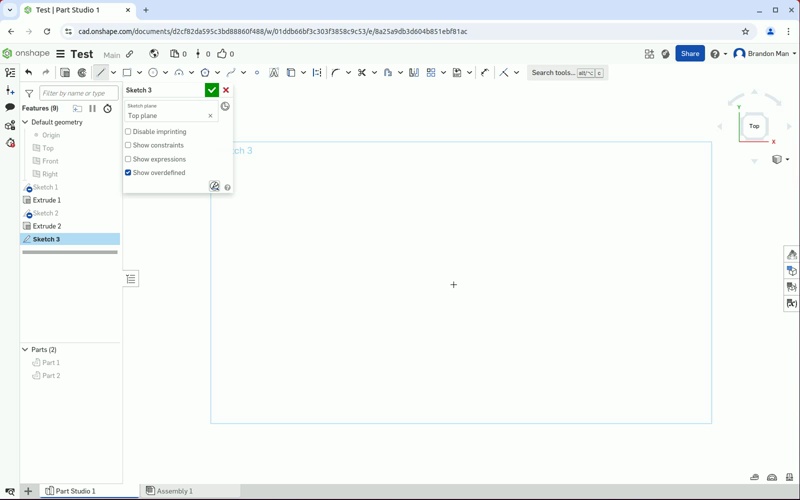
key_up(shift)
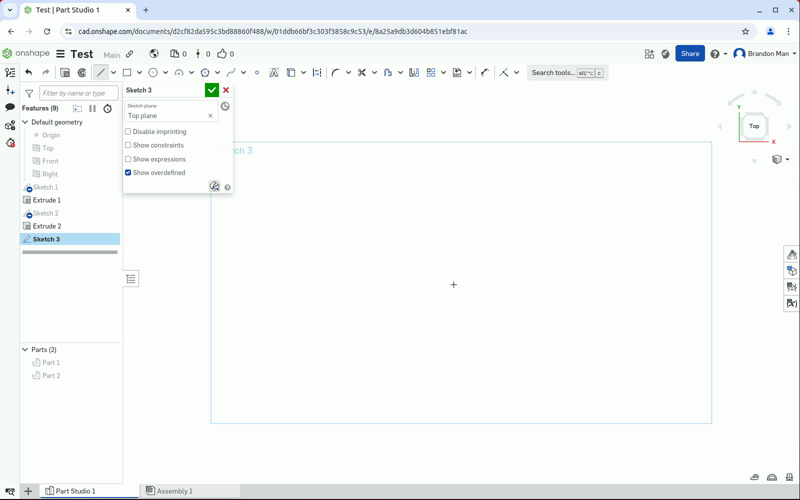
key_down(shift)
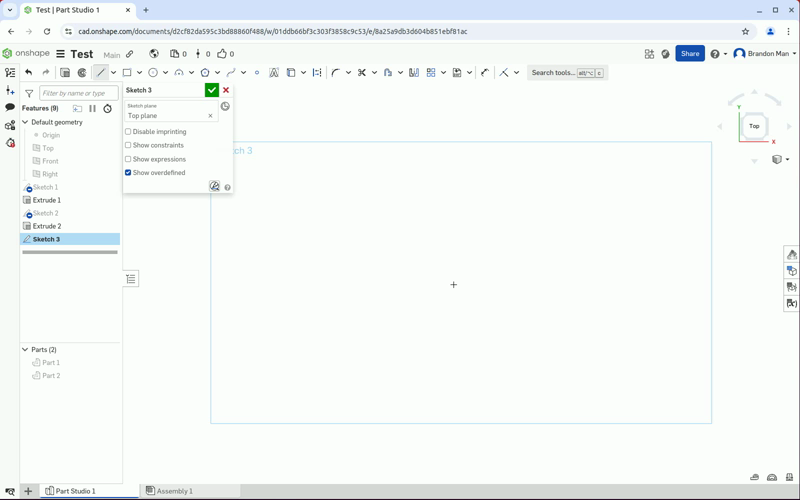
mouse_move(483, 284)
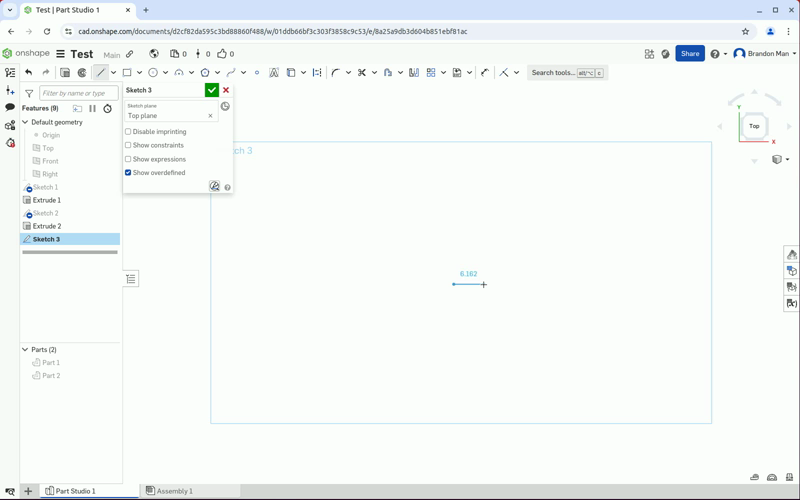
mouse_move(467, 284)
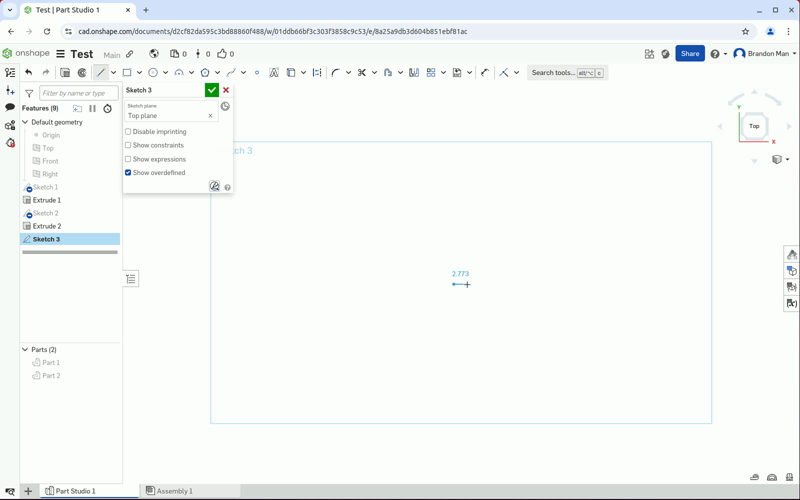
click(467, 284)
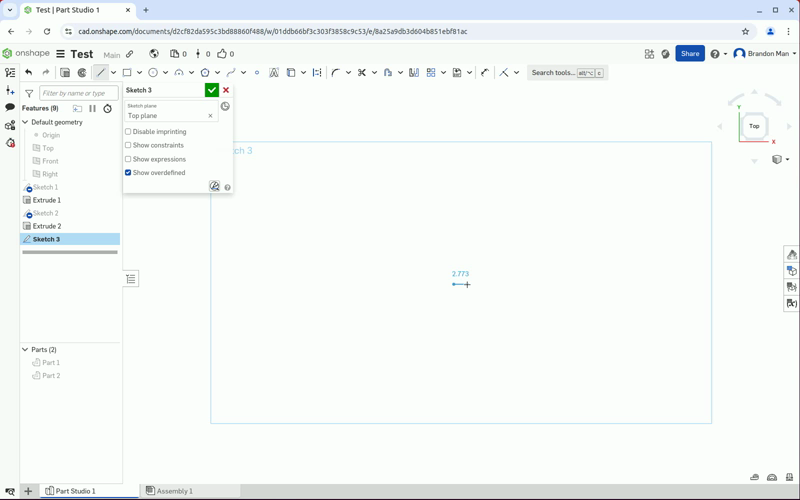
key_up(shift)
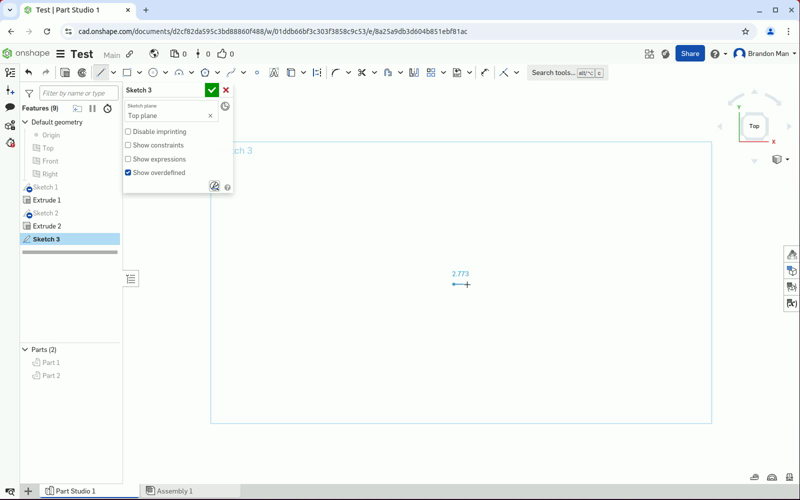
key_down(shift)
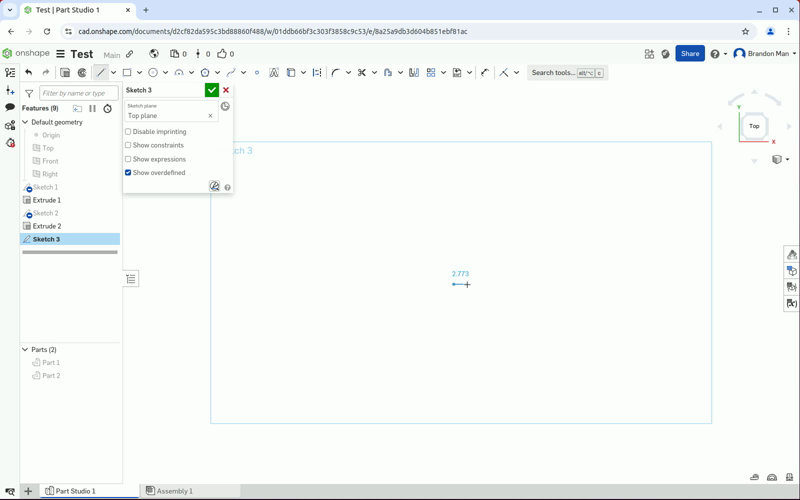
mouse_move(467, 216)
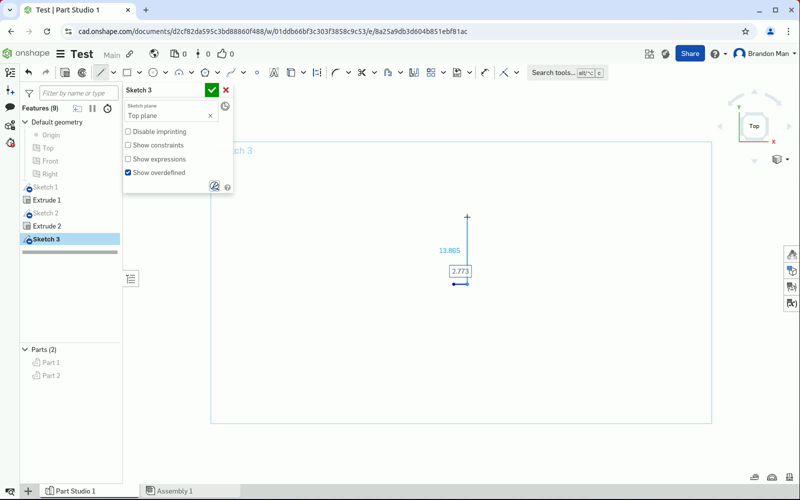
click(467, 216)
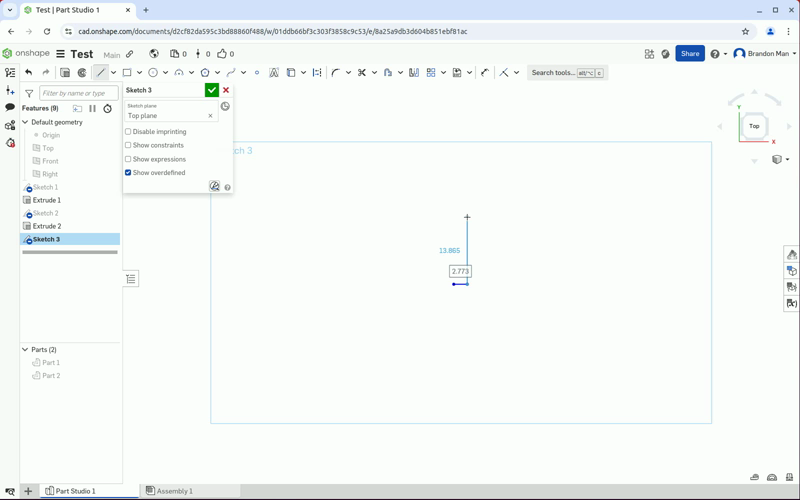
key_up(shift)
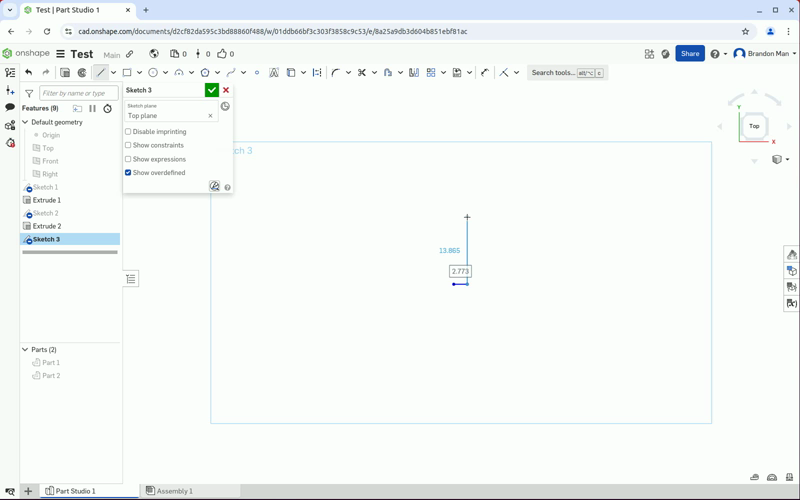
key_down(shift)
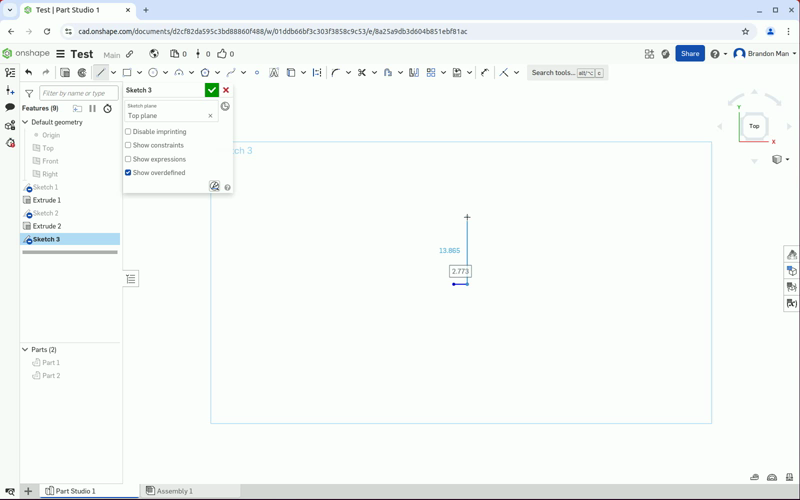
mouse_move(497, 216)
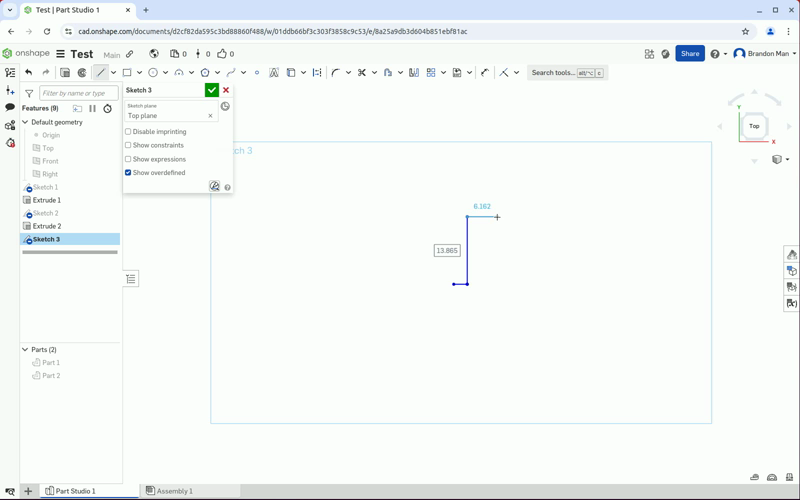
mouse_move(453, 216)
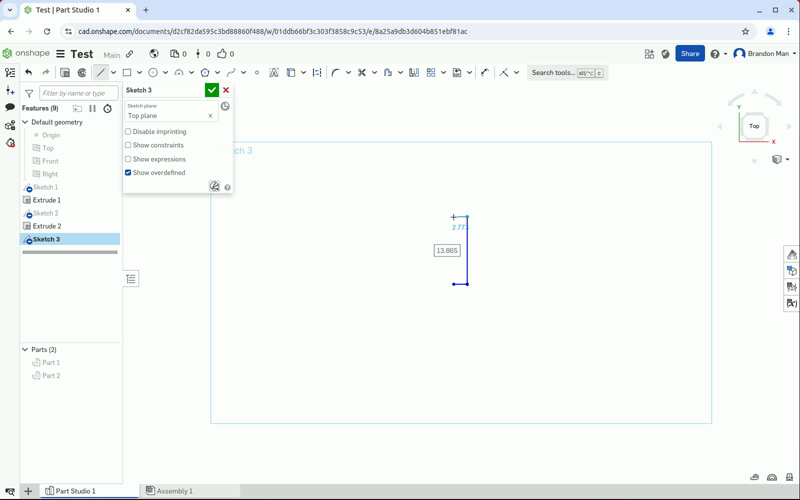
click(453, 216)
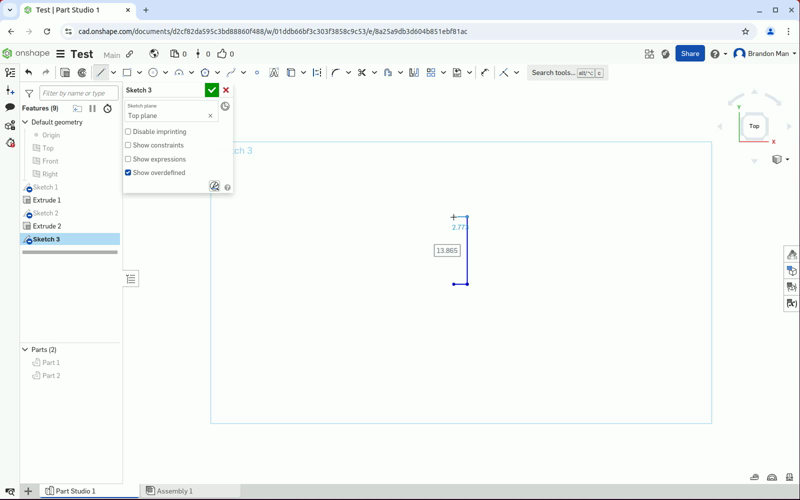
key_up(shift)
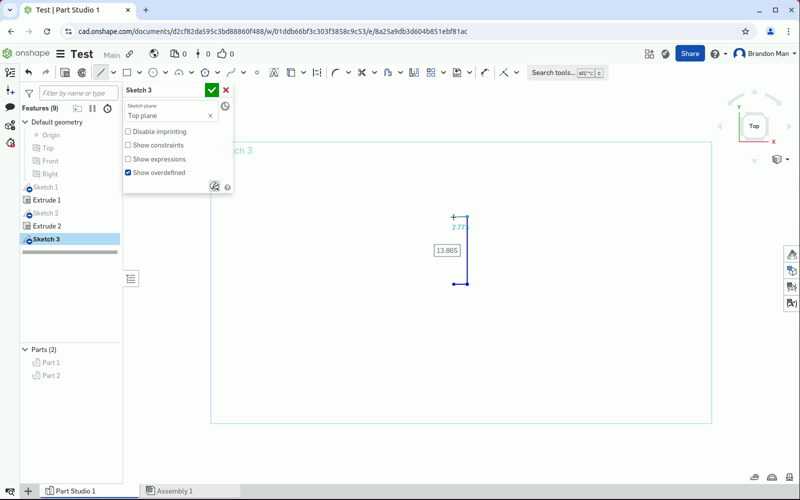
key_down(shift)
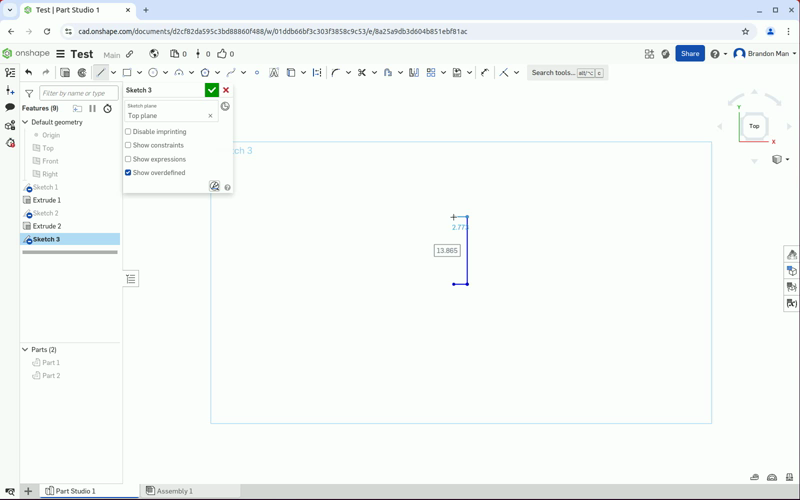
mouse_move(453, 284)
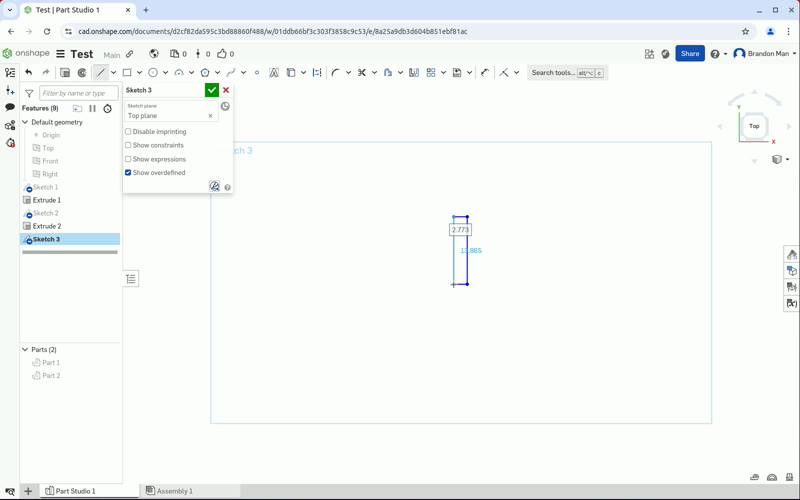
key_up(shift)
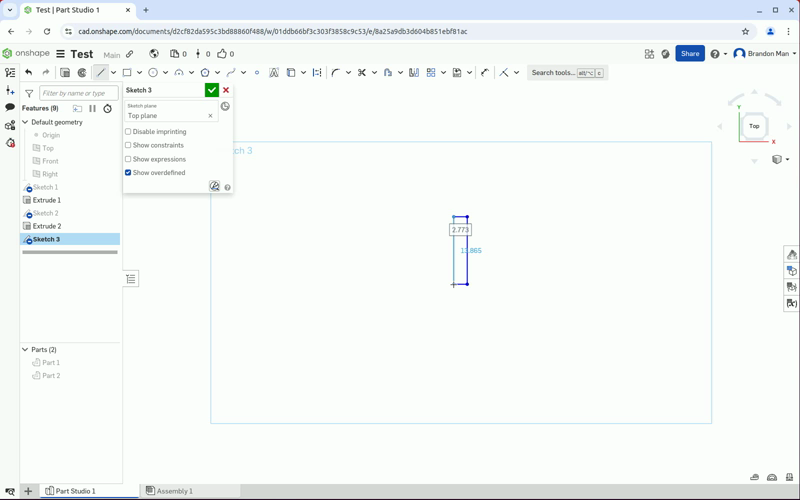
click(453, 284)
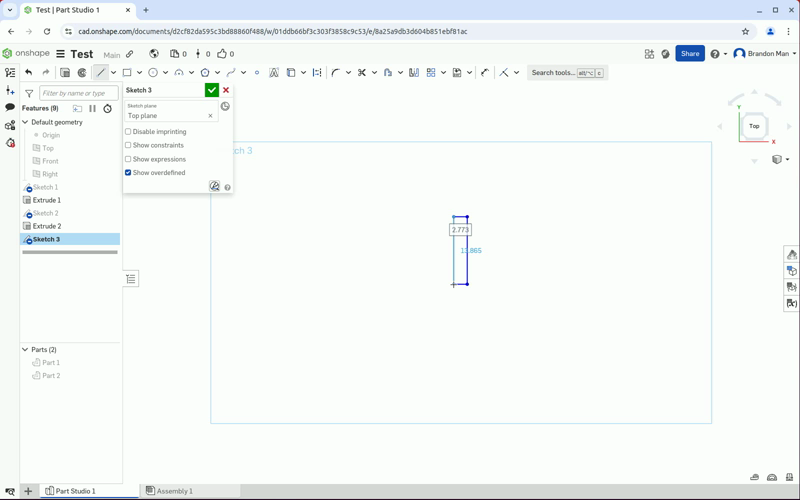
key(esc)
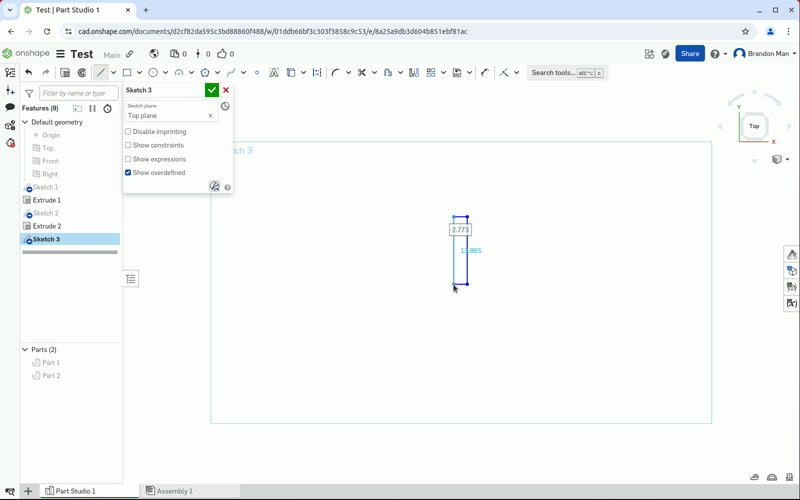
mouse_move(463, 228)
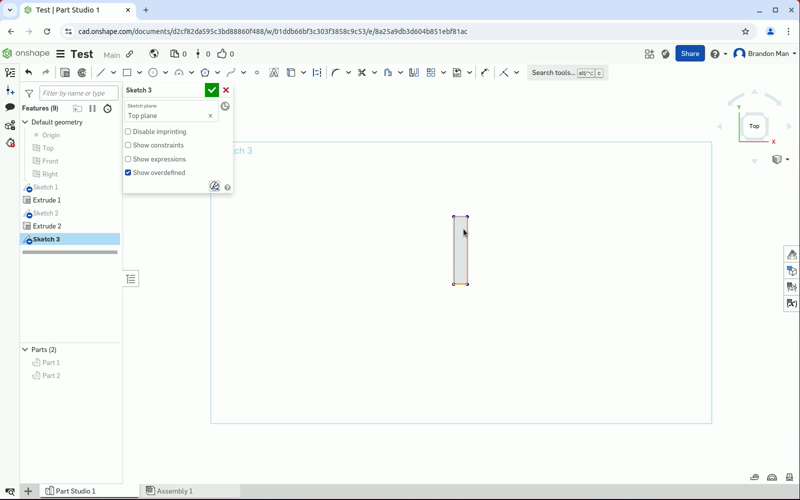
scroll(6)
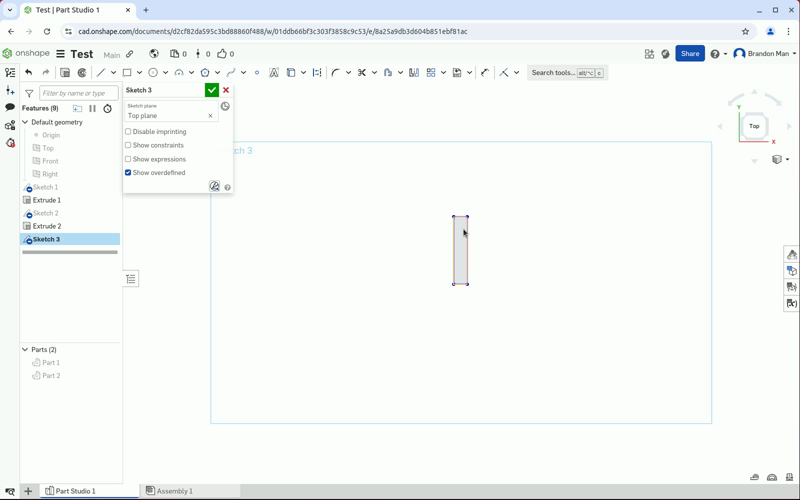
scroll(6)
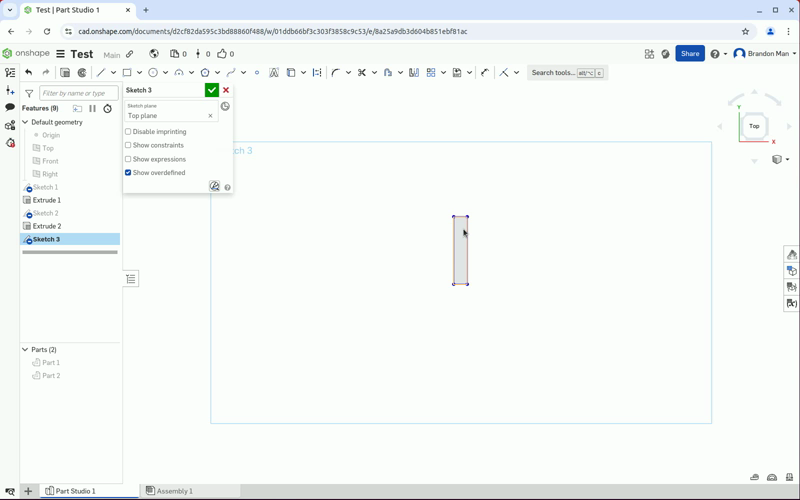
scroll(6)
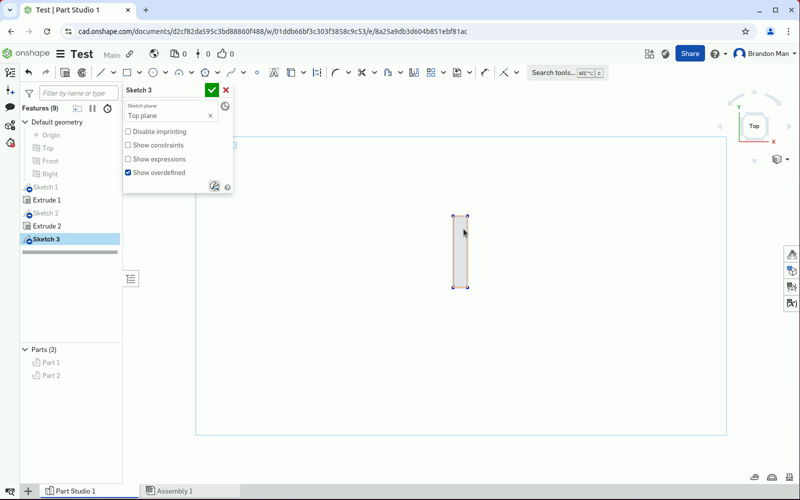
scroll(6)
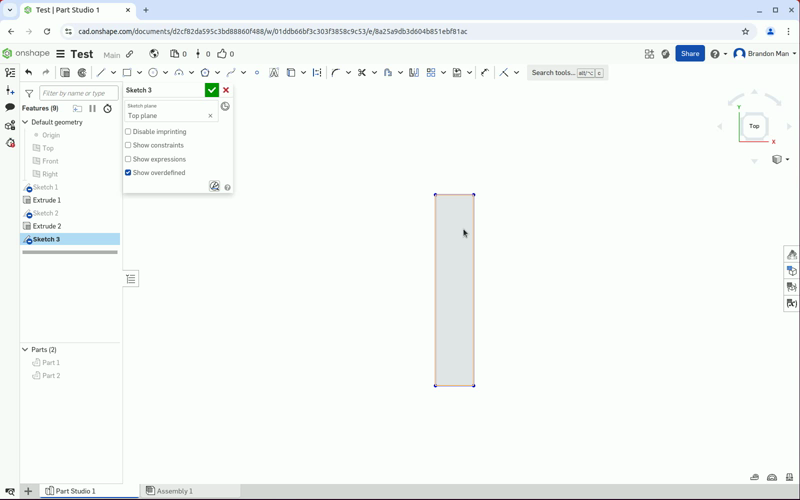
scroll(6)
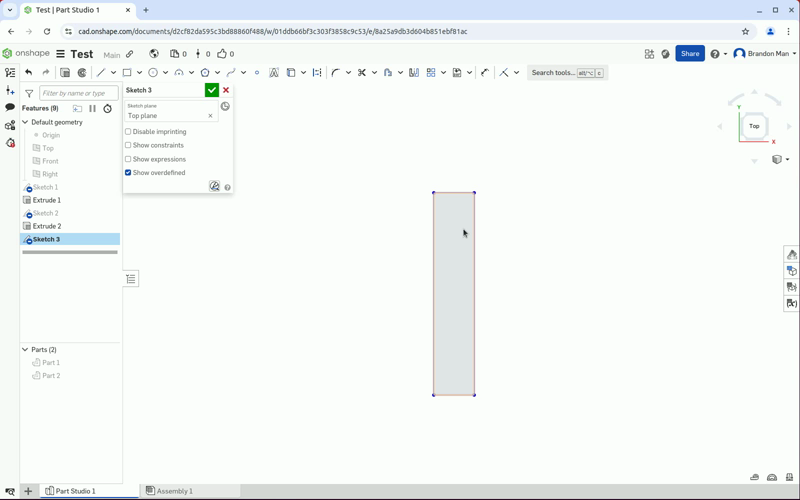
scroll(6)
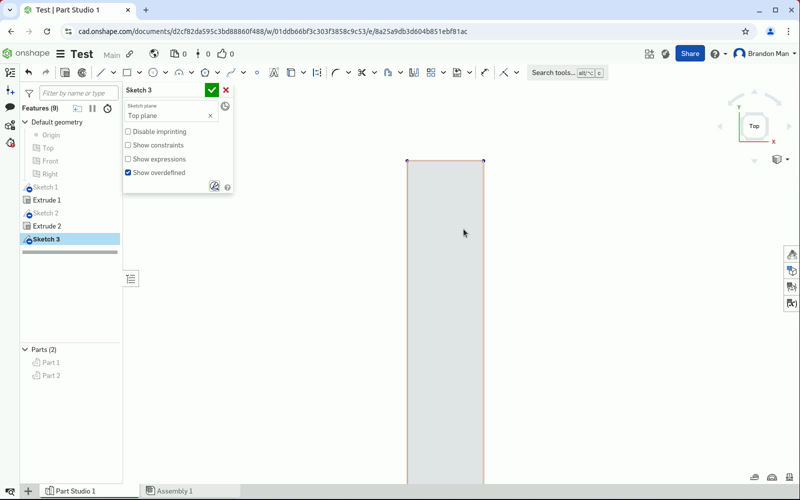
scroll(6)
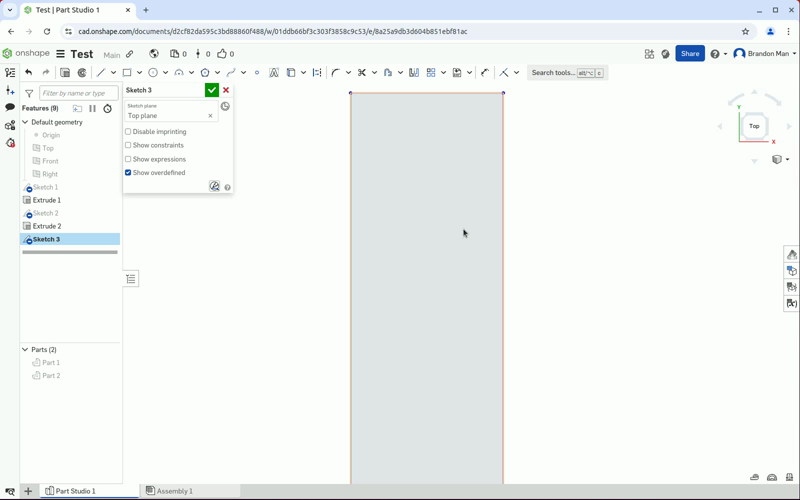
click(463, 228)
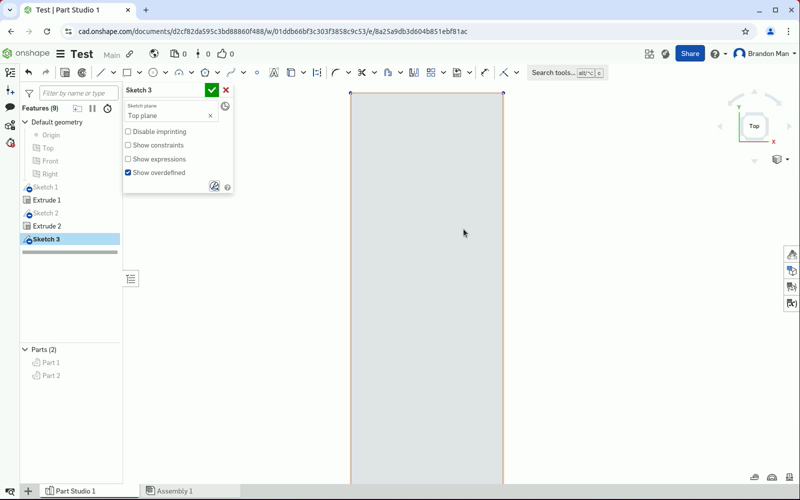
scroll(-6)
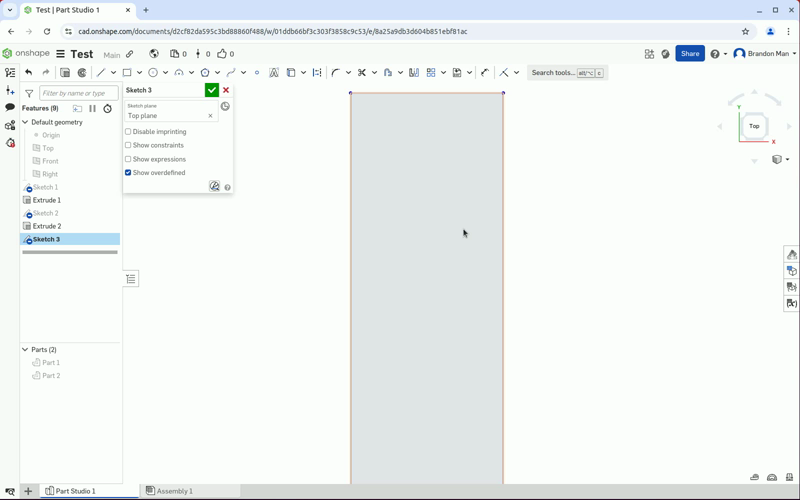
scroll(-6)
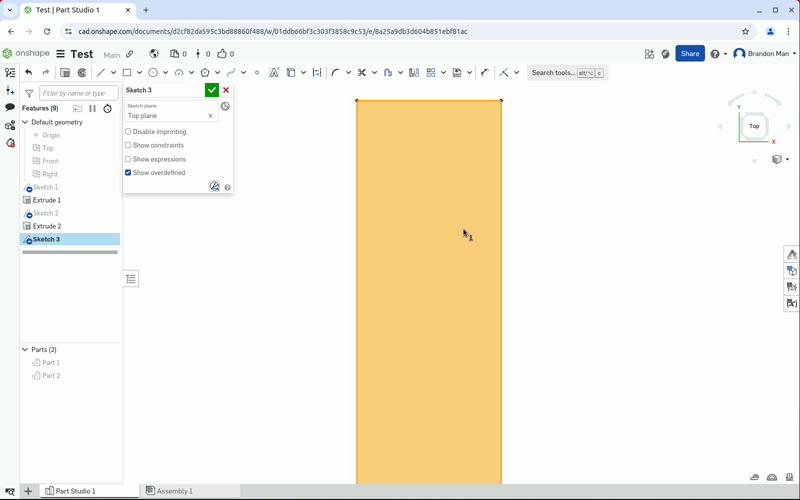
scroll(-6)
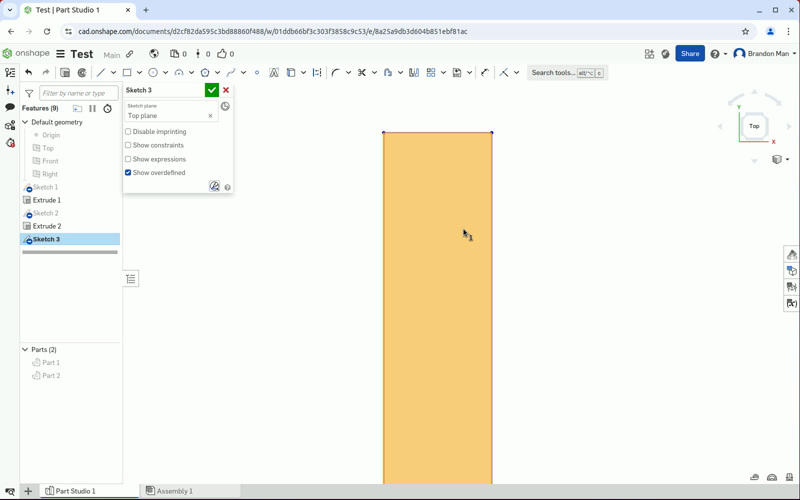
scroll(-6)
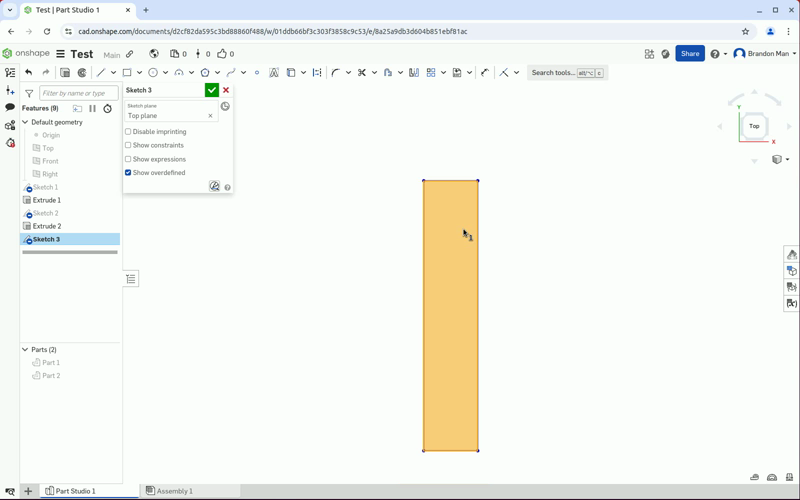
scroll(-6)
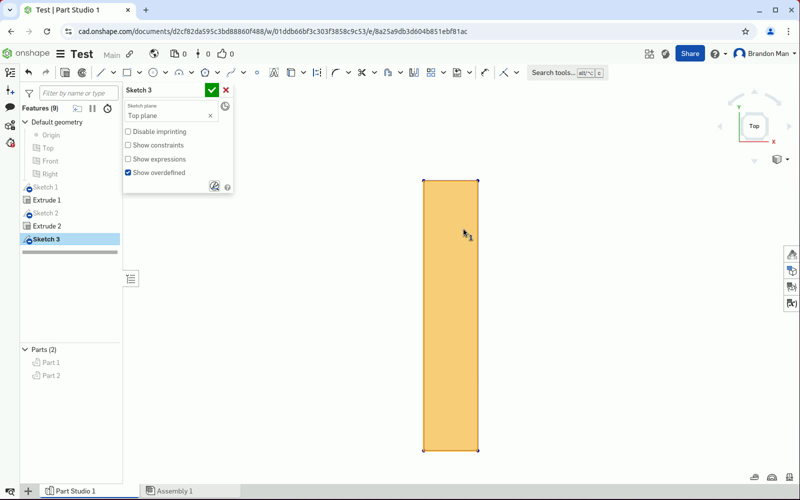
scroll(-6)
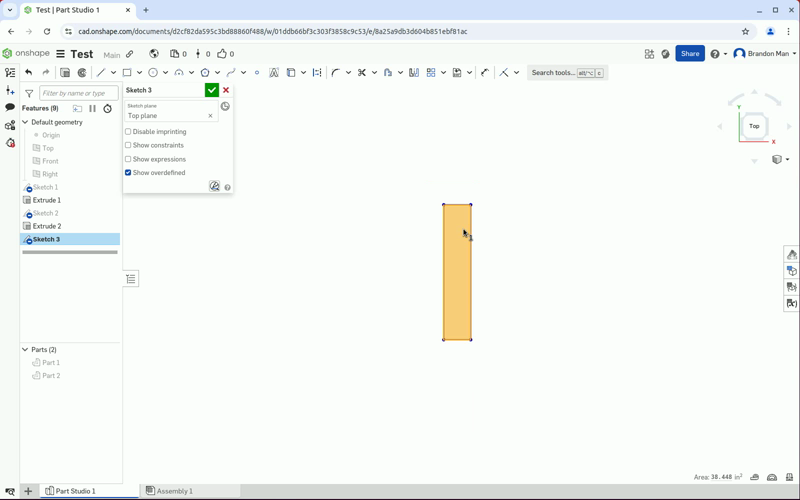
scroll(-6)
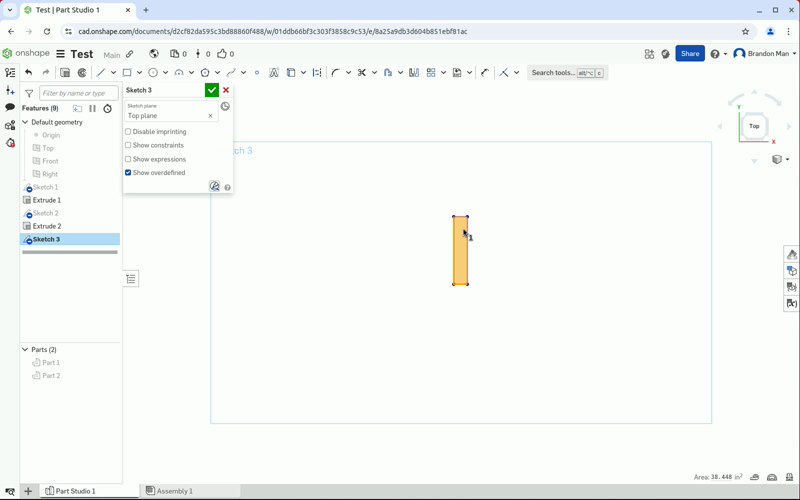
mouse_move(73, 352)
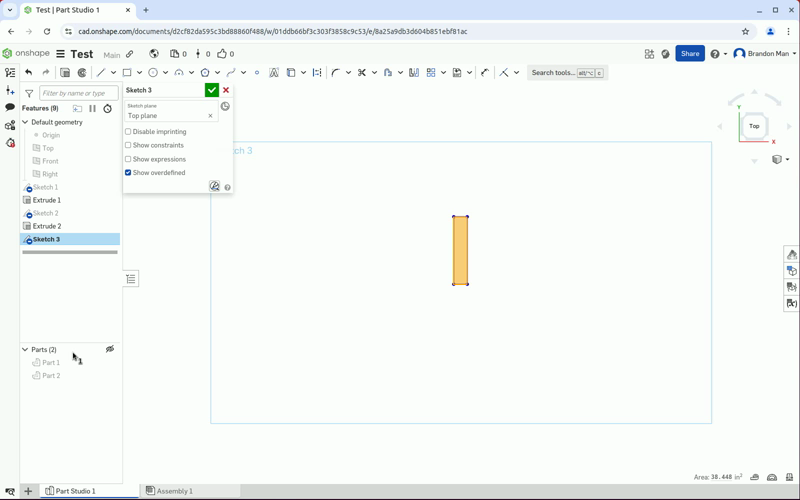
key(shift+y)
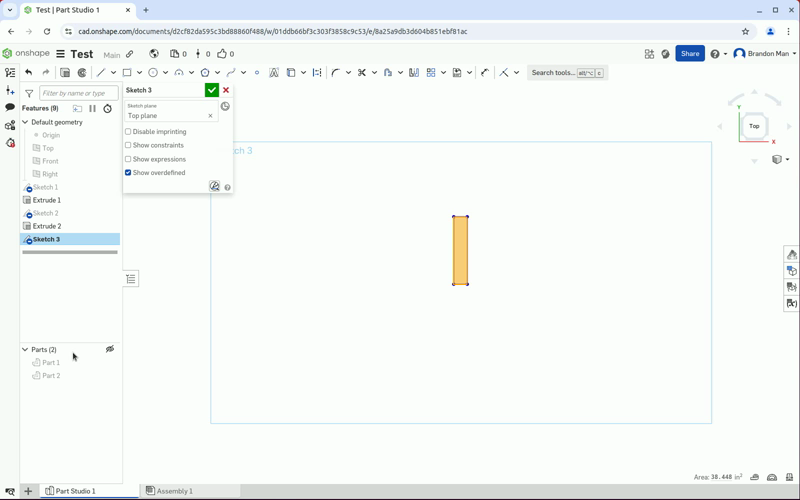
key(shift+e)
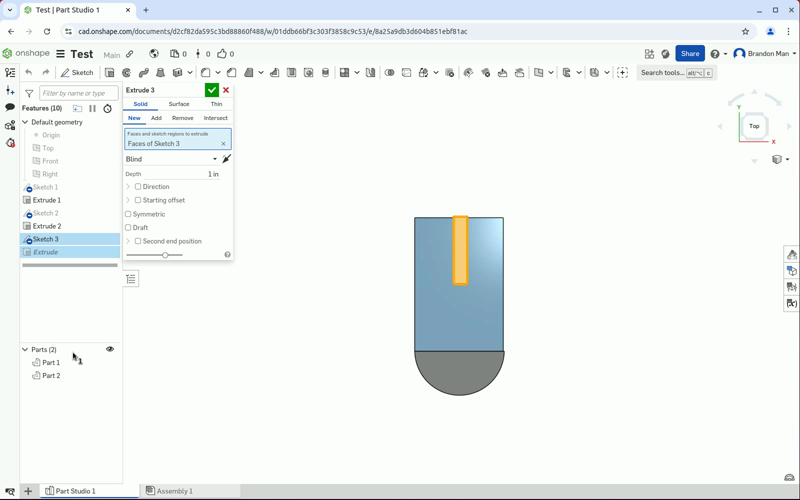
mouse_move(143, 106)
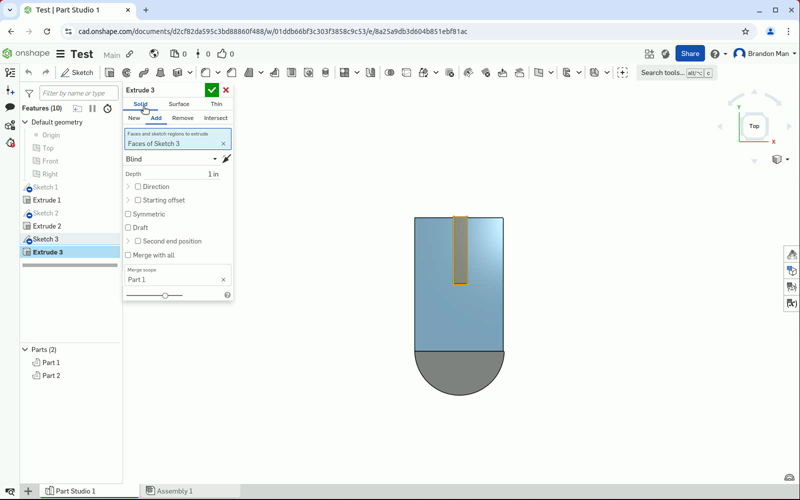
click(143, 106)
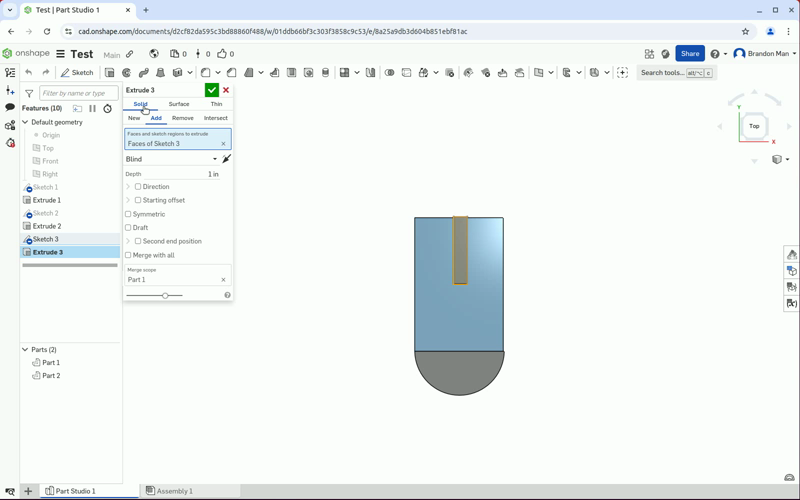
mouse_move(137, 120)
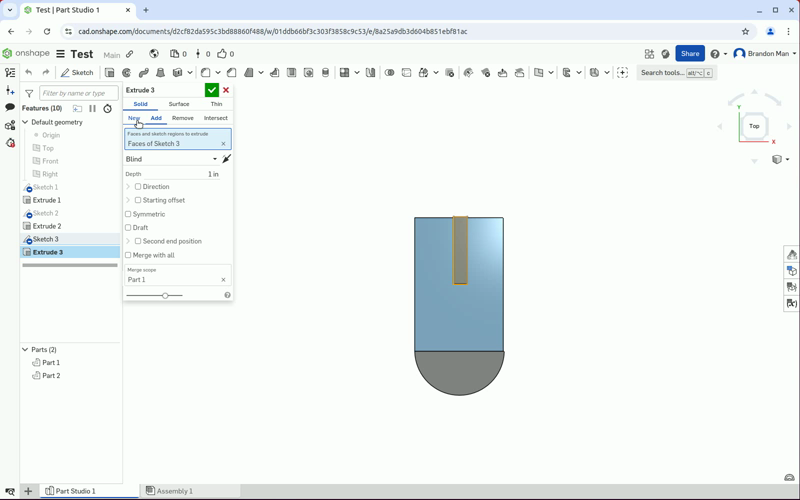
click(137, 120)
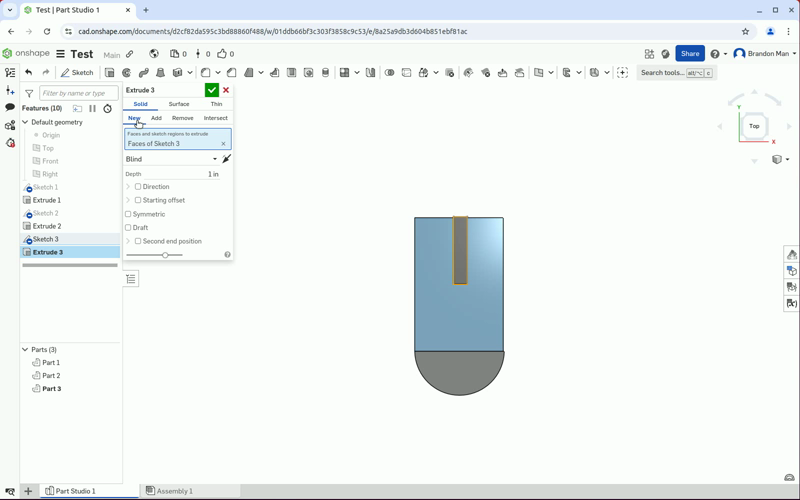
key(tab, 4)
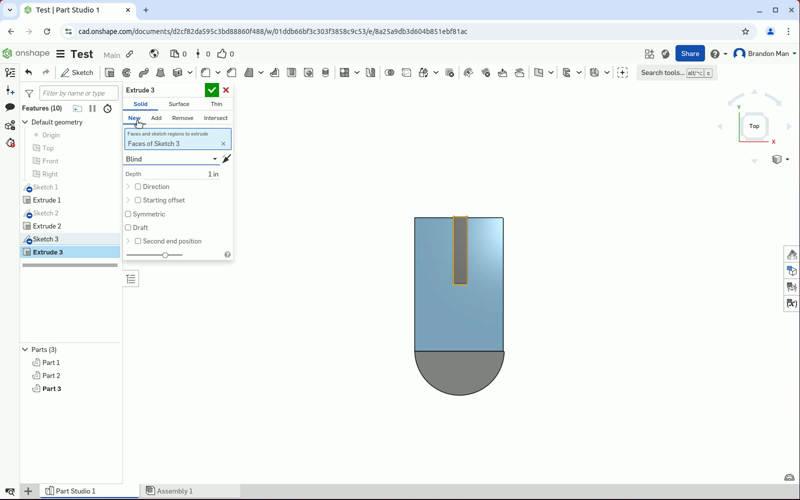
text(5.777)
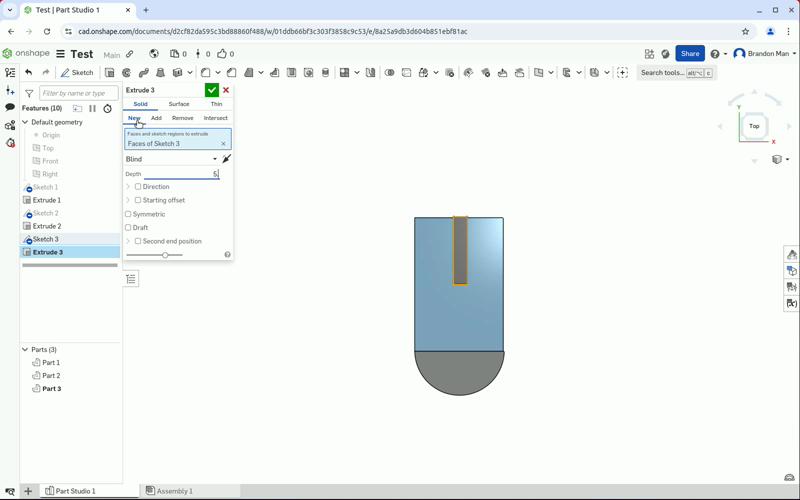
key(enter)
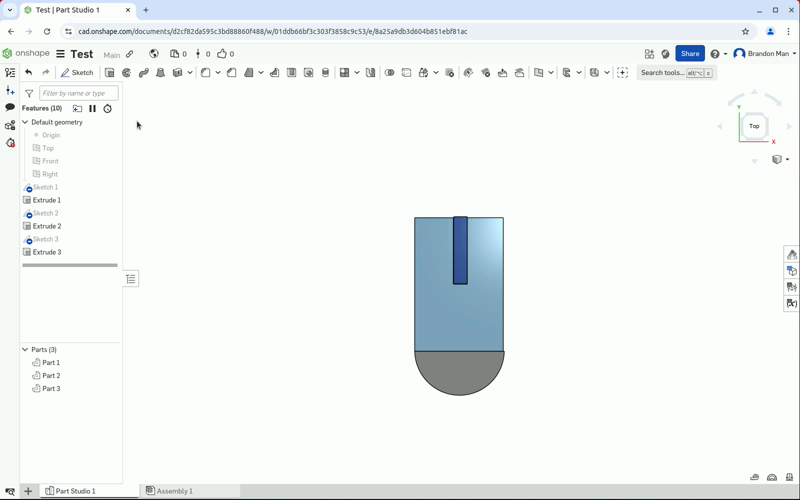
key(shift+h)
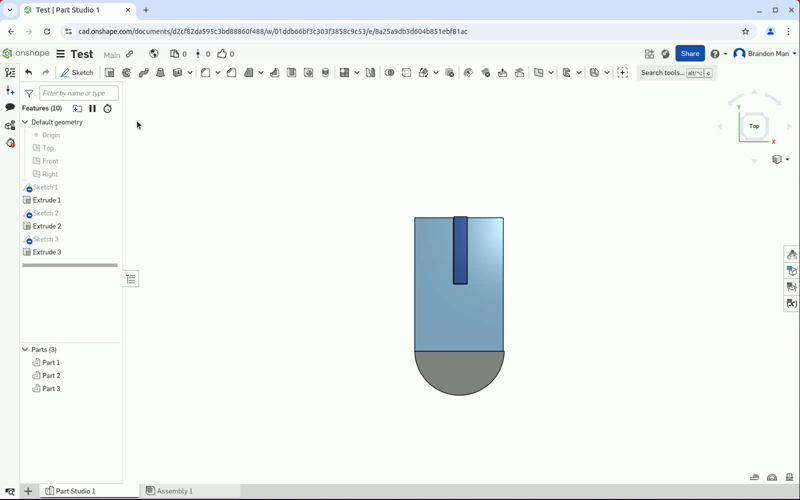
key(shift+h)
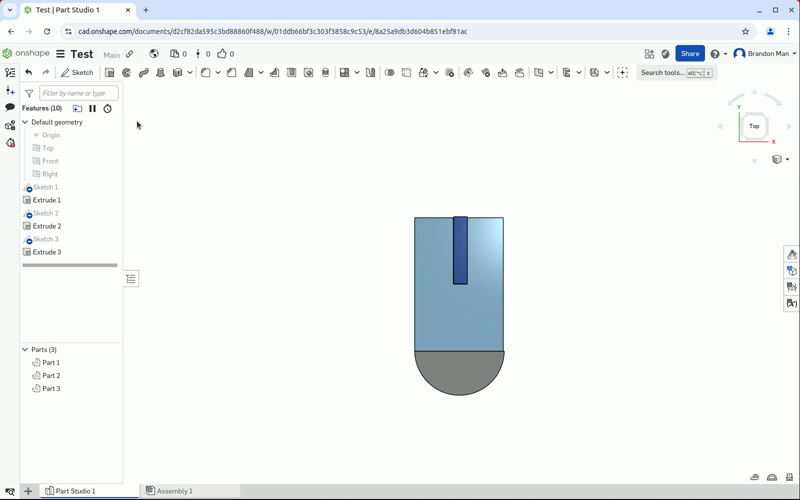
mouse_move(73, 189)
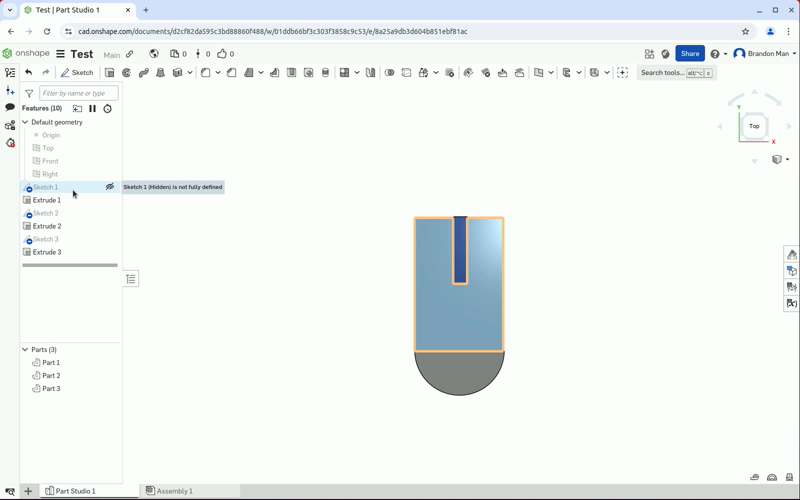
click(73, 189)
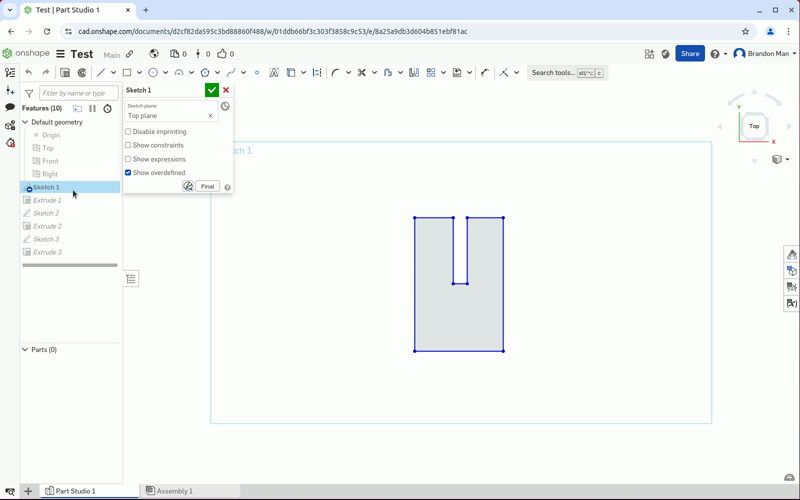
mouse_move(229, 92)
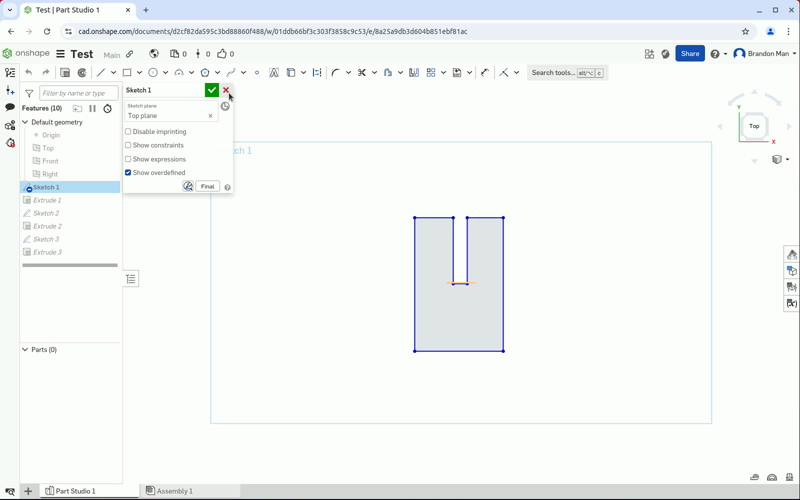
click(229, 92)
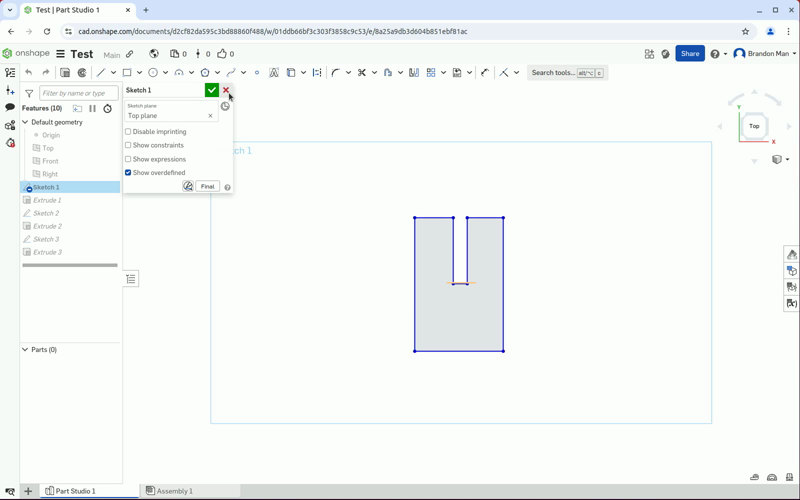
key(shift+s)
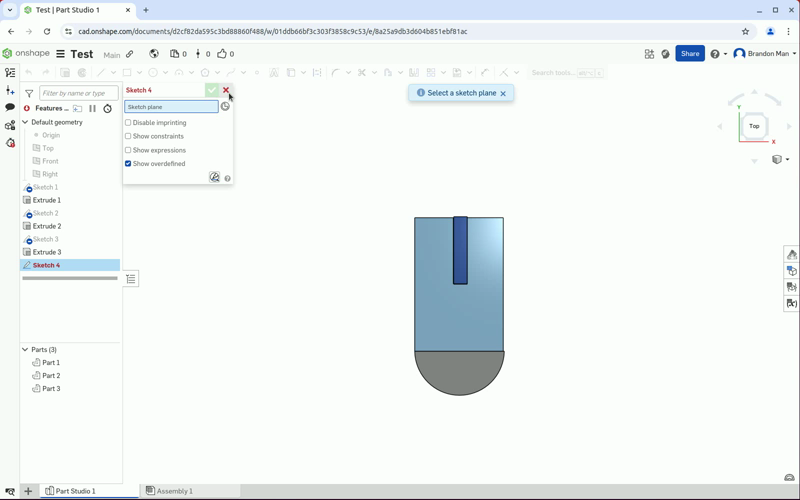
mouse_move(73, 150)
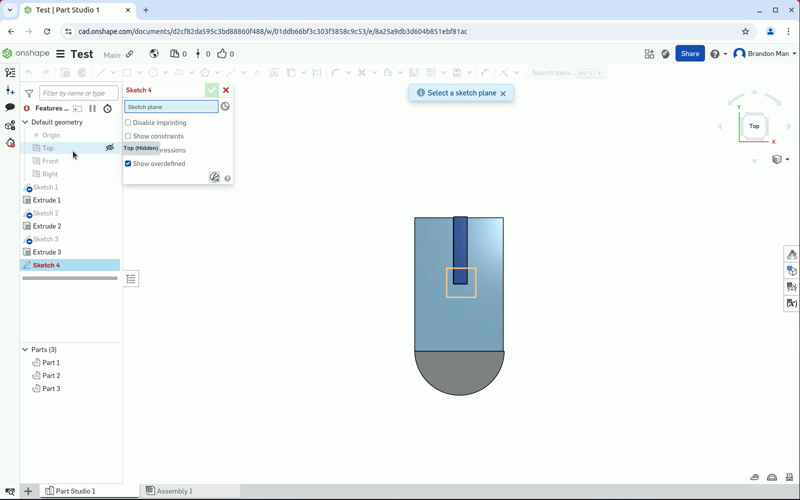
click(73, 150)
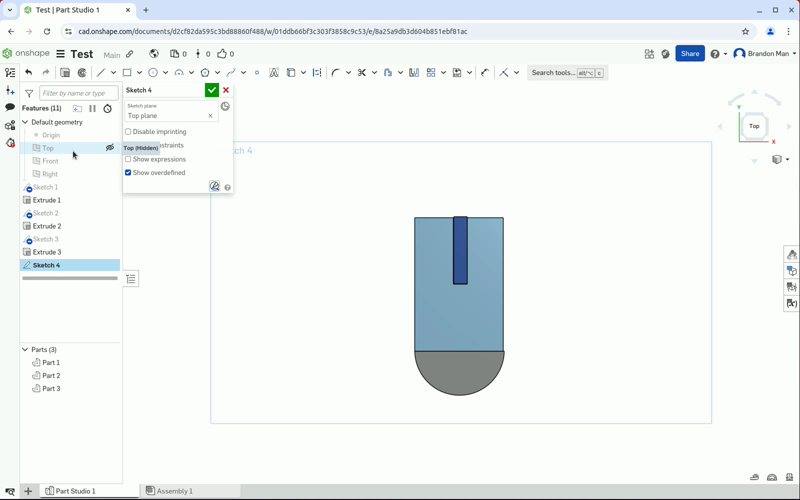
mouse_move(73, 352)
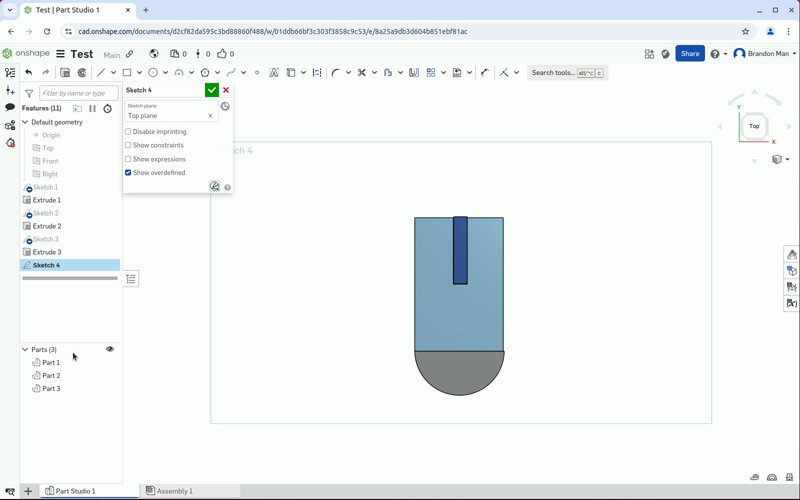
key(y)
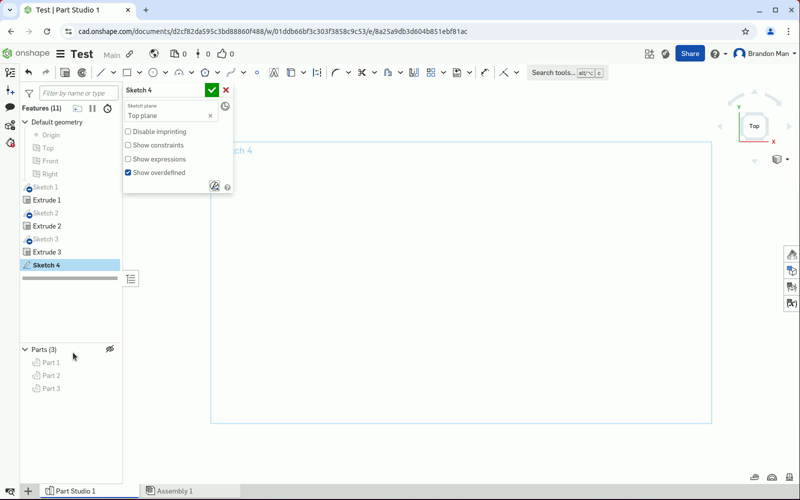
key(l)
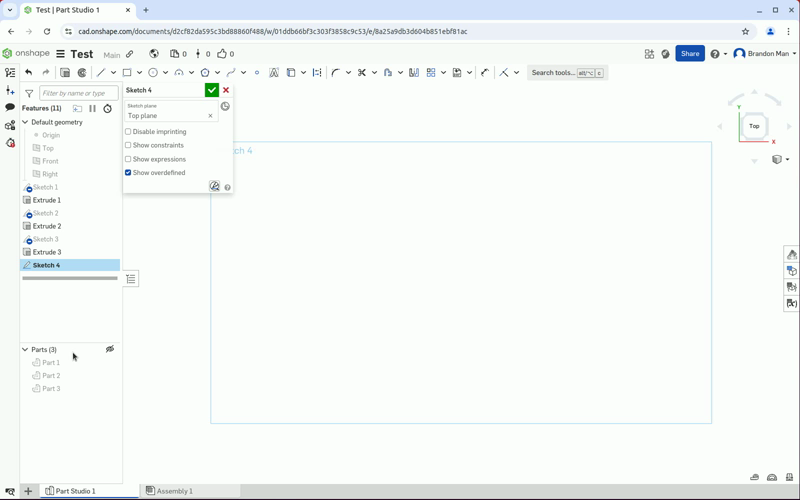
key_down(shift)
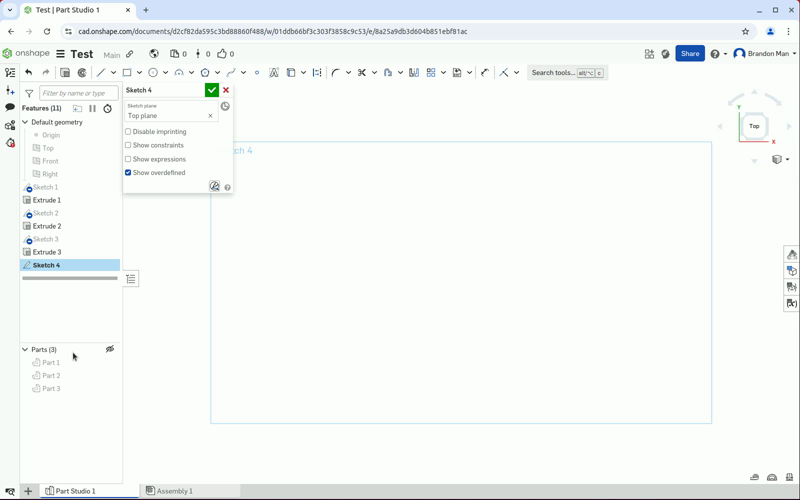
mouse_move(453, 217)
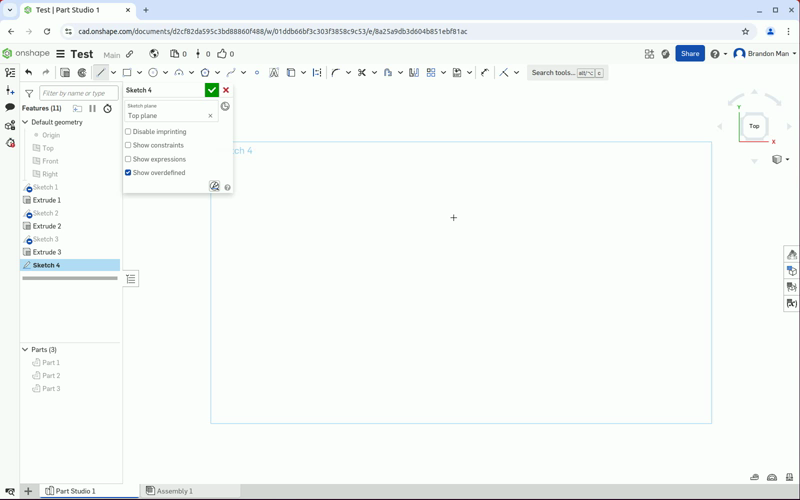
click(453, 217)
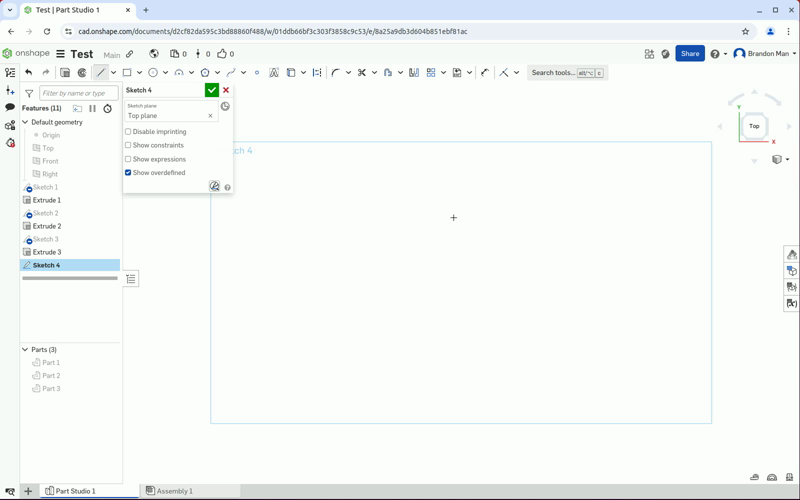
key_up(shift)
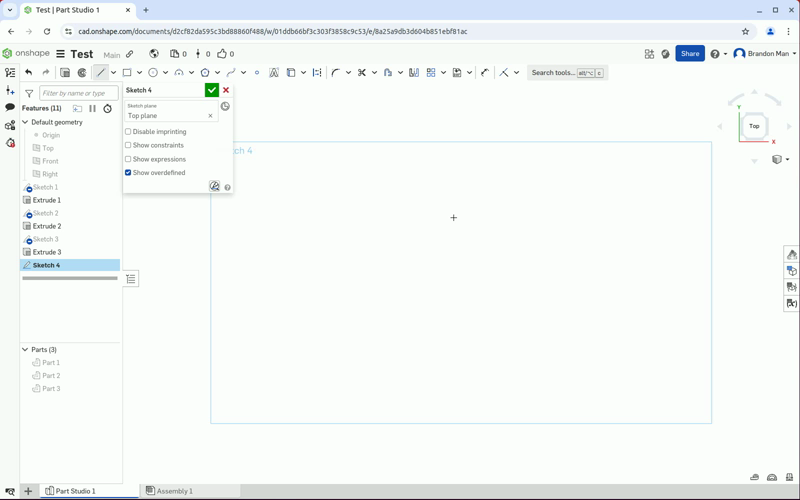
key_down(shift)
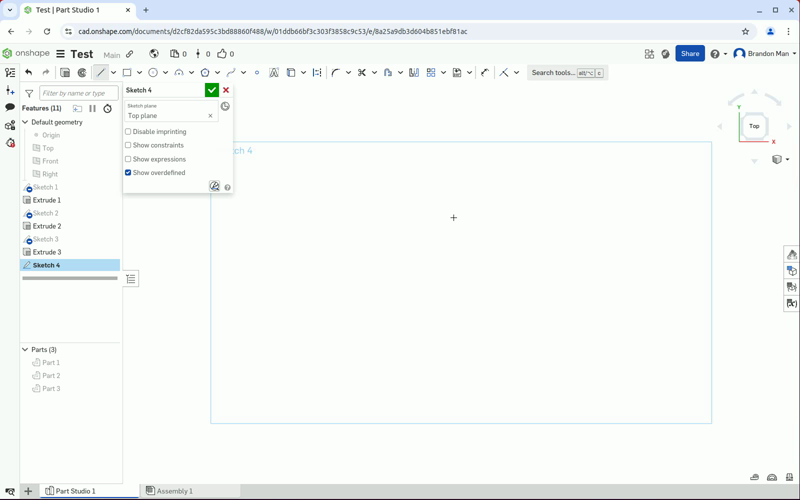
mouse_move(483, 217)
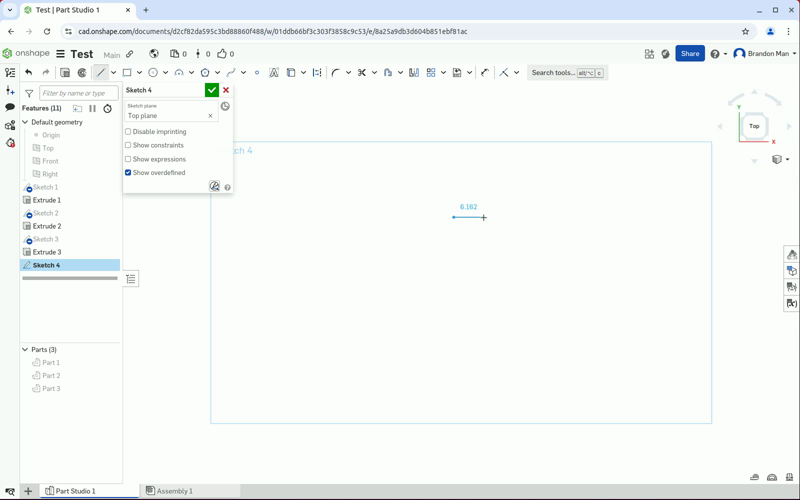
mouse_move(467, 217)
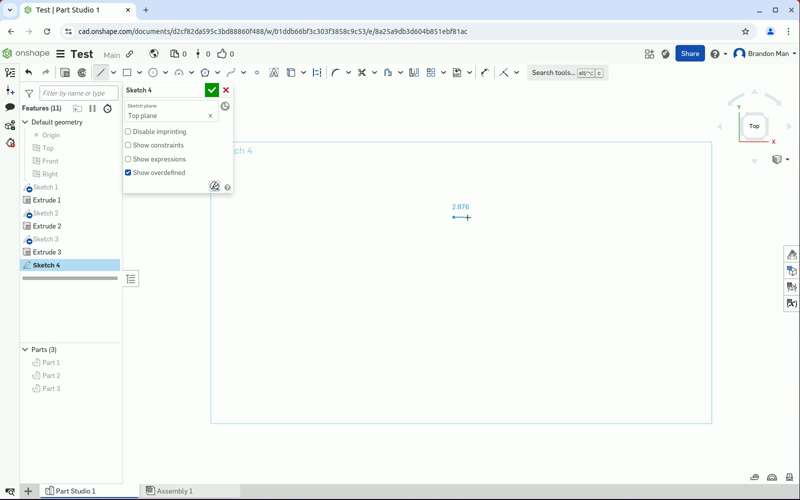
click(467, 217)
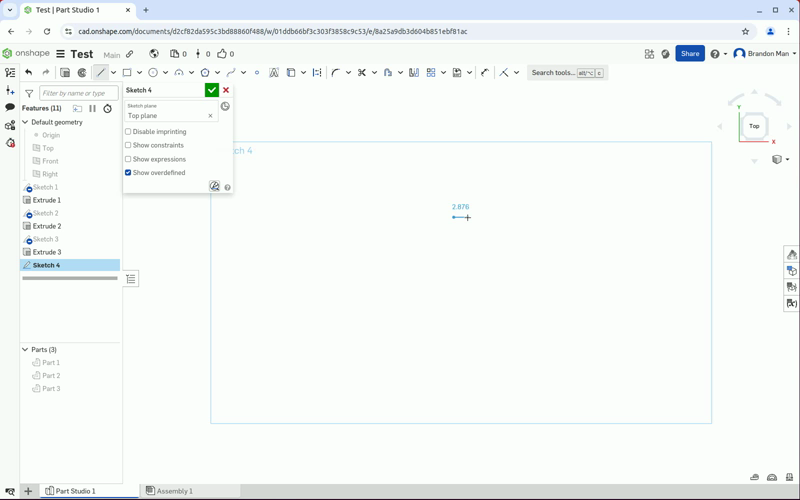
key_up(shift)
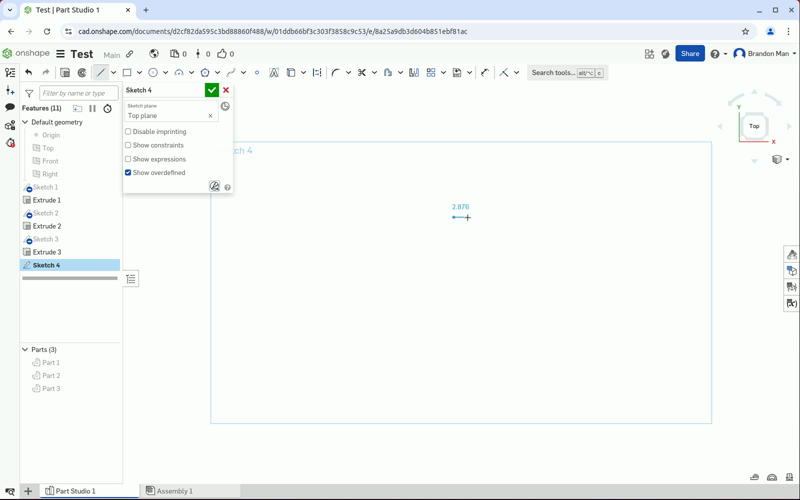
key_down(shift)
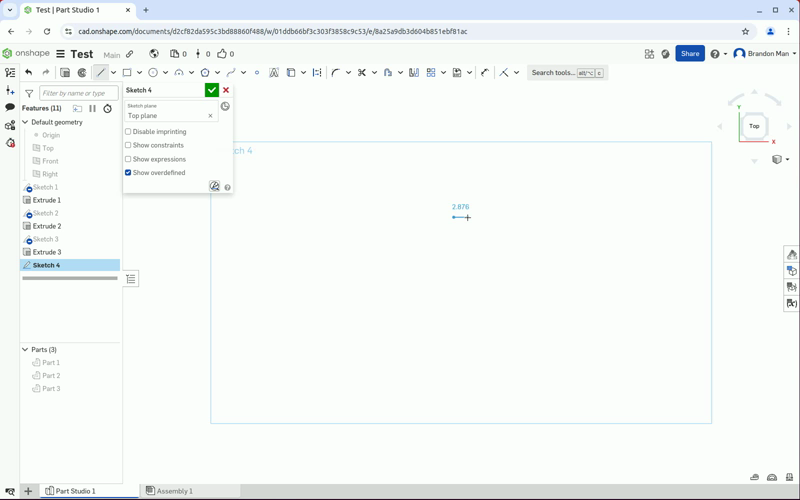
mouse_move(498, 217)
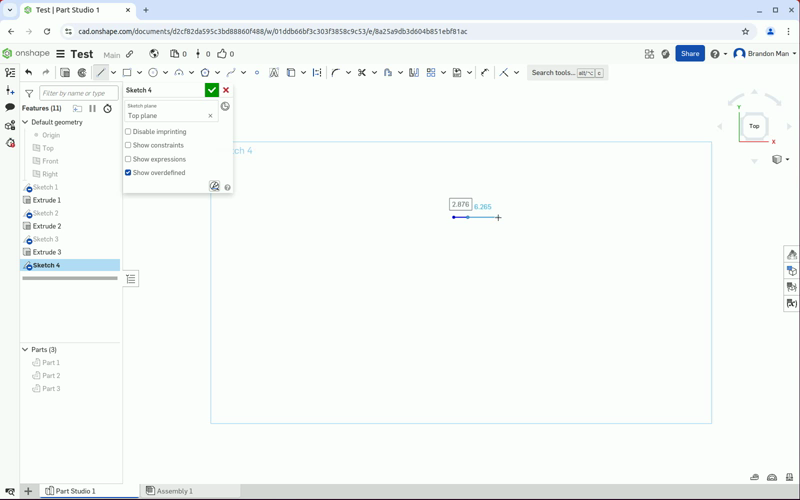
mouse_move(467, 197)
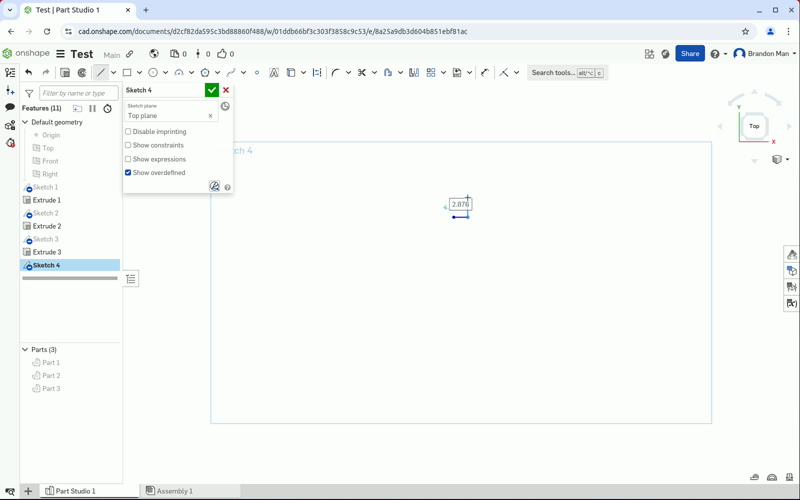
click(467, 197)
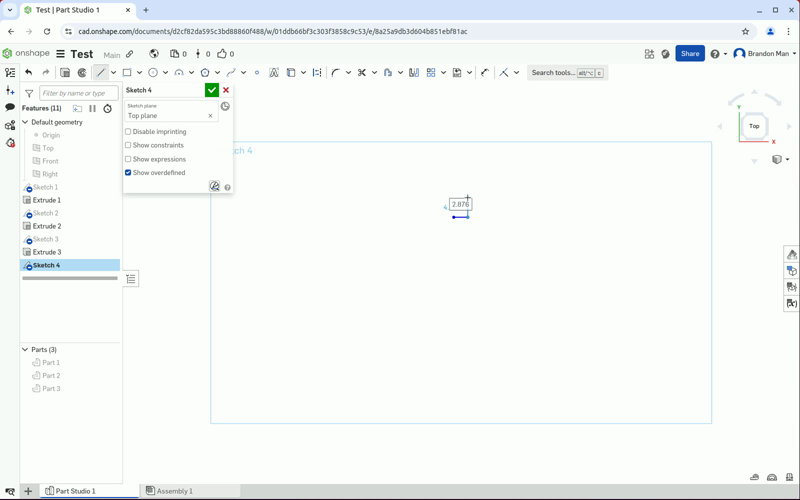
key_up(shift)
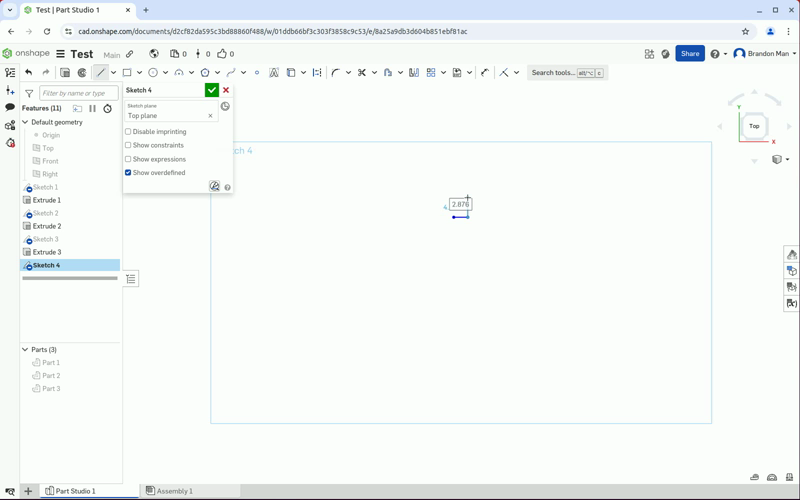
key_down(shift)
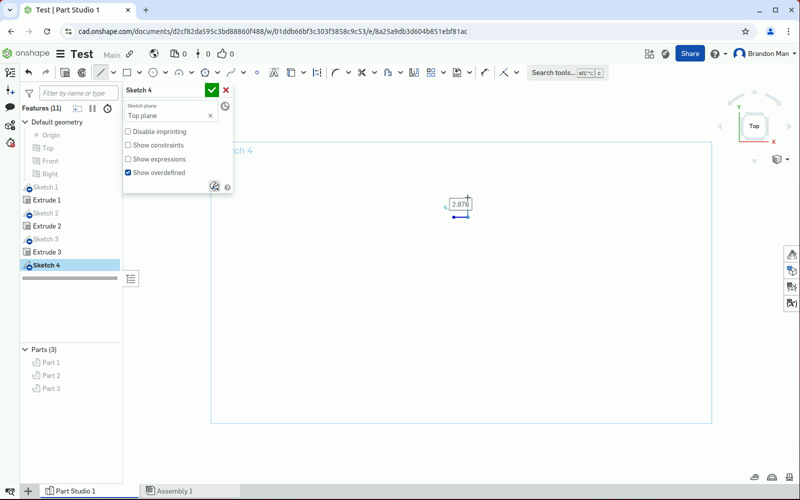
mouse_move(498, 197)
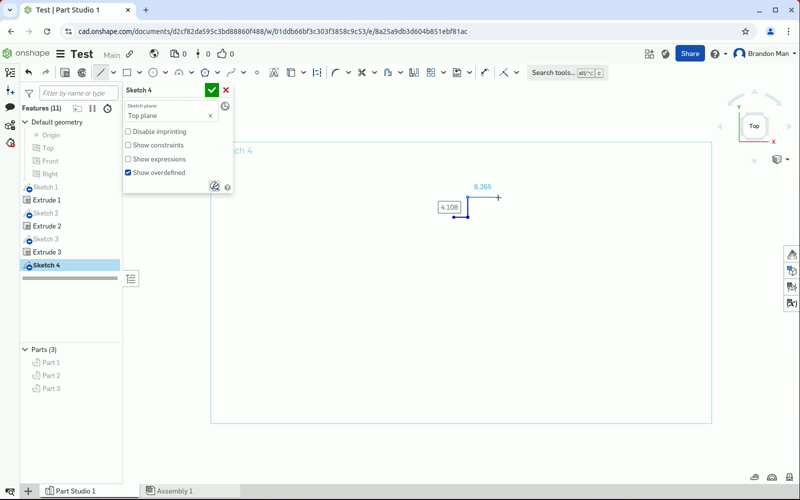
mouse_move(453, 197)
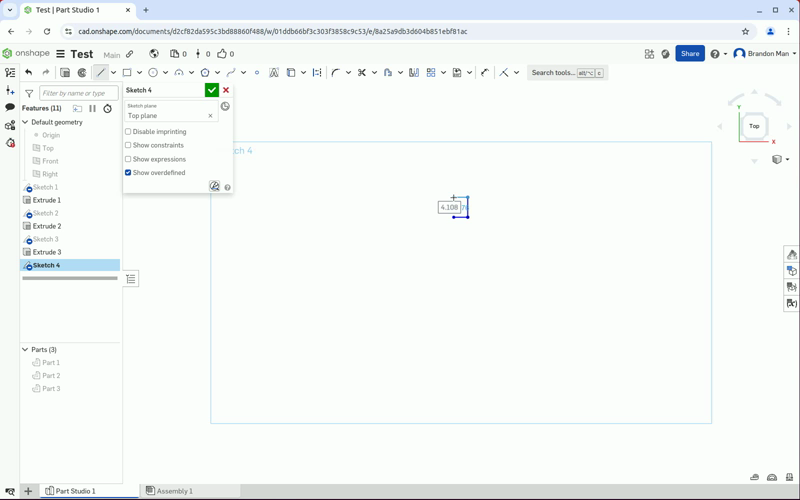
click(453, 197)
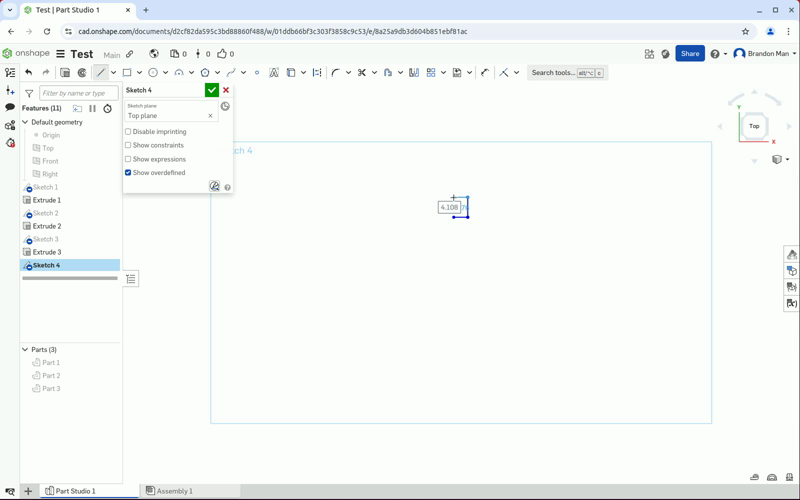
key_up(shift)
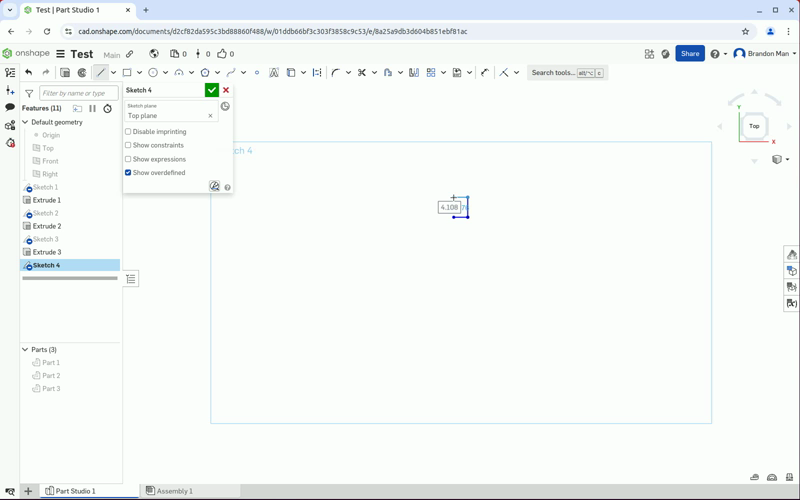
mouse_move(483, 197)
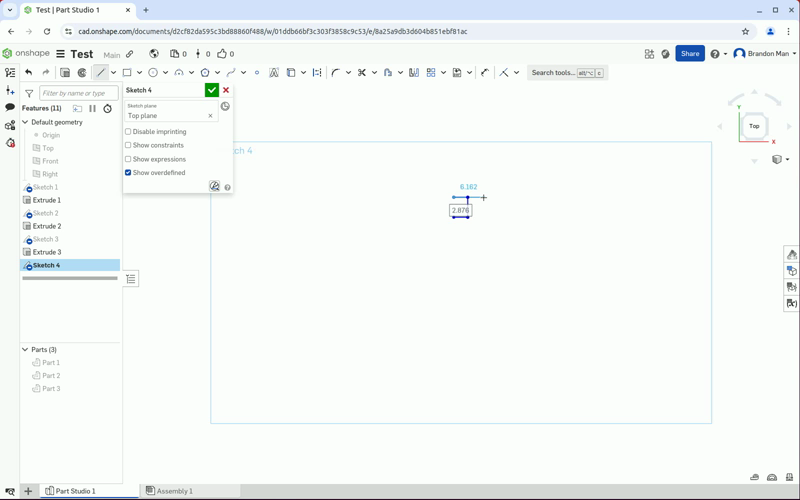
key_down(shift)
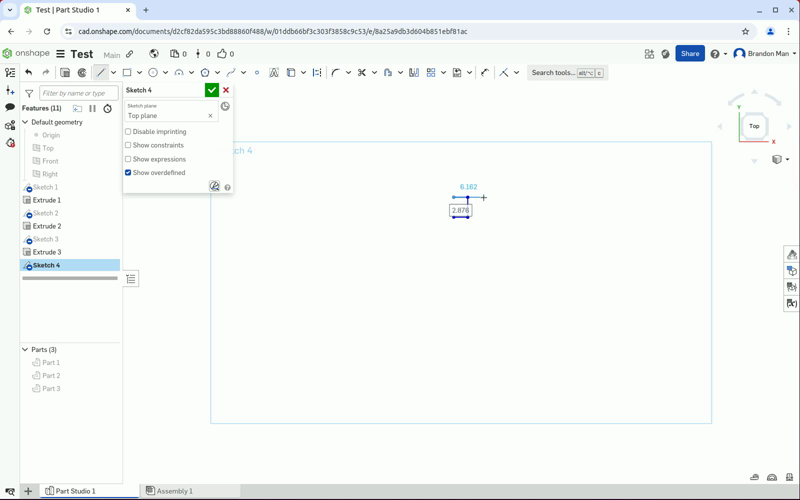
mouse_move(453, 217)
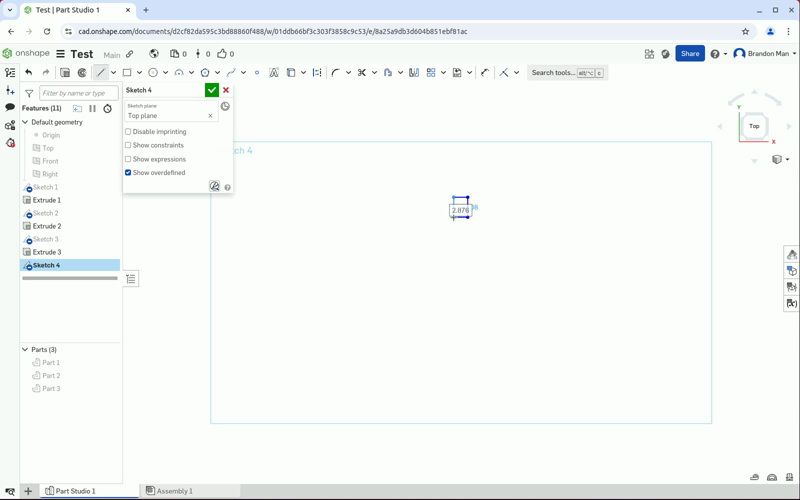
key_up(shift)
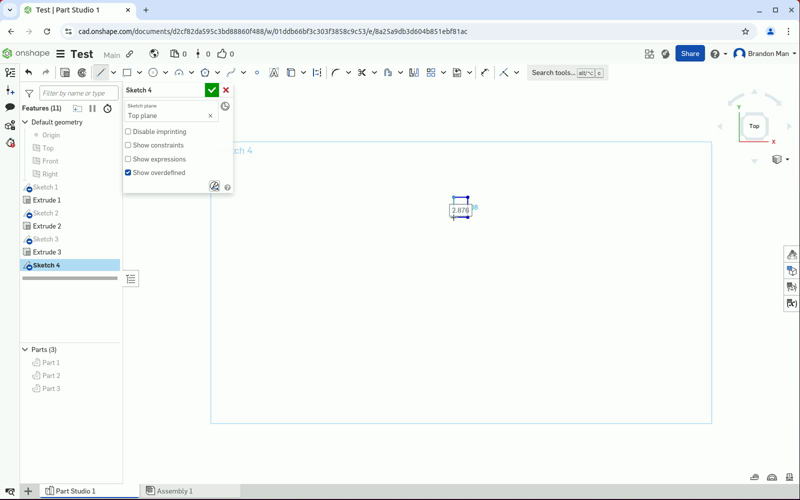
click(453, 217)
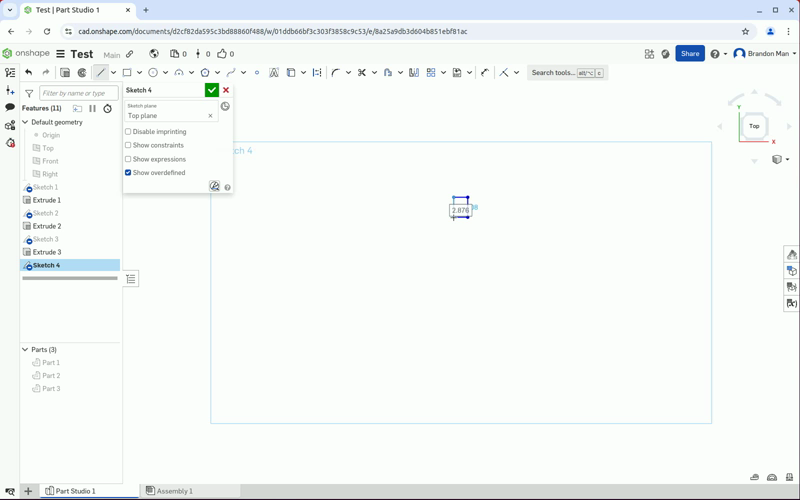
key(esc)
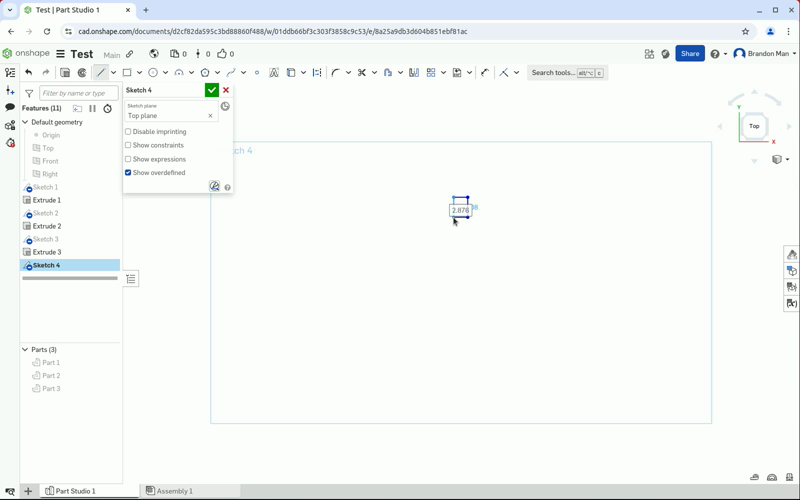
mouse_move(457, 213)
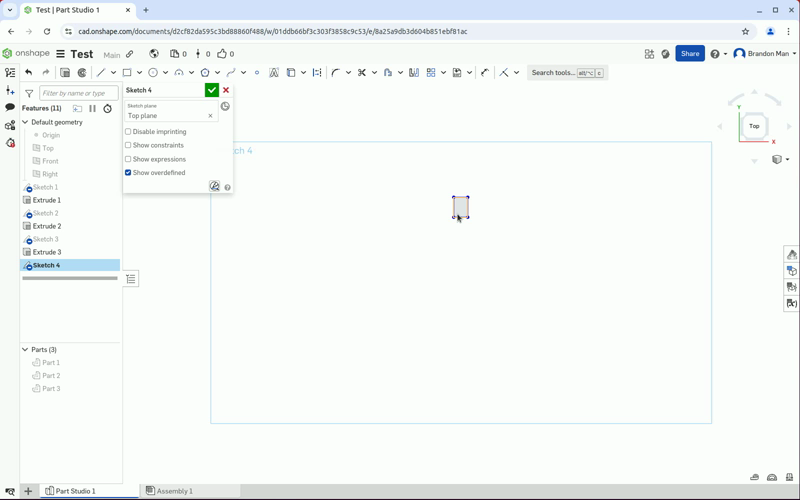
scroll(6)
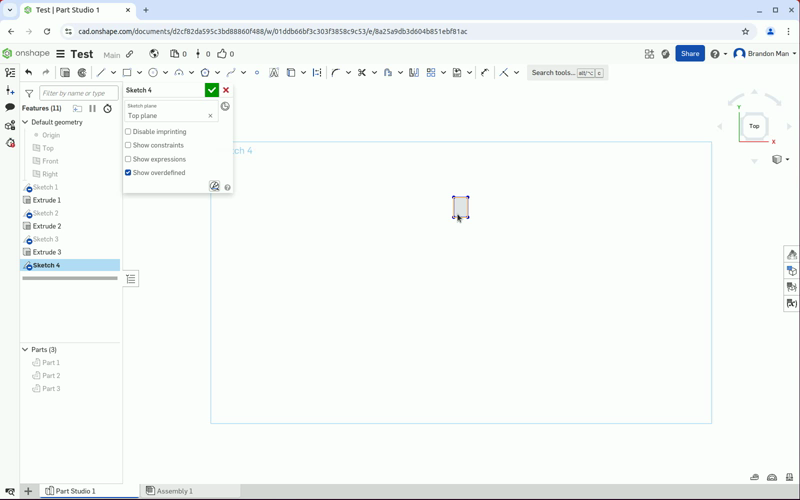
scroll(6)
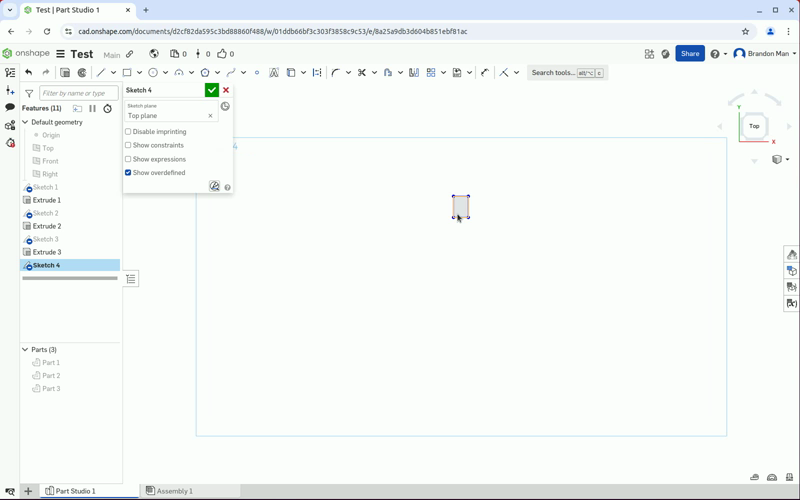
scroll(6)
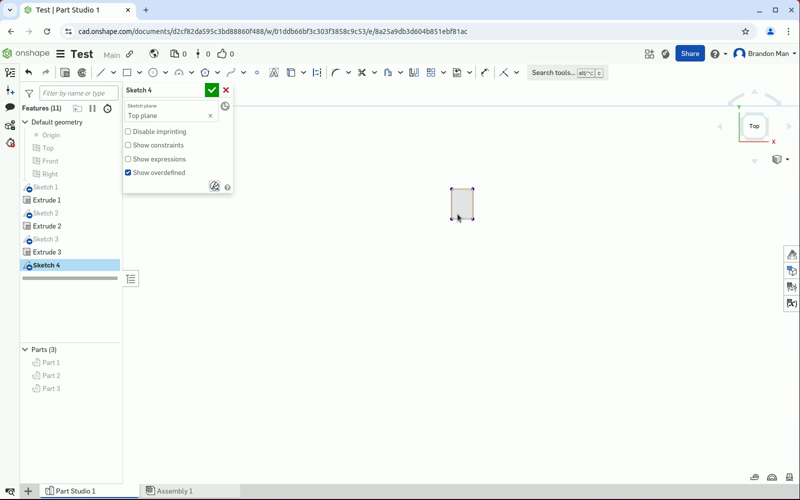
scroll(6)
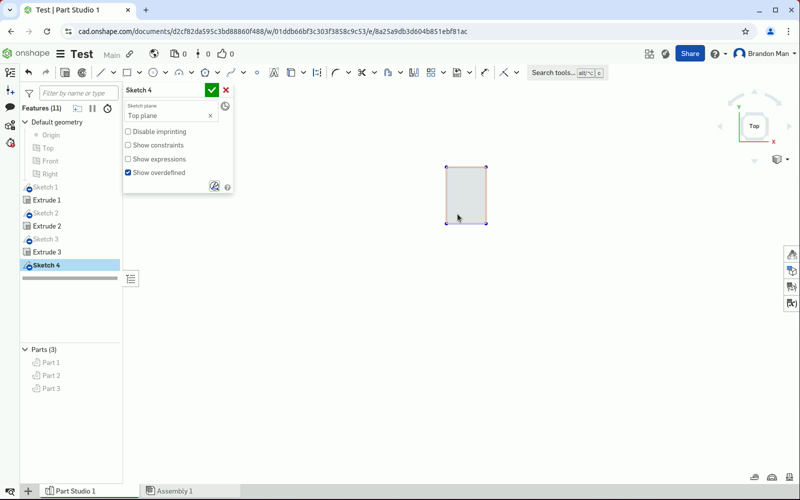
scroll(6)
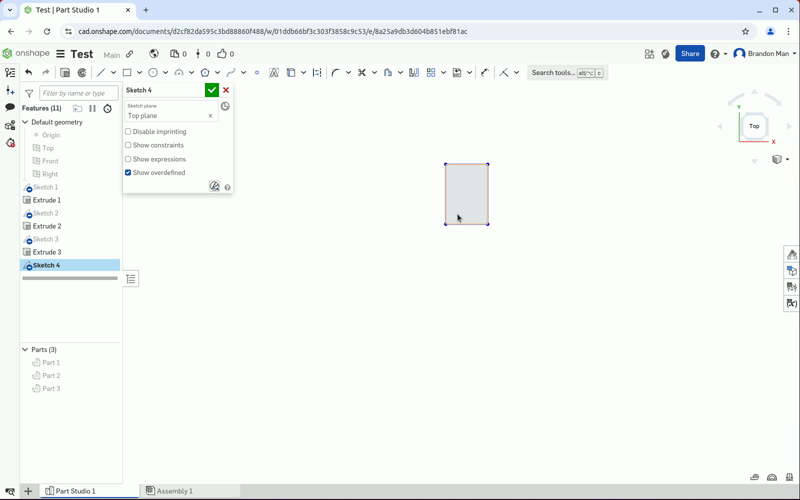
scroll(6)
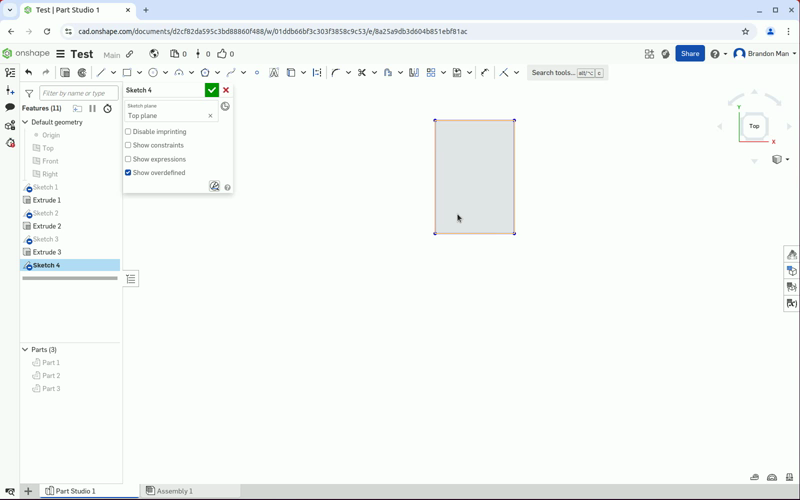
scroll(6)
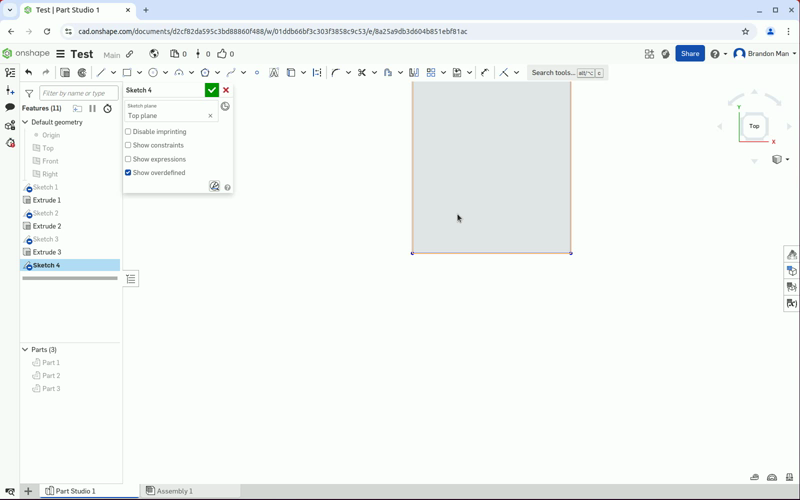
click(457, 213)
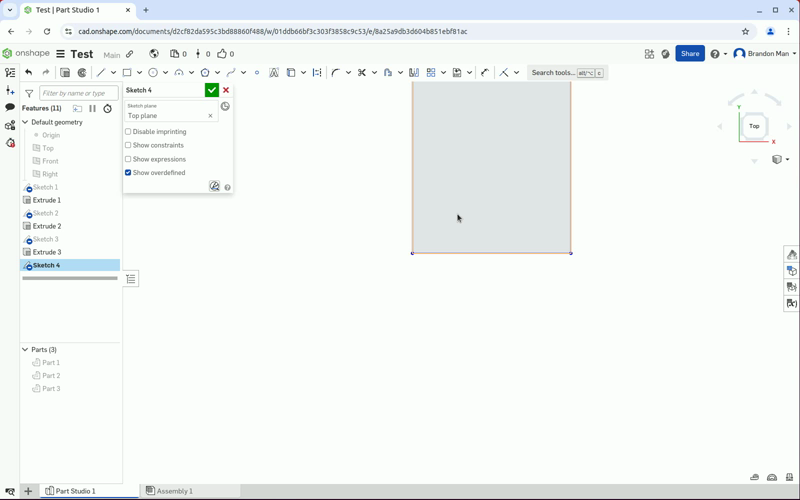
scroll(-6)
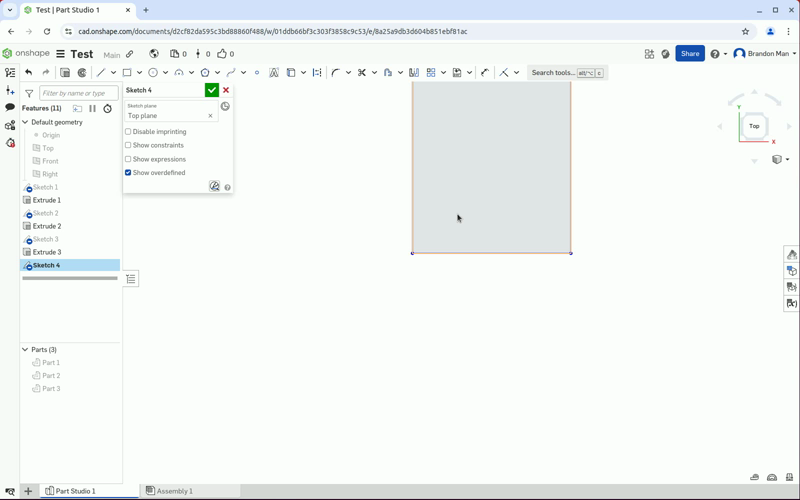
scroll(-6)
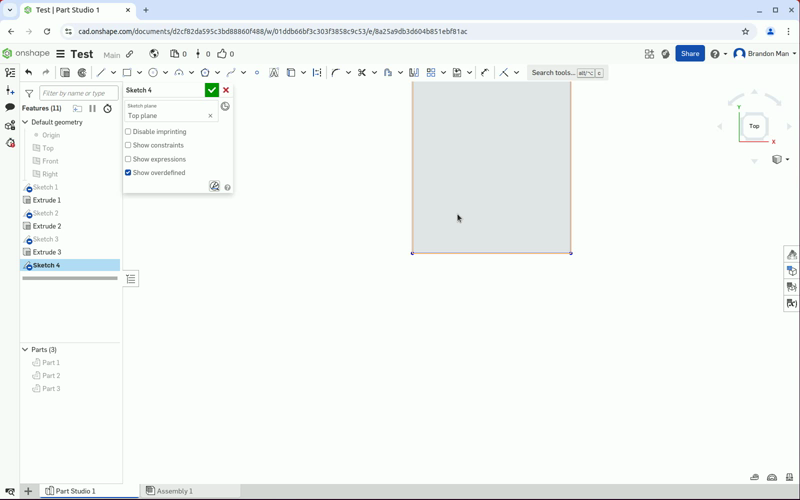
scroll(-6)
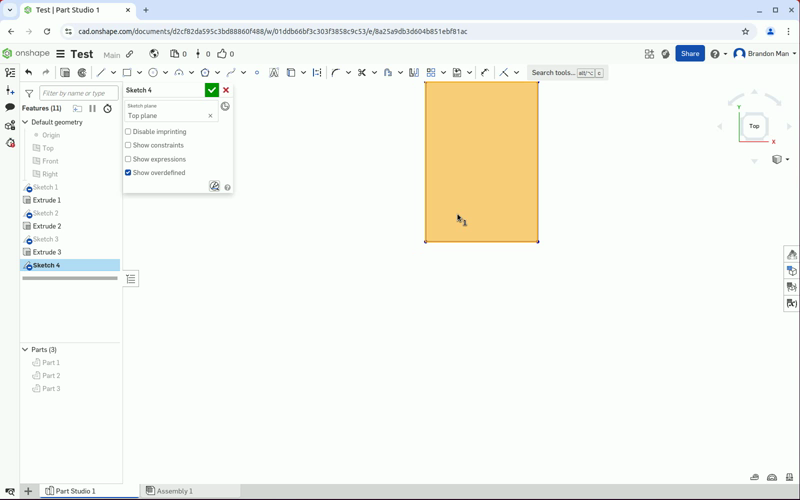
scroll(-6)
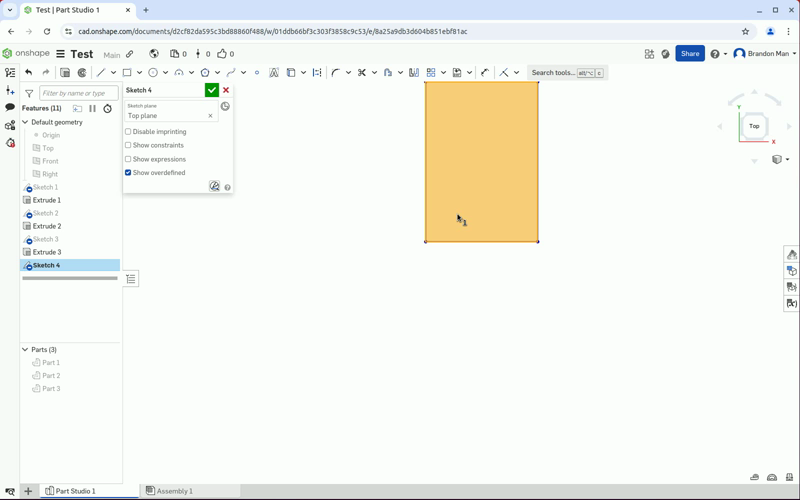
scroll(-6)
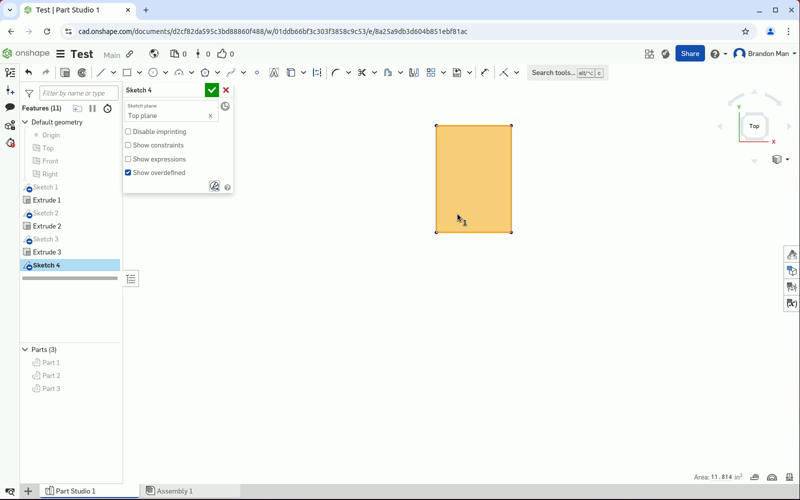
scroll(-6)
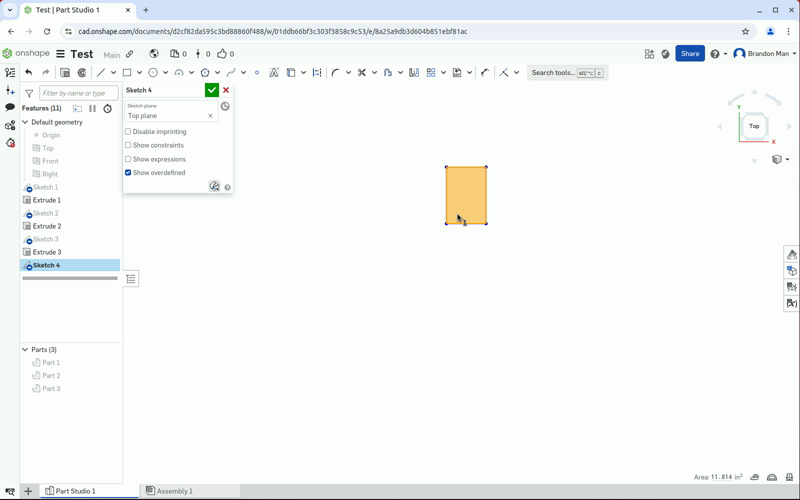
scroll(-6)
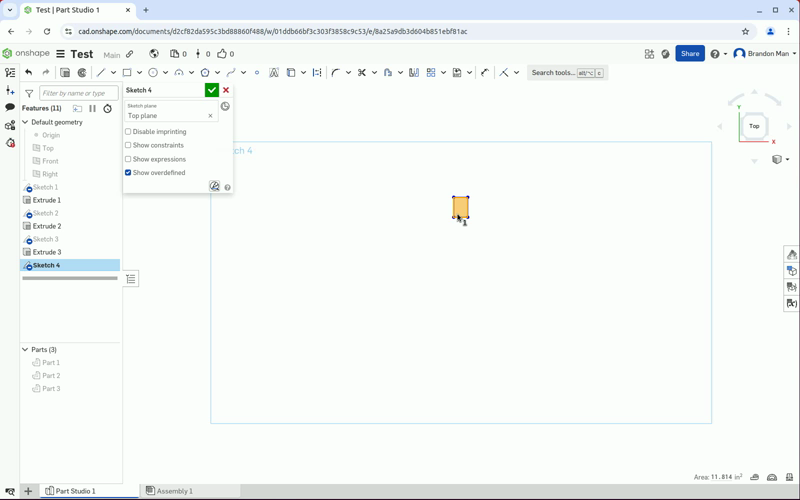
mouse_move(73, 352)
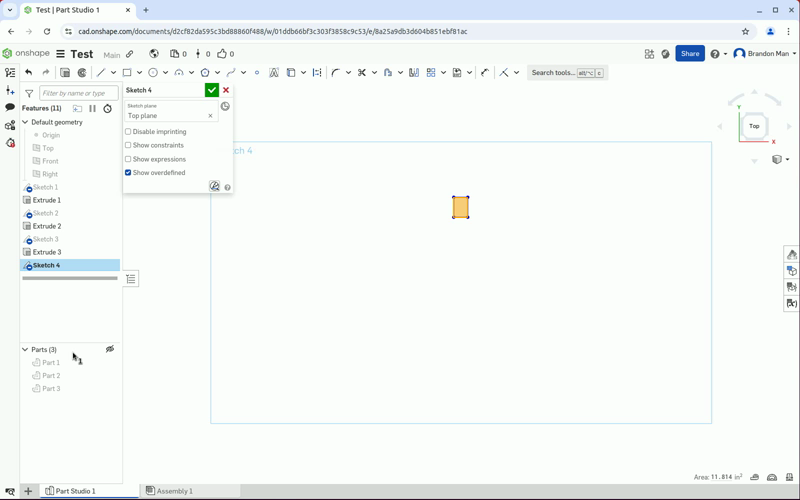
key(shift+y)
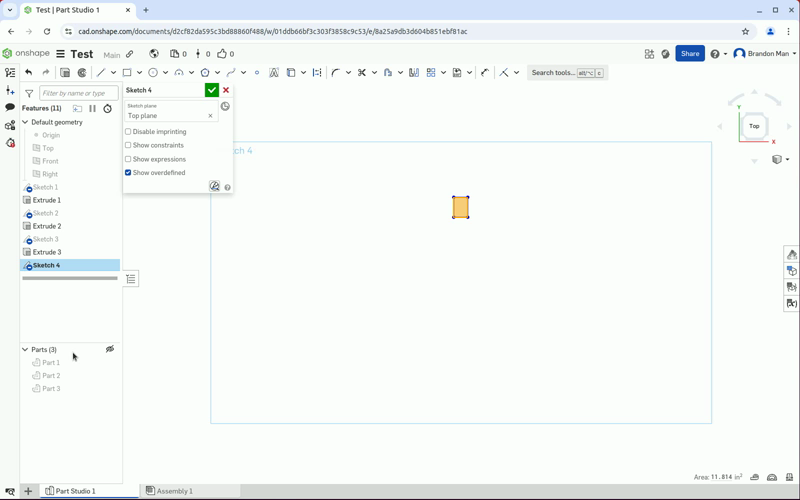
key(shift+e)
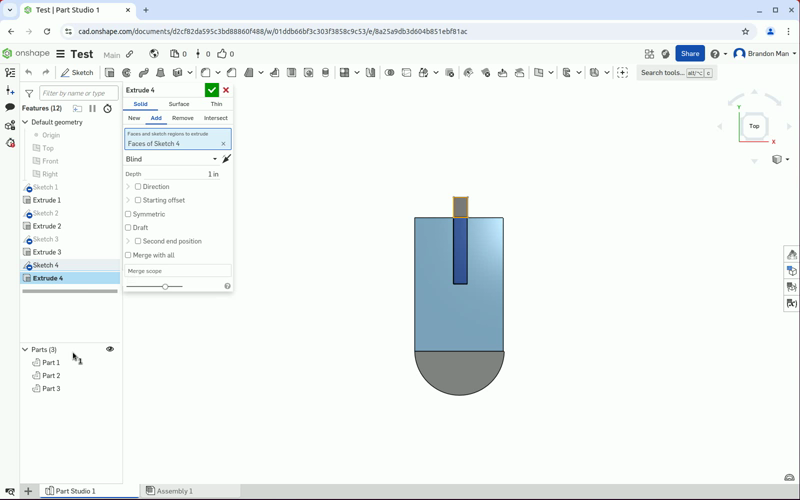
mouse_move(143, 106)
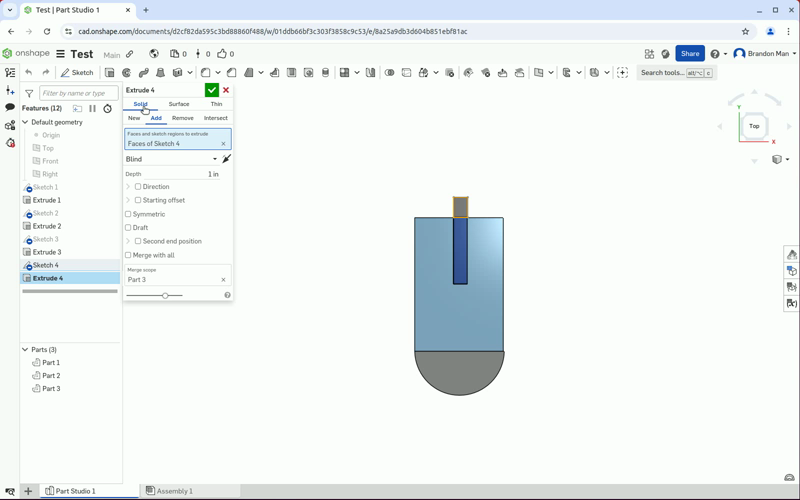
click(143, 106)
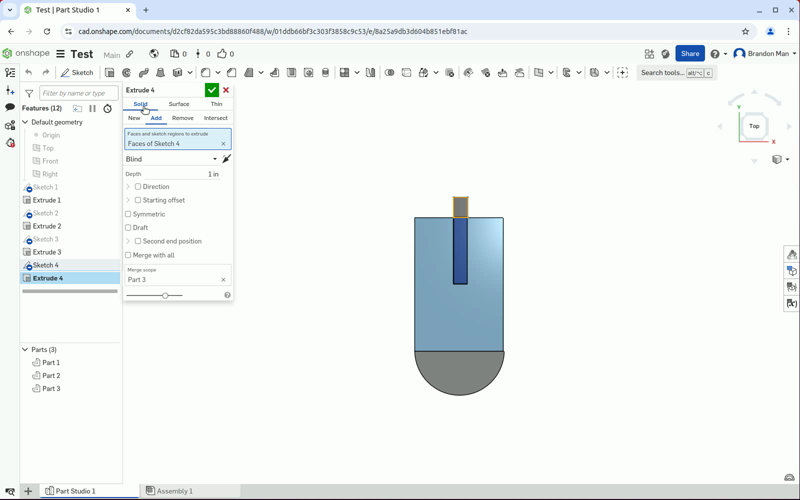
mouse_move(137, 120)
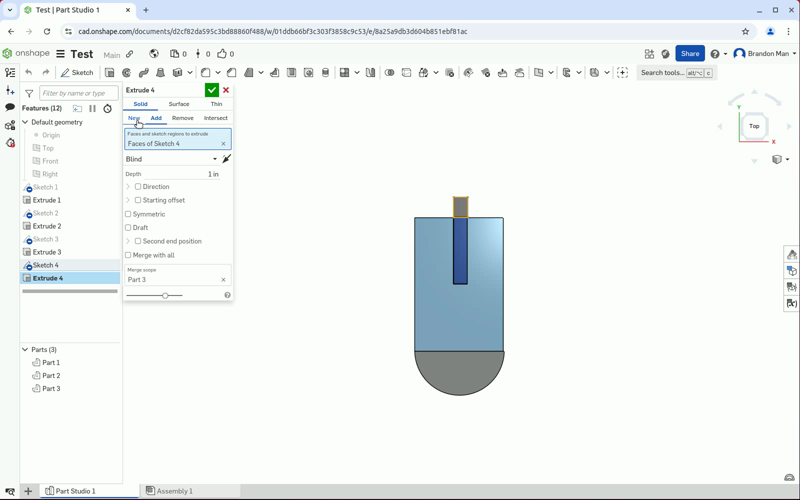
click(137, 120)
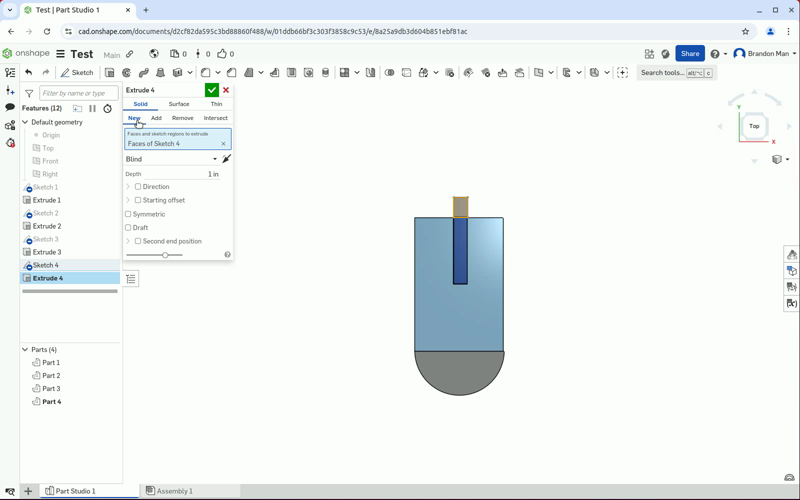
key(tab, 4)
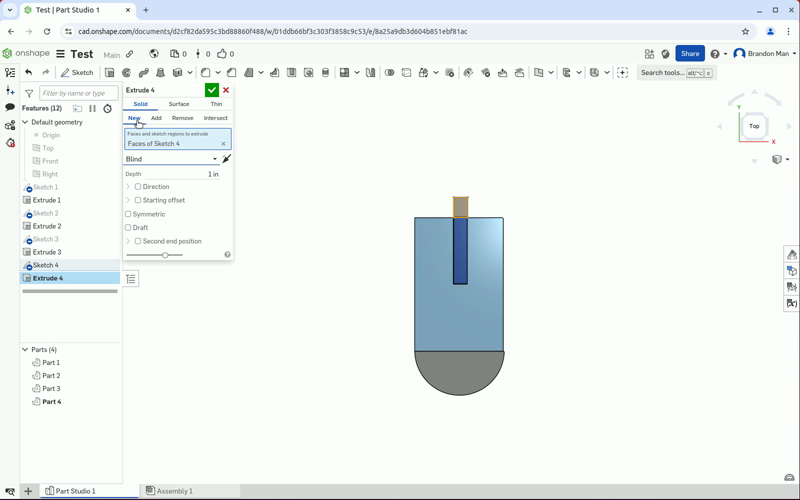
text(5.777)
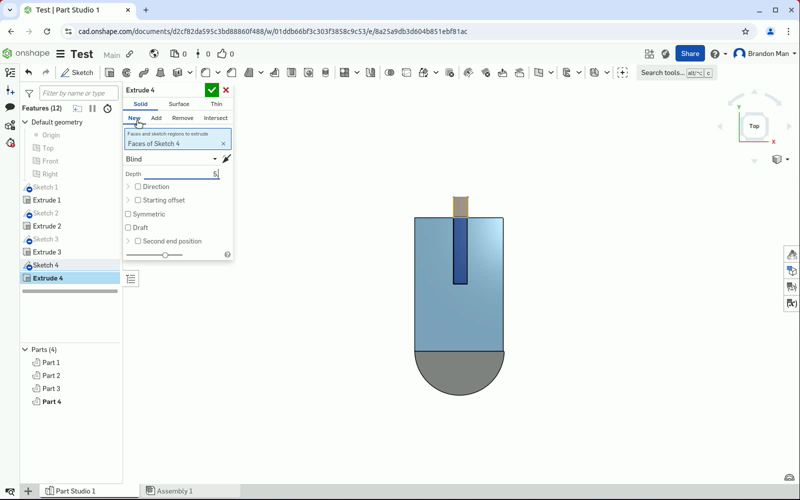
key(enter)
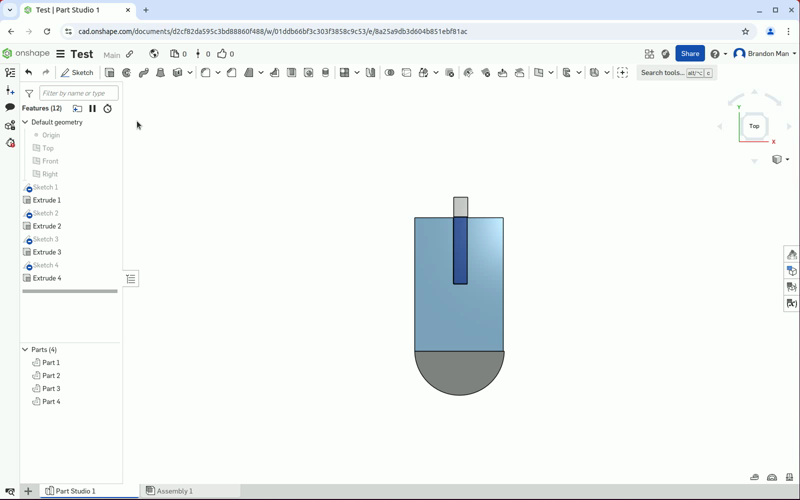
key(shift+h)
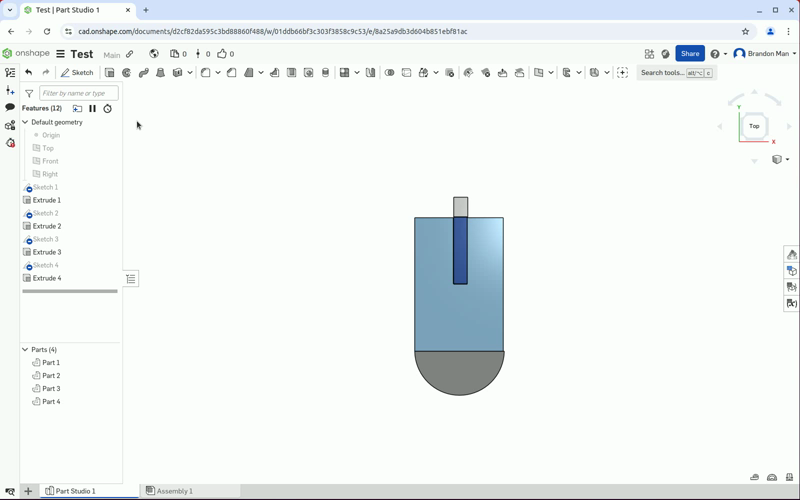
key(shift+h)
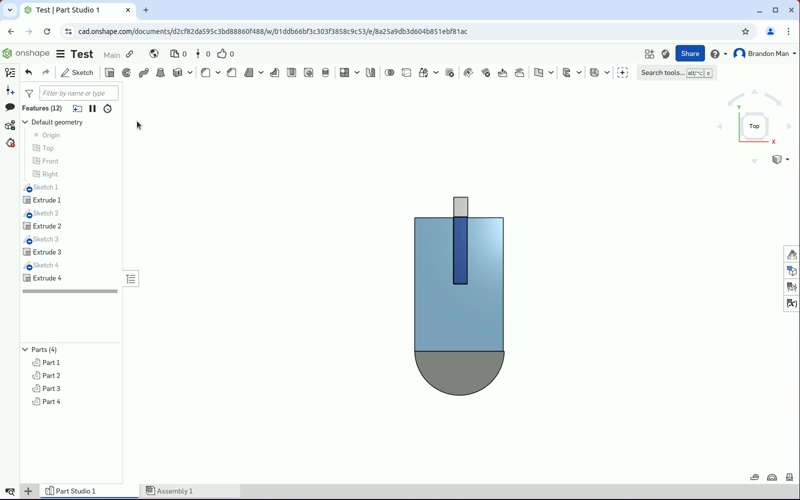
mouse_move(73, 189)
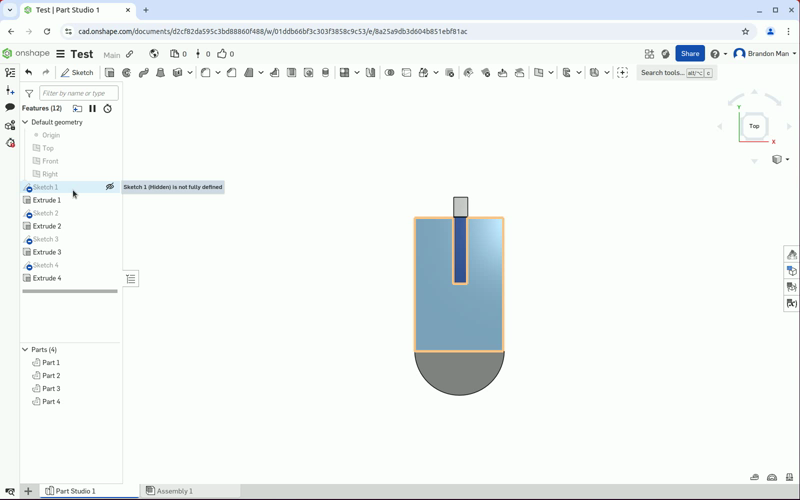
click(73, 189)
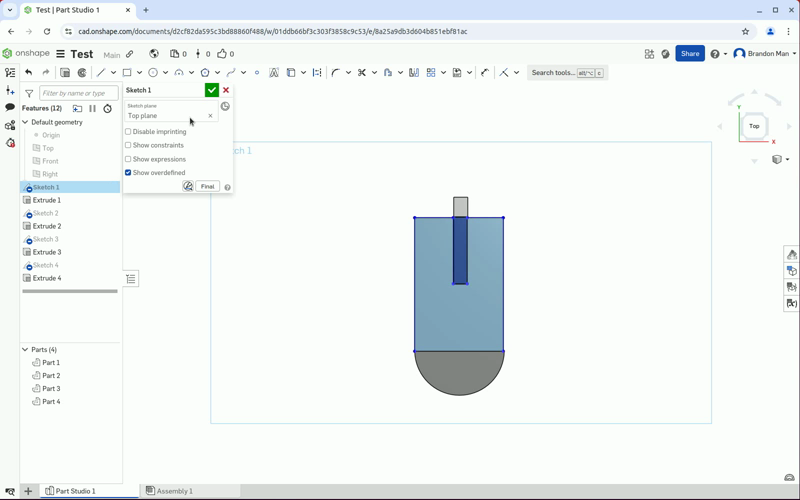
mouse_move(229, 92)
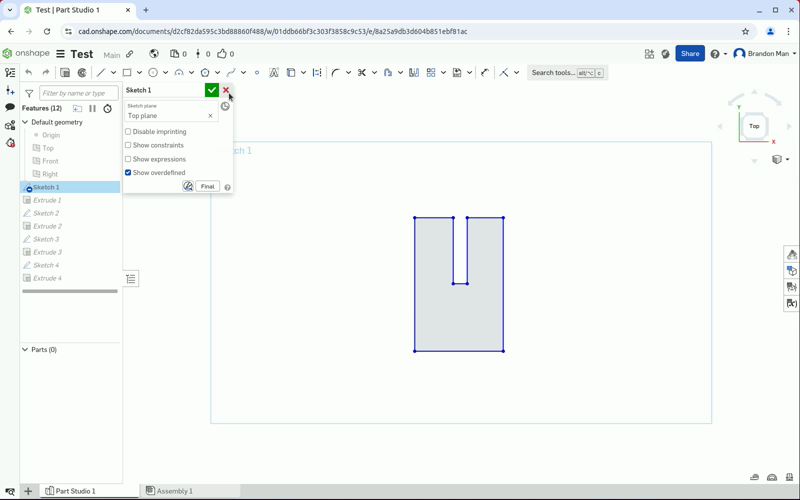
click(229, 92)
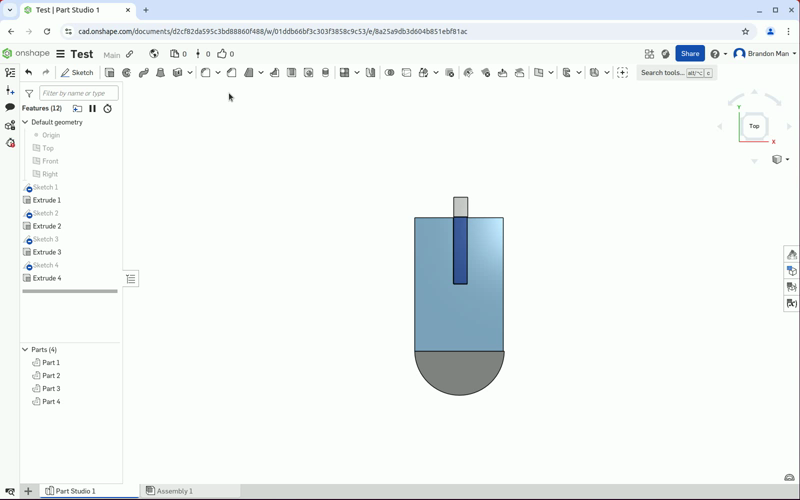
mouse_move(541, 75)
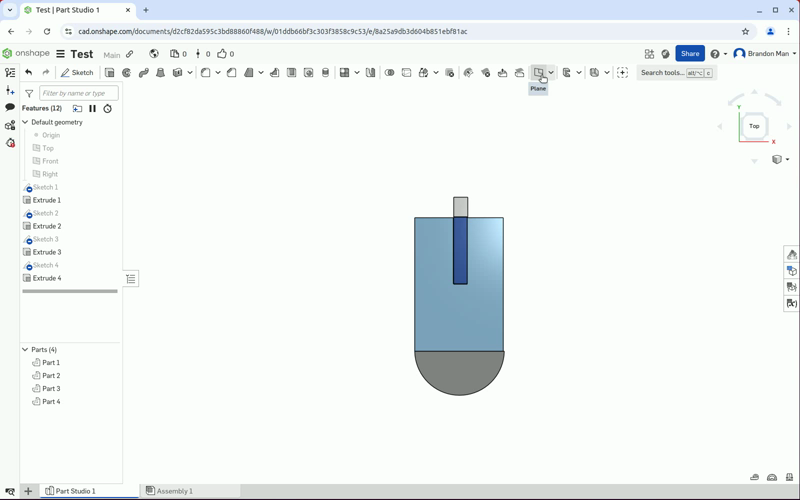
click(541, 75)
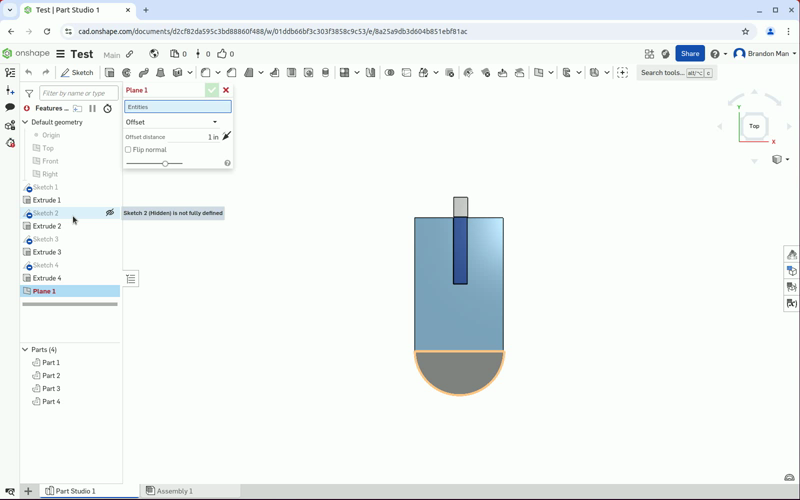
scroll(3)
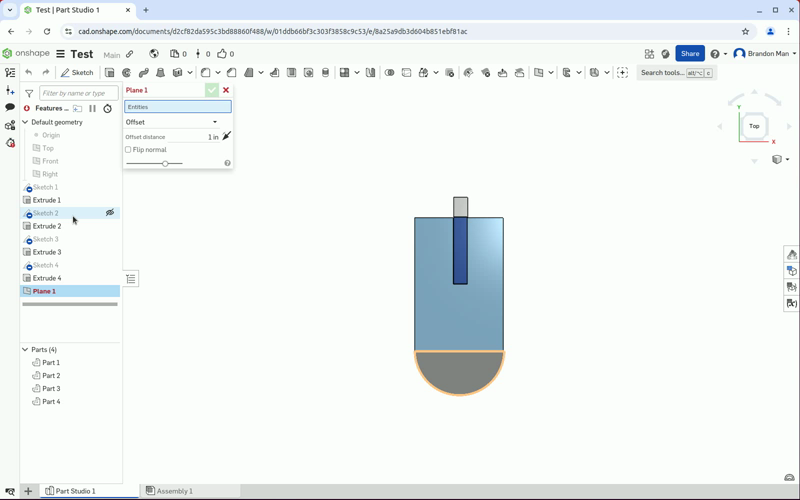
mouse_move(73, 150)
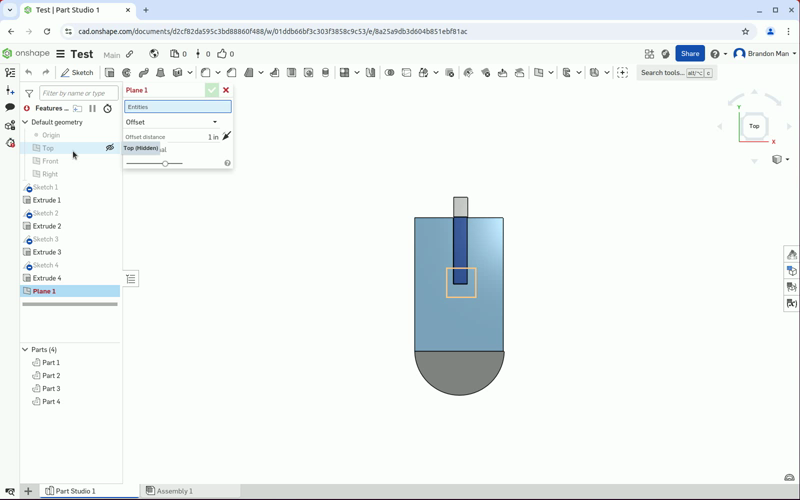
click(73, 150)
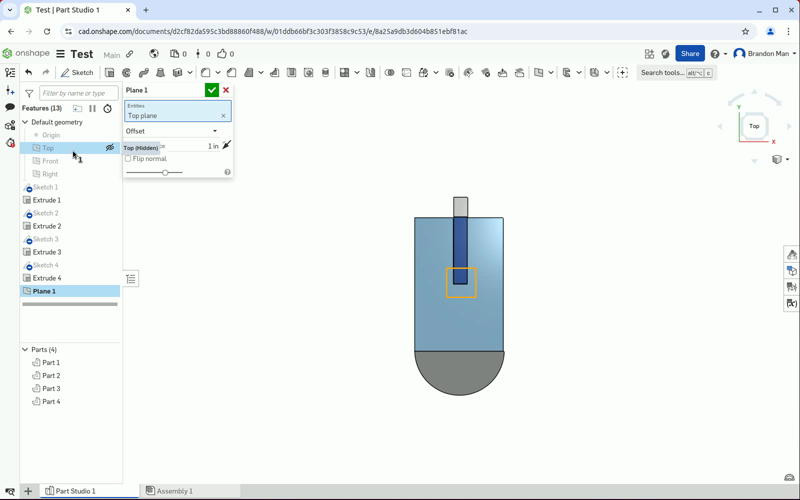
key(tab, 2)
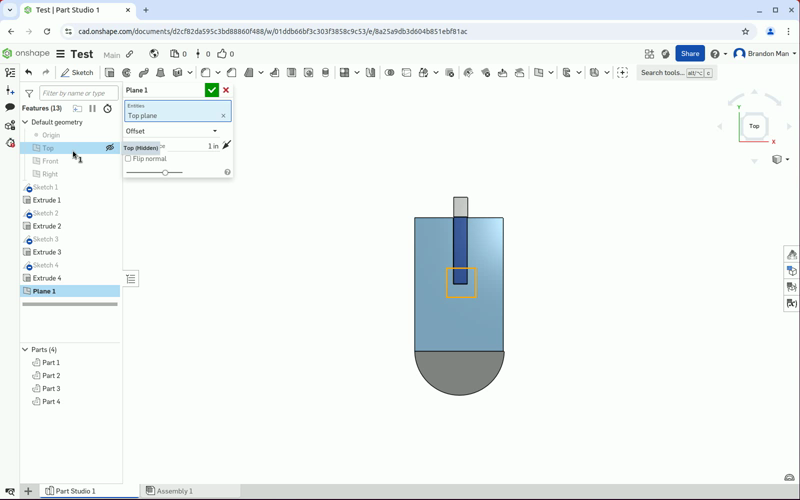
text(5.792)
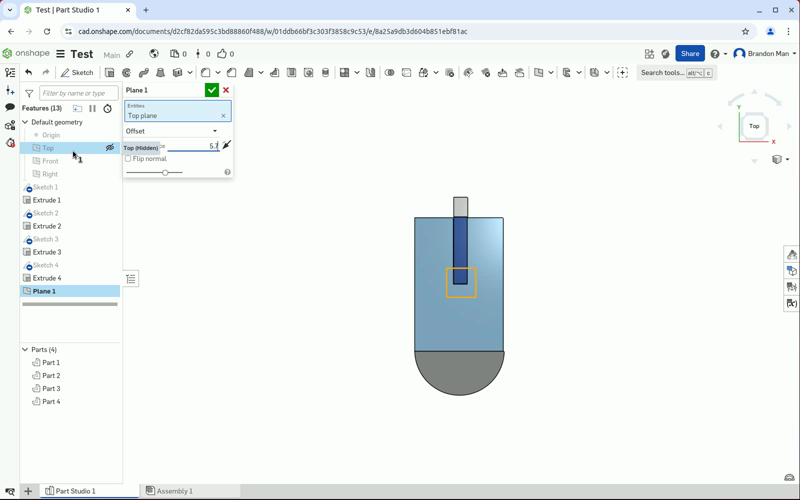
key(enter, 2)
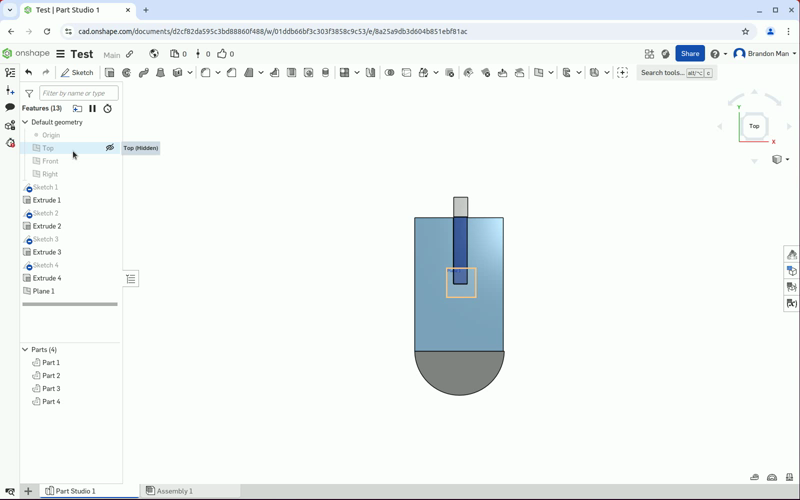
key(shift+s)
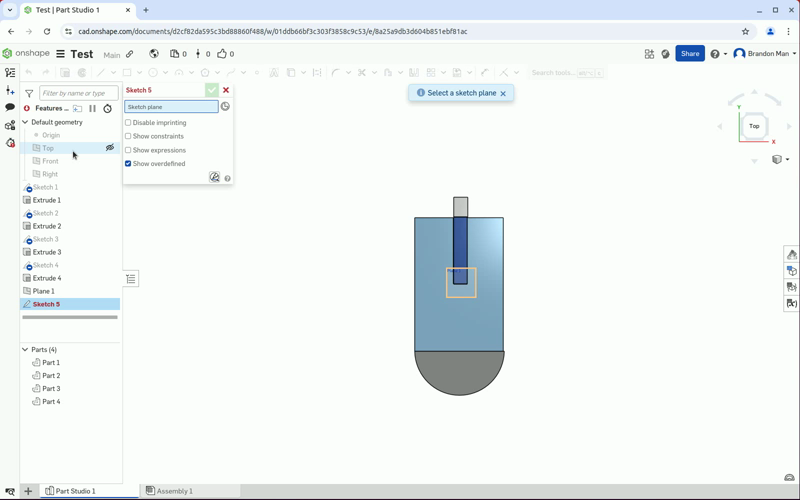
mouse_move(73, 293)
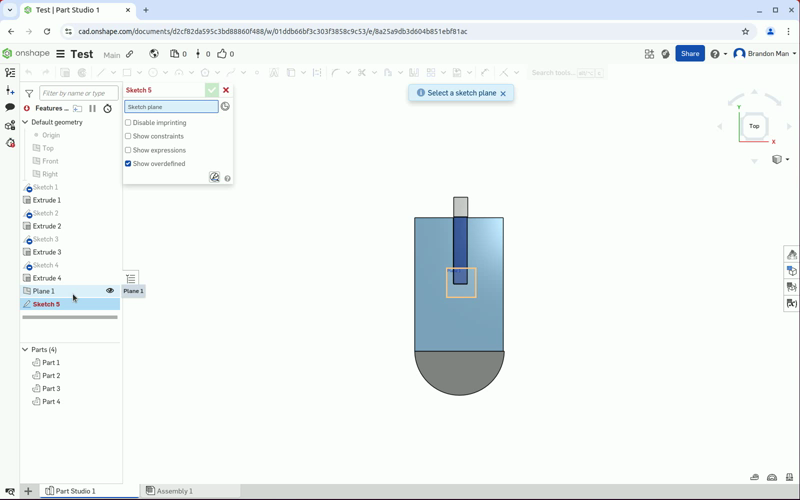
click(73, 293)
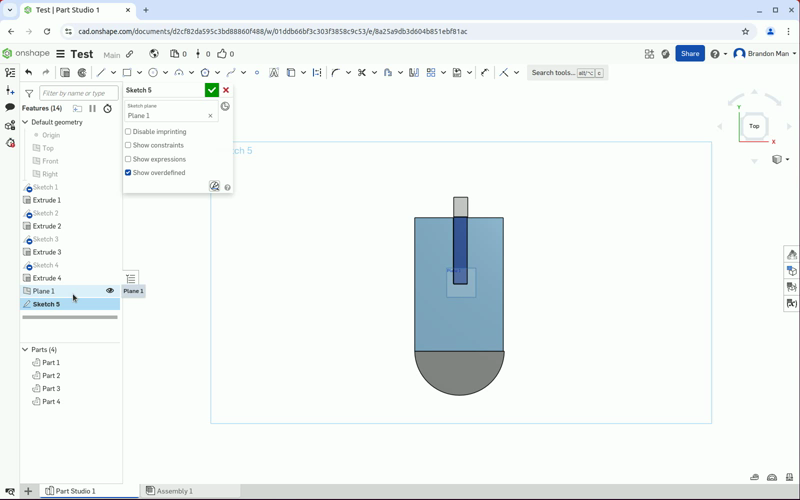
mouse_move(73, 352)
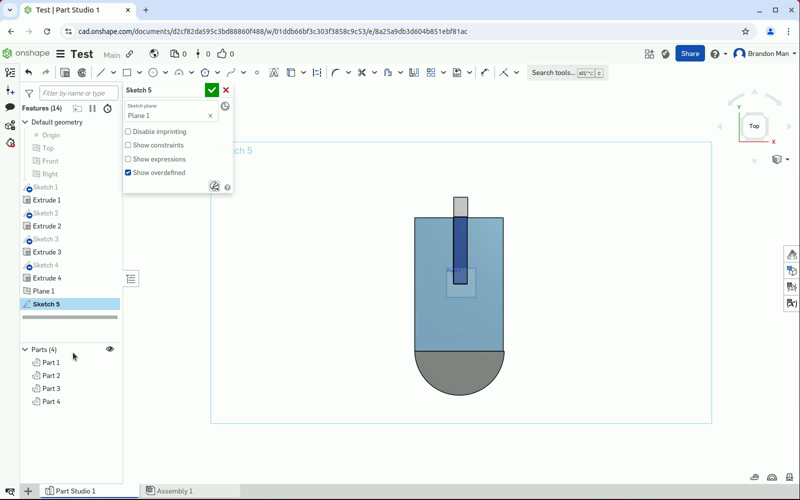
key(y)
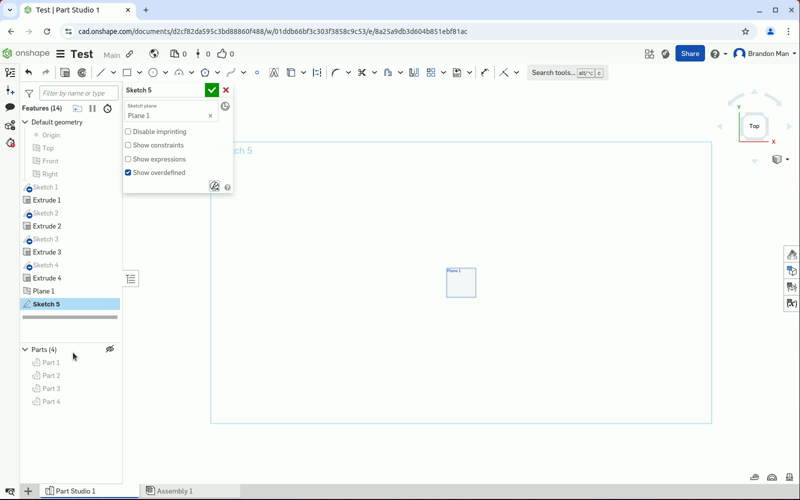
key(l)
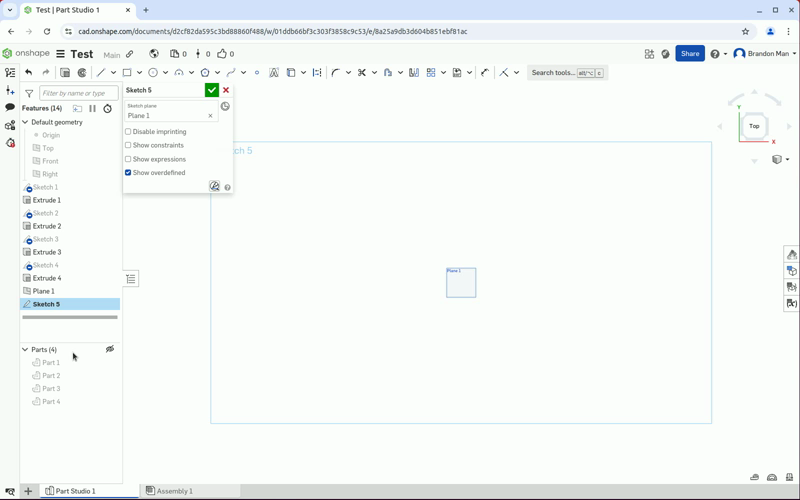
key_down(shift)
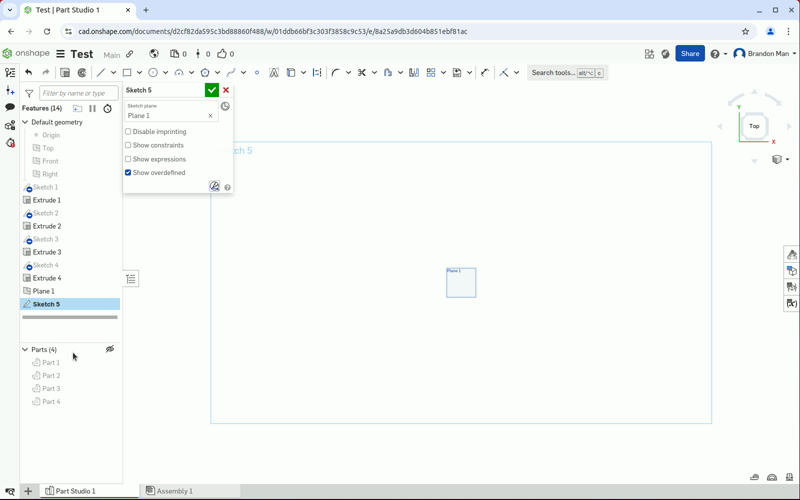
mouse_move(453, 284)
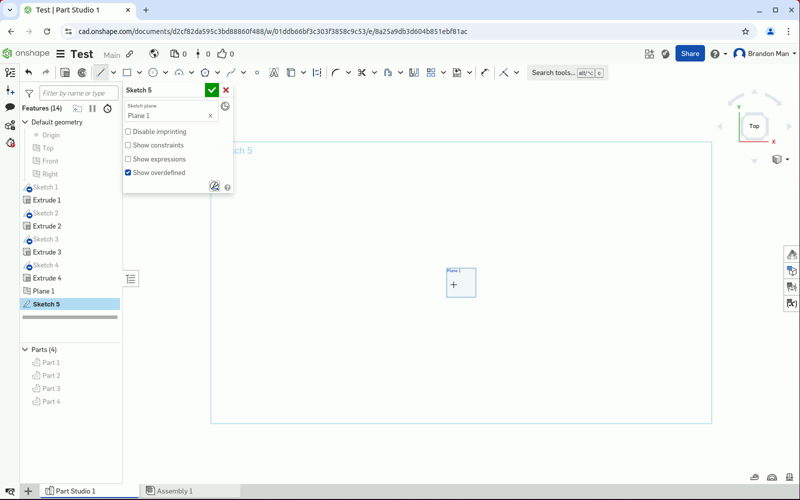
click(453, 284)
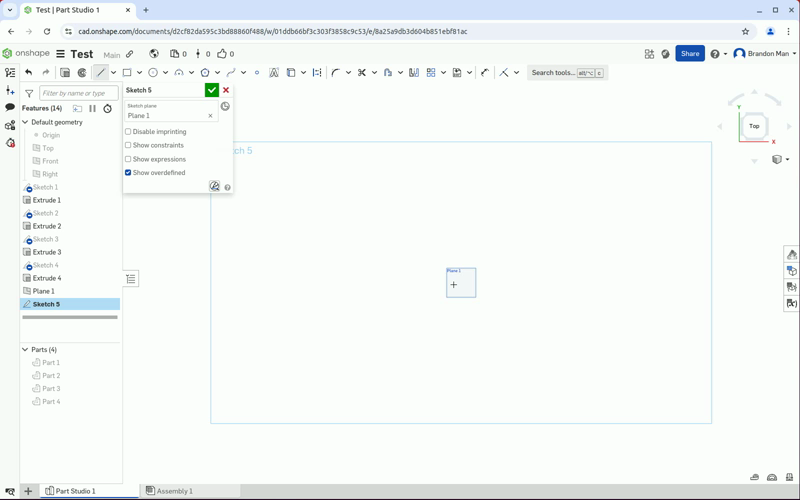
key_up(shift)
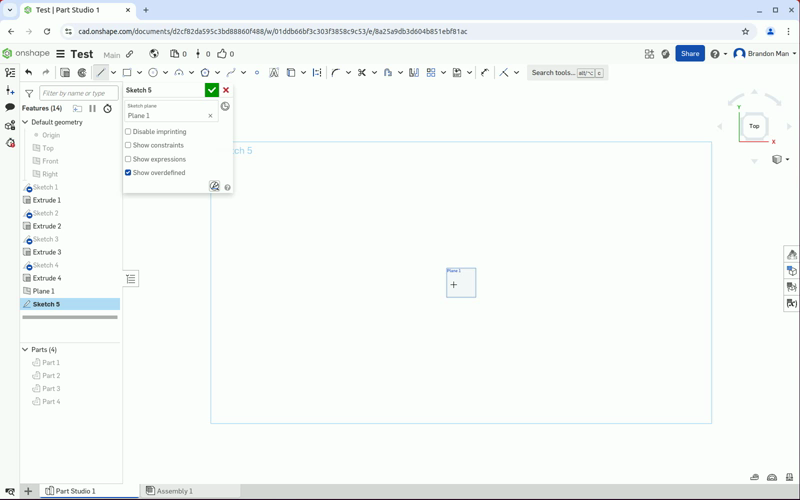
key_down(shift)
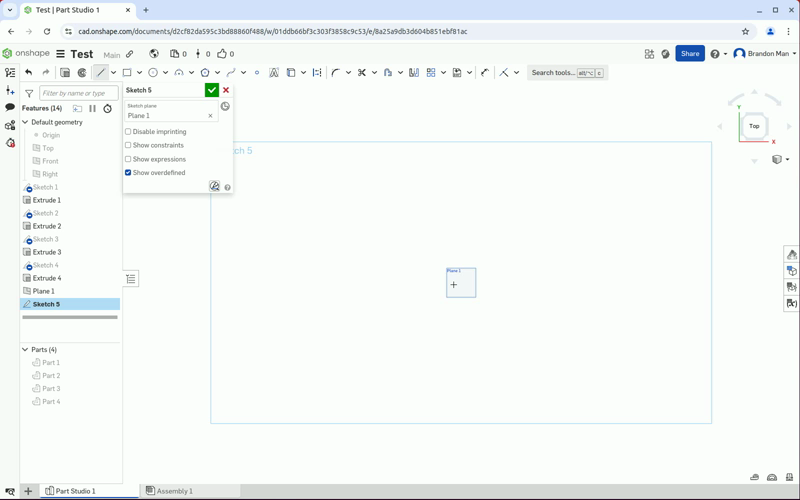
mouse_move(483, 284)
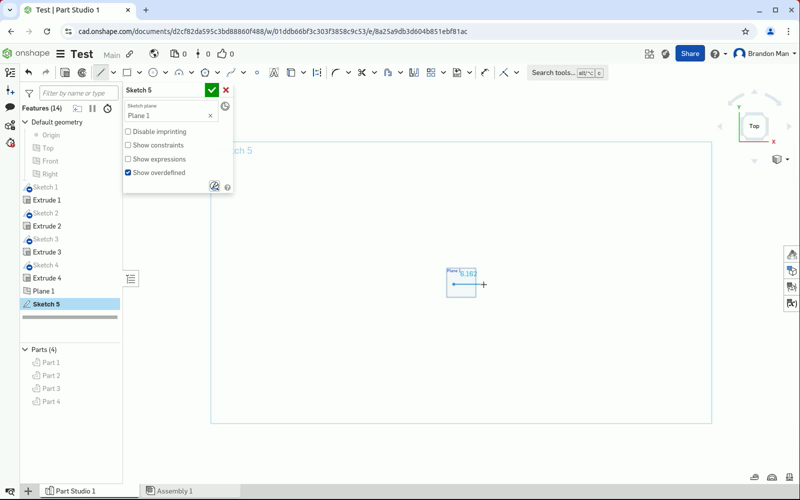
mouse_move(468, 284)
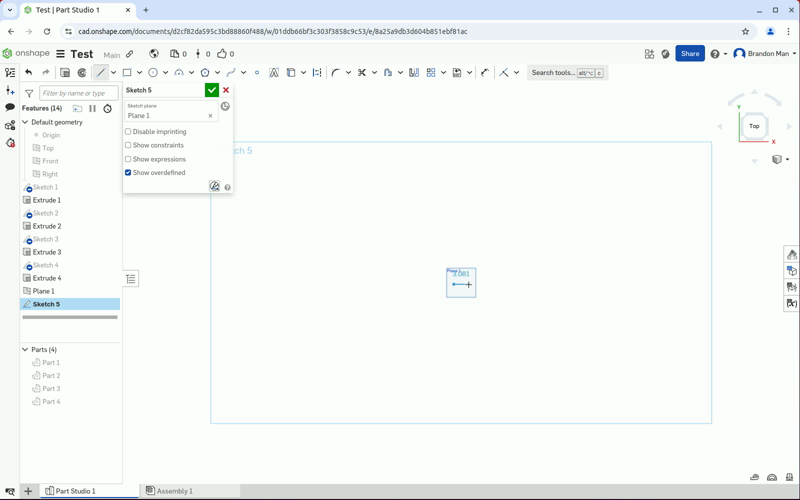
click(468, 284)
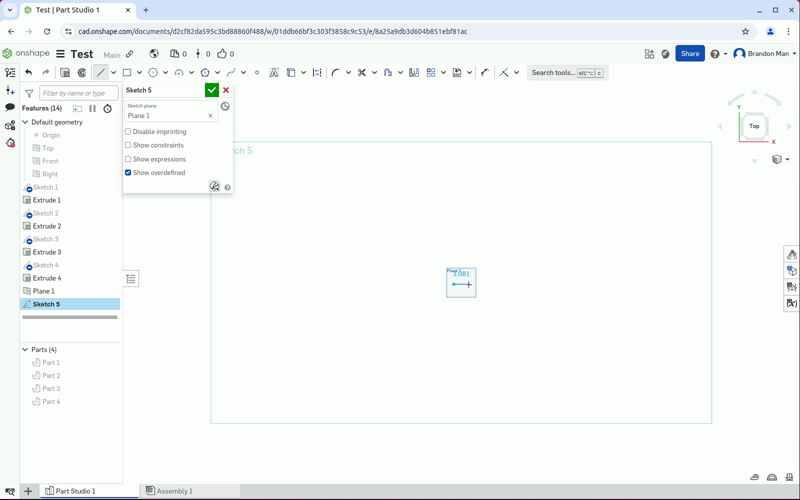
key_up(shift)
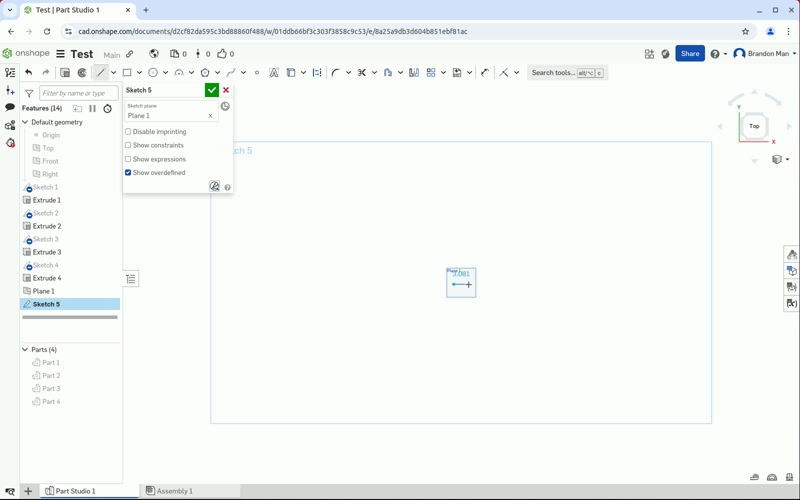
key_down(shift)
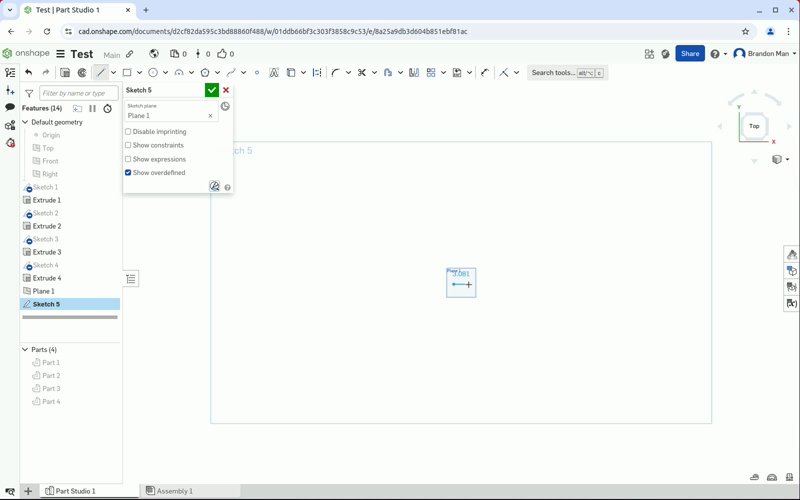
mouse_move(498, 284)
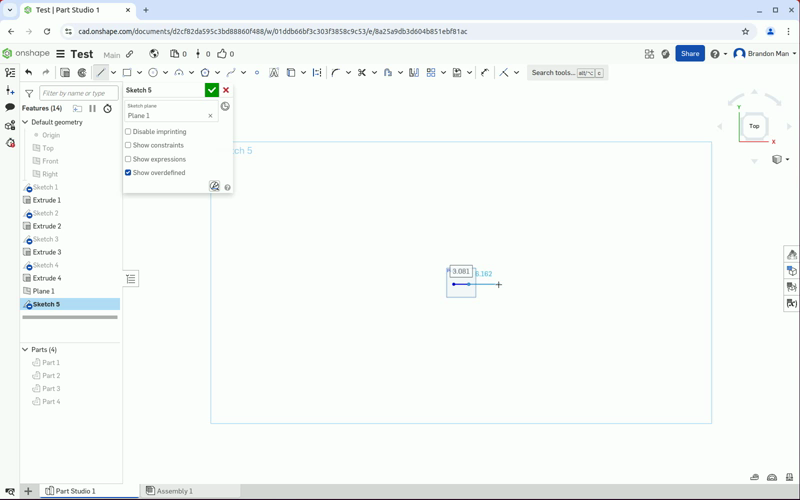
mouse_move(468, 277)
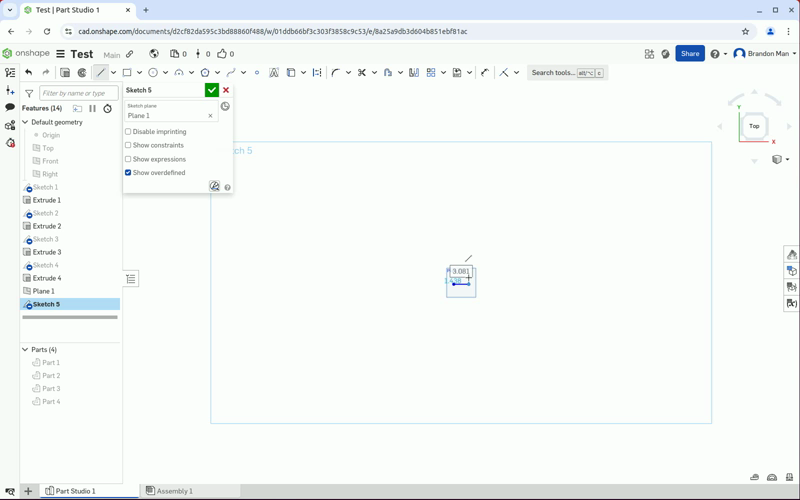
scroll(6)
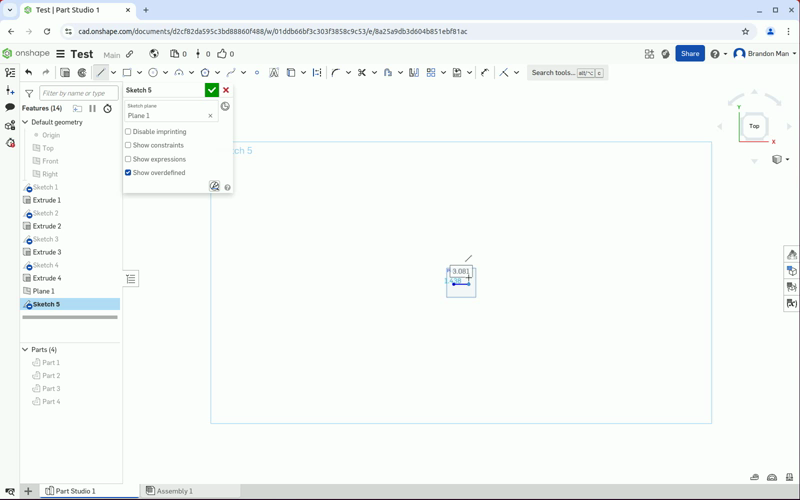
scroll(6)
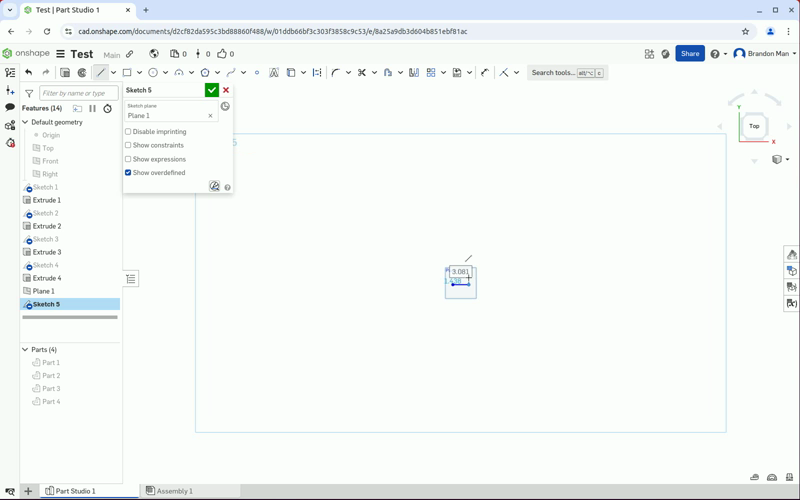
scroll(6)
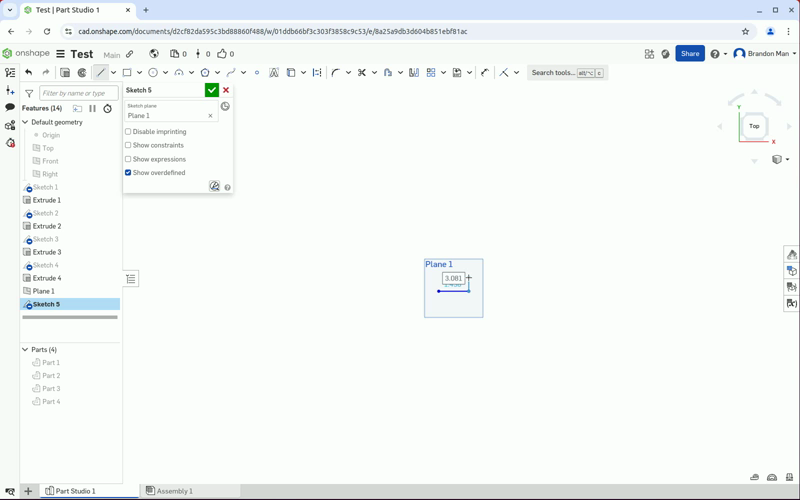
scroll(6)
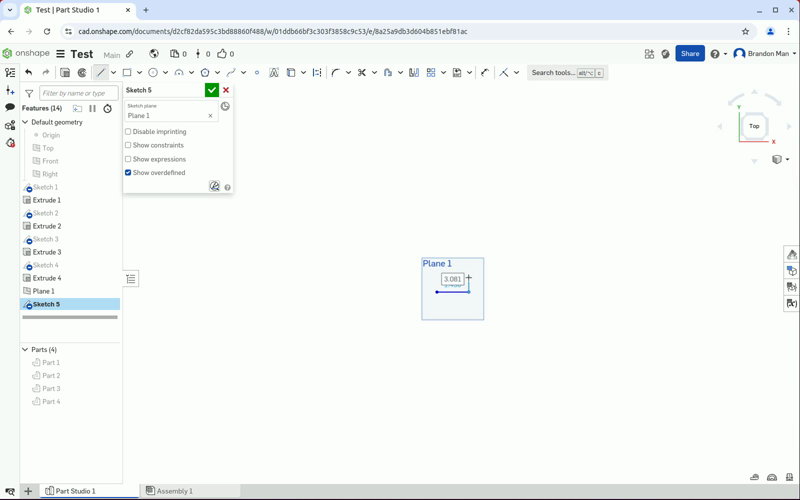
scroll(6)
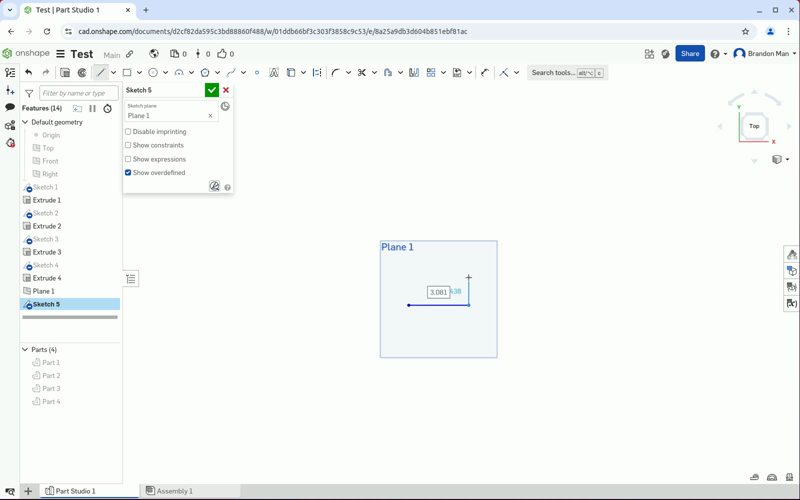
scroll(6)
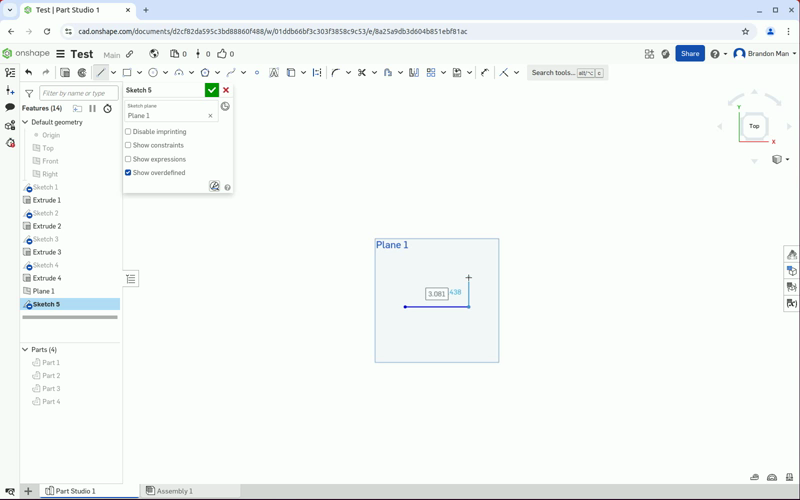
scroll(6)
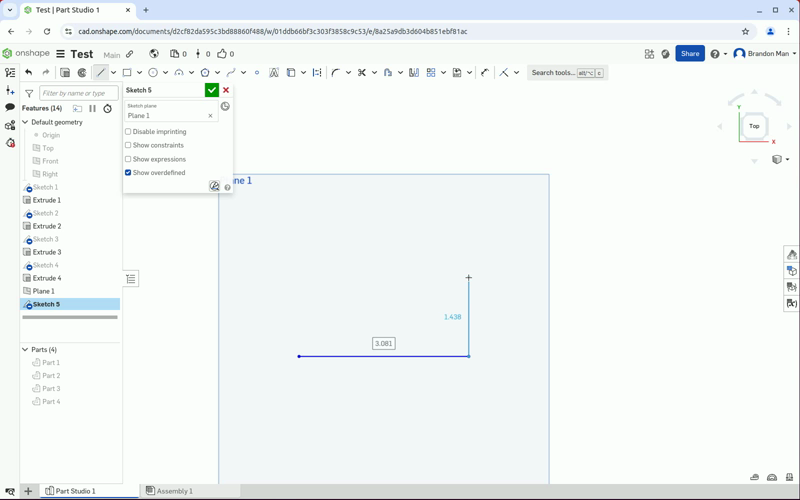
click(468, 277)
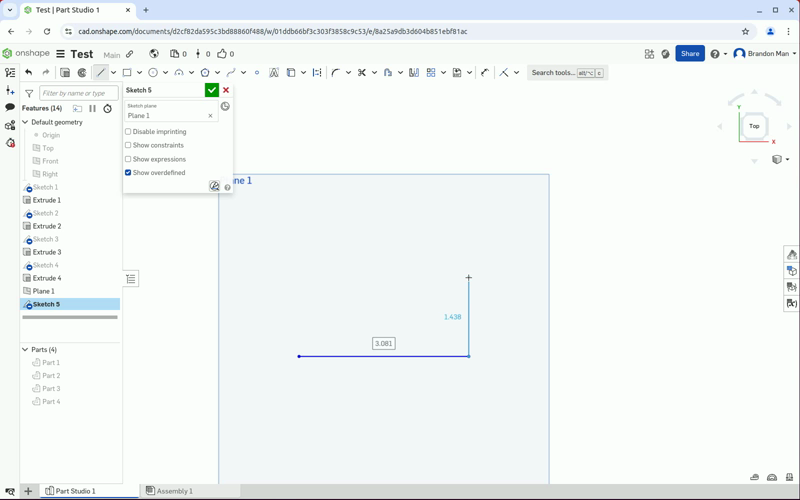
scroll(-6)
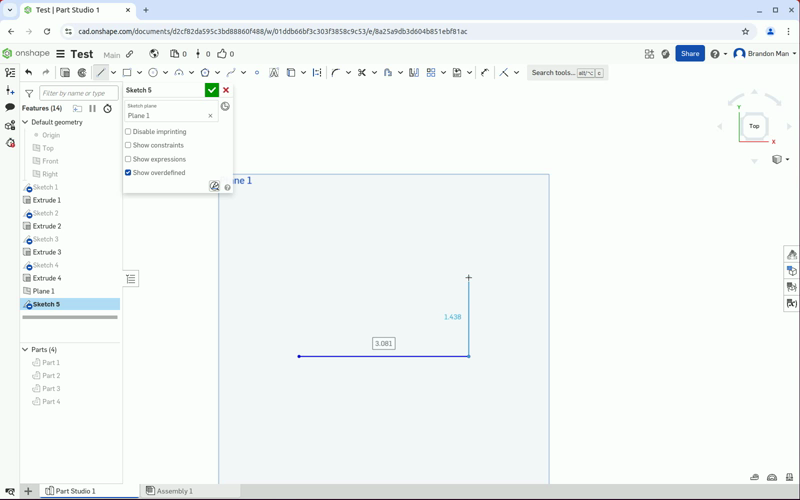
scroll(-6)
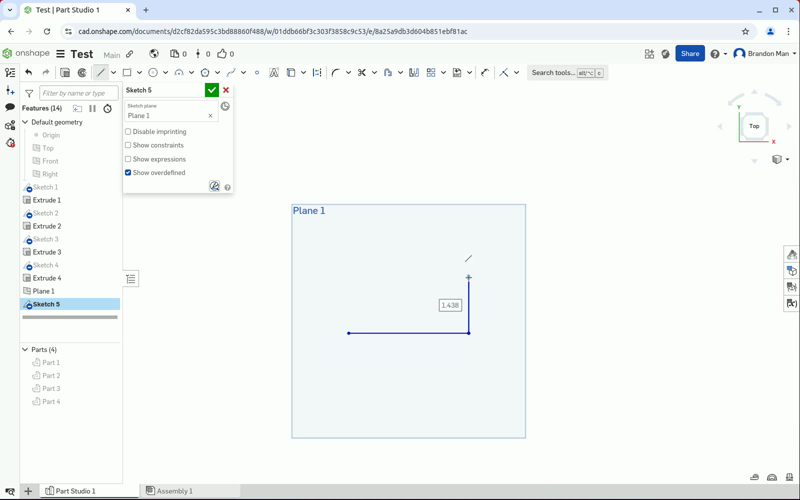
scroll(-6)
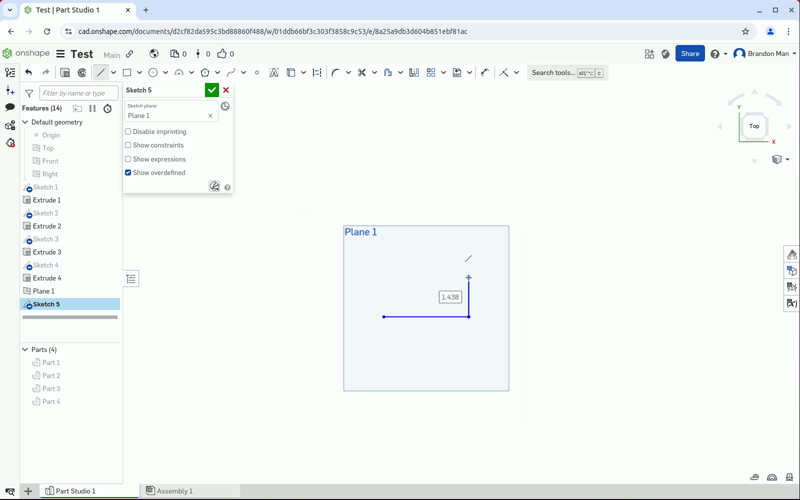
scroll(-6)
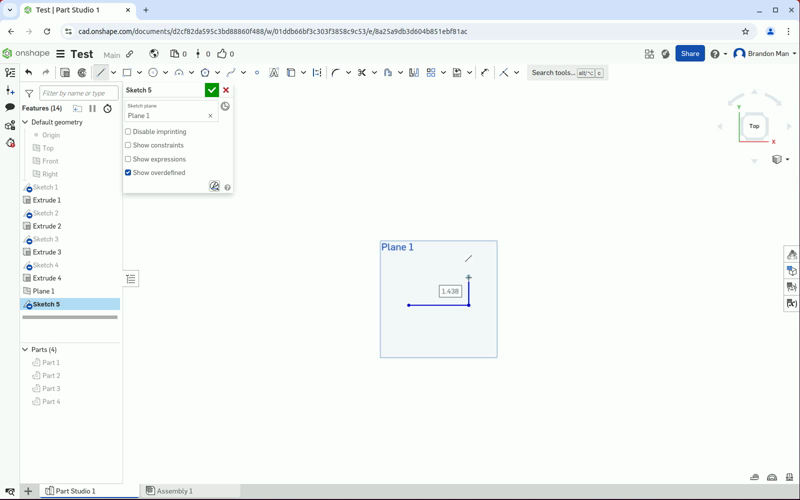
scroll(-6)
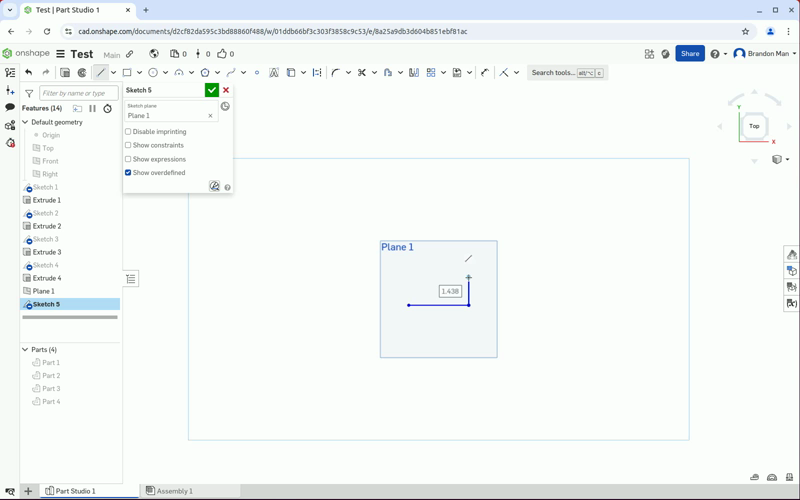
scroll(-6)
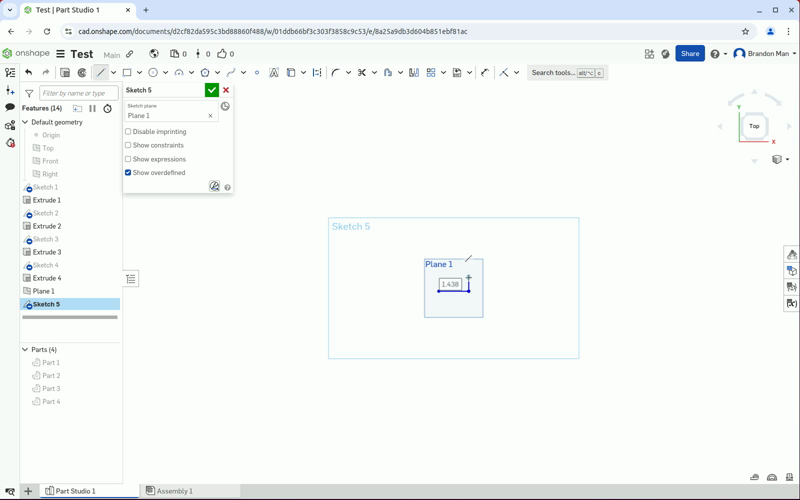
scroll(-6)
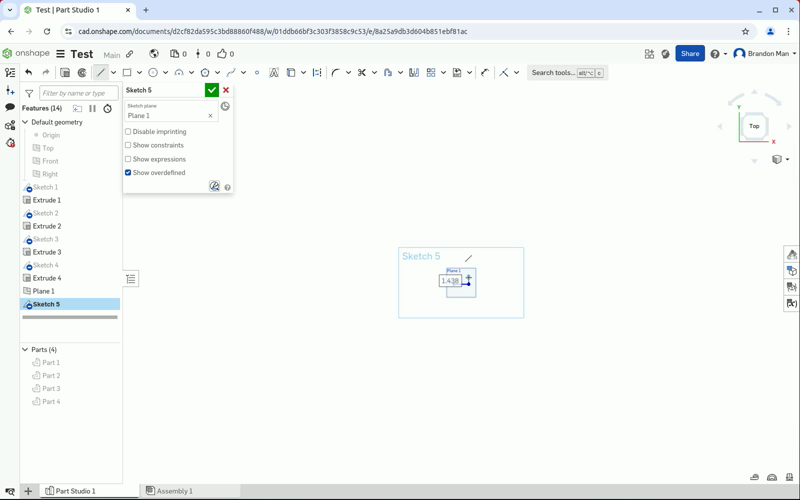
key_up(shift)
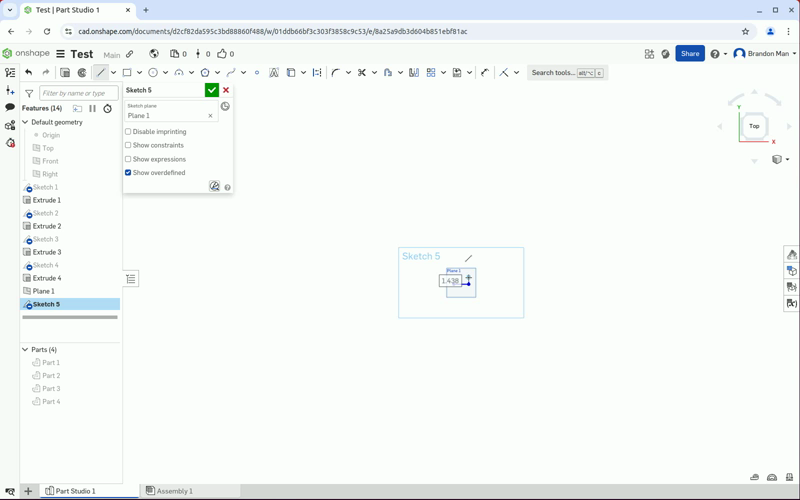
key_down(shift)
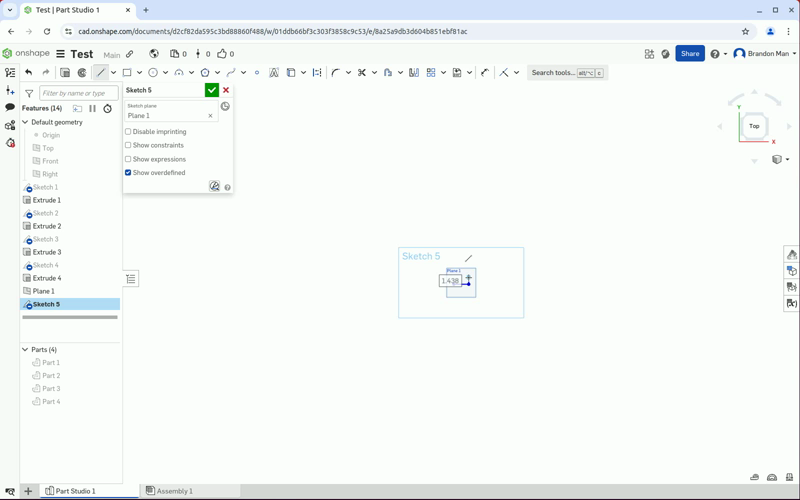
mouse_move(498, 277)
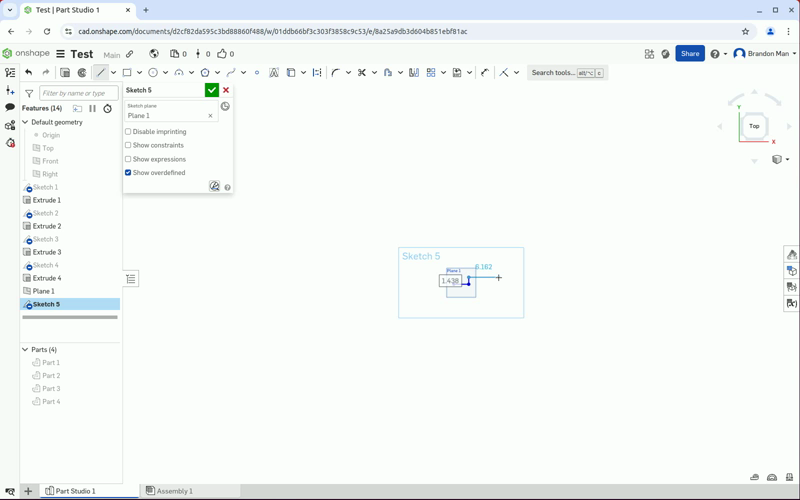
mouse_move(453, 277)
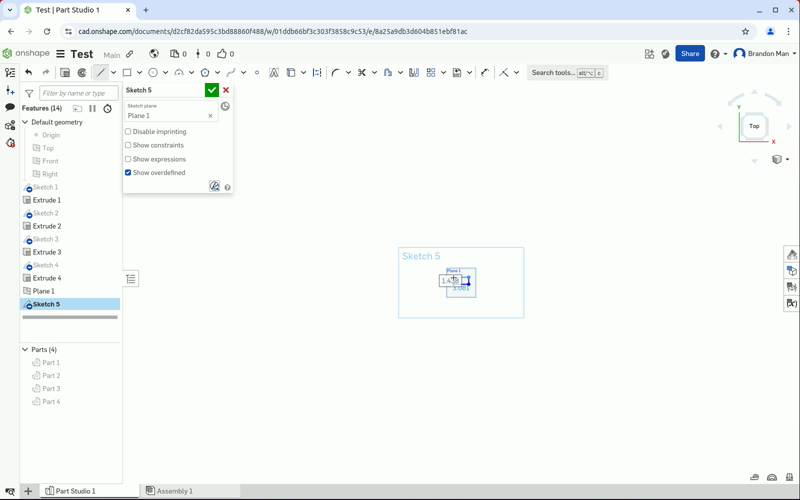
click(453, 277)
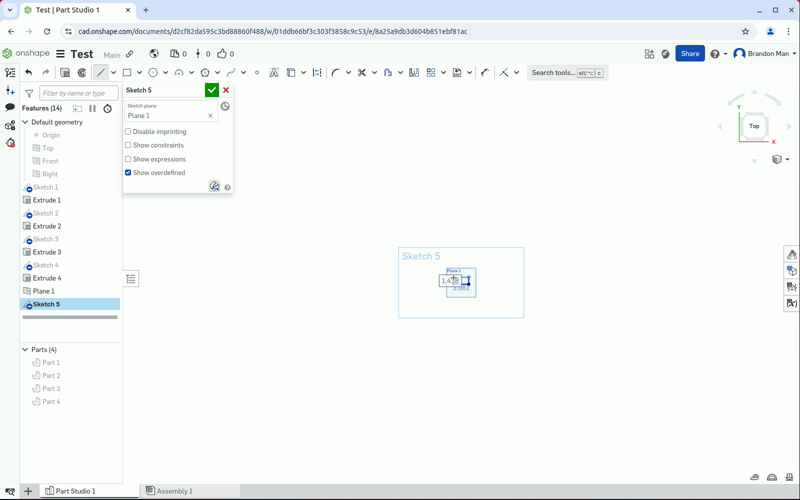
key_up(shift)
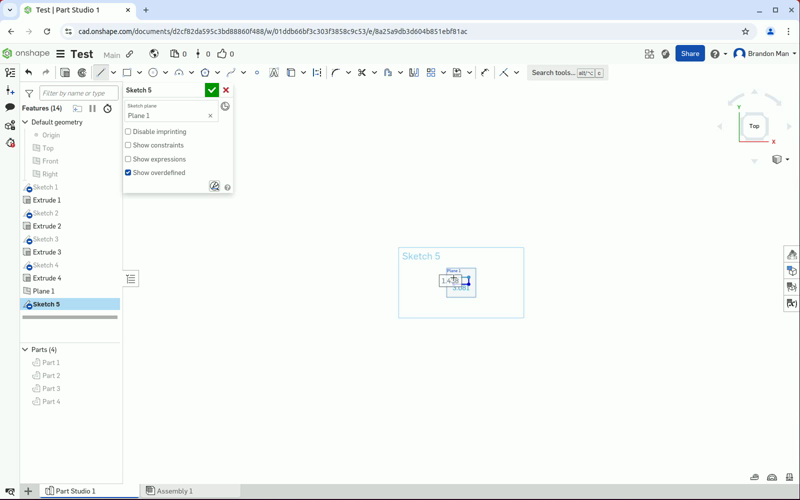
mouse_move(483, 277)
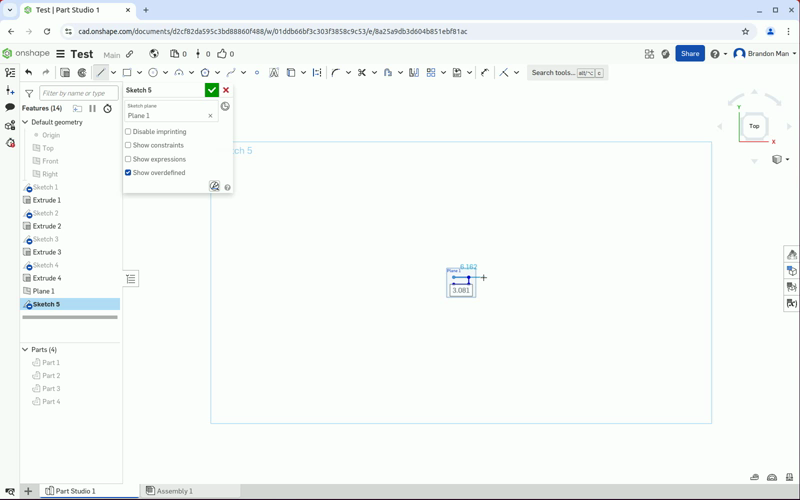
key_down(shift)
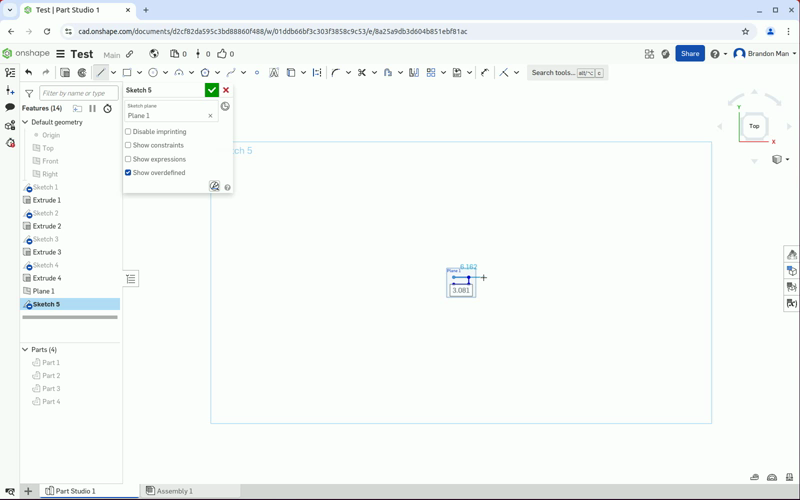
mouse_move(453, 284)
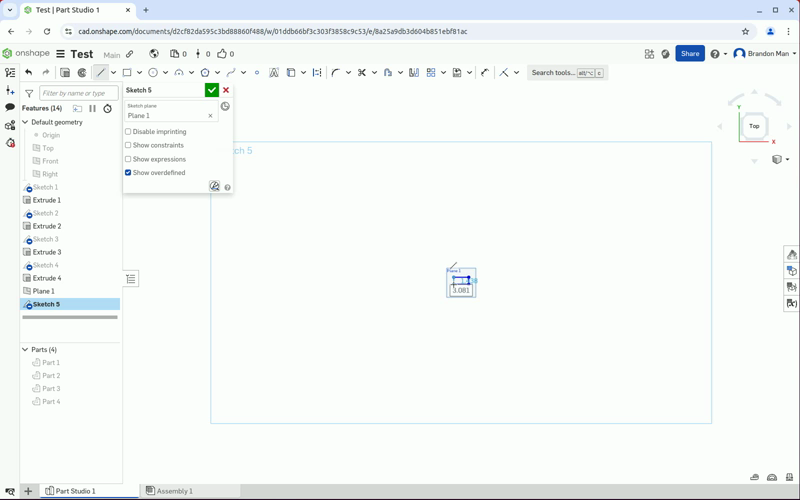
scroll(6)
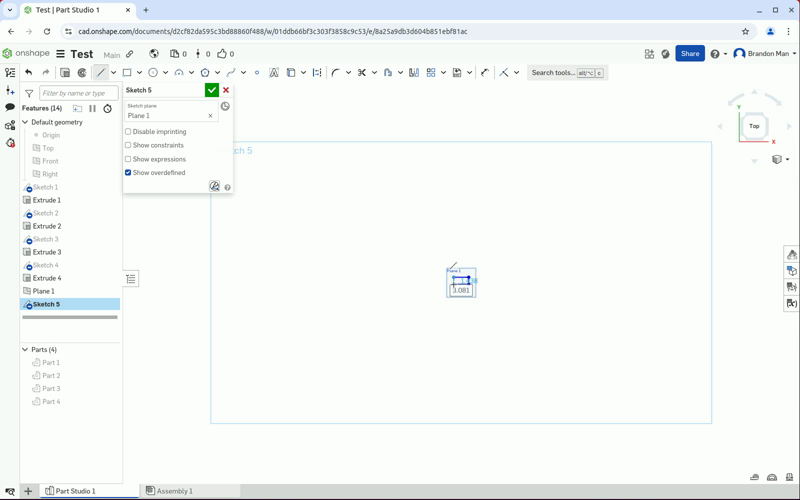
scroll(6)
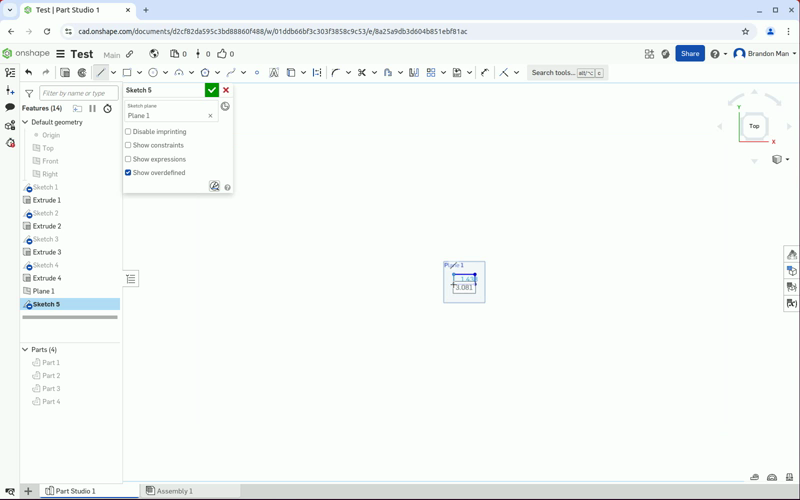
scroll(6)
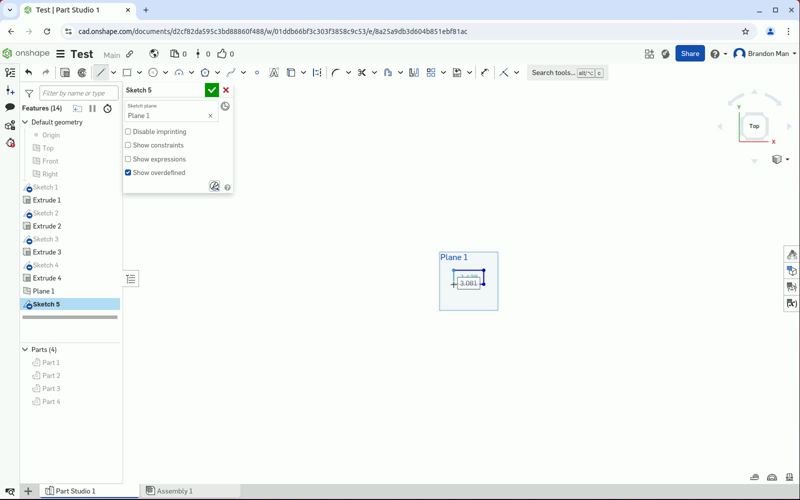
scroll(6)
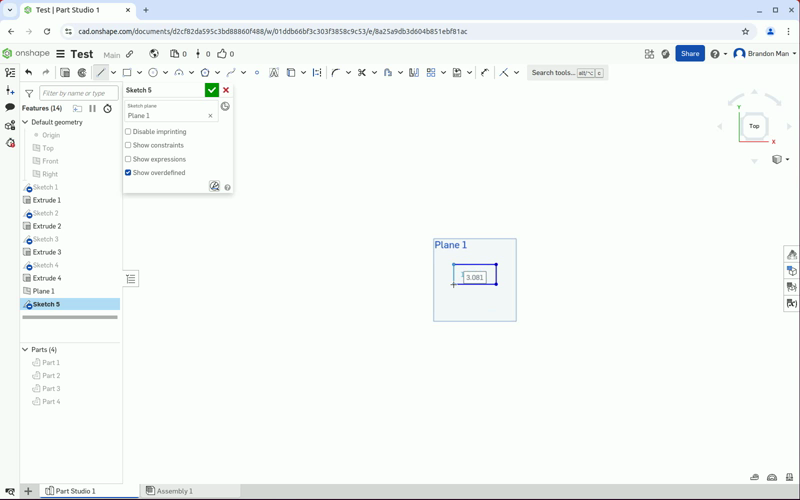
scroll(6)
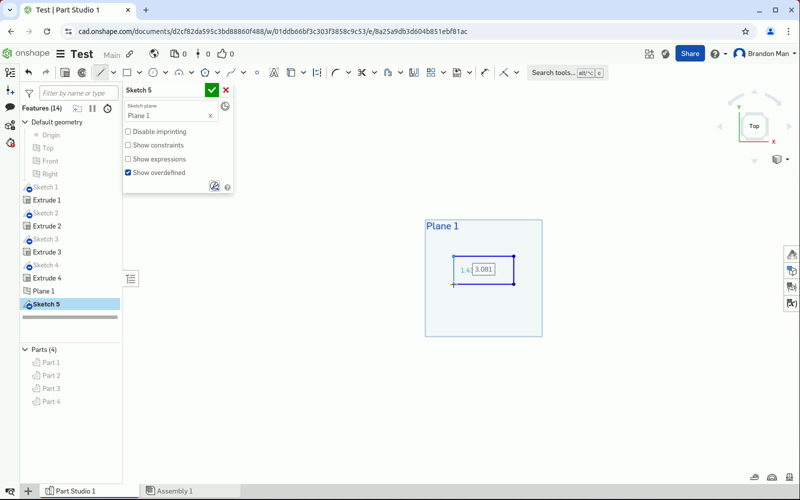
scroll(6)
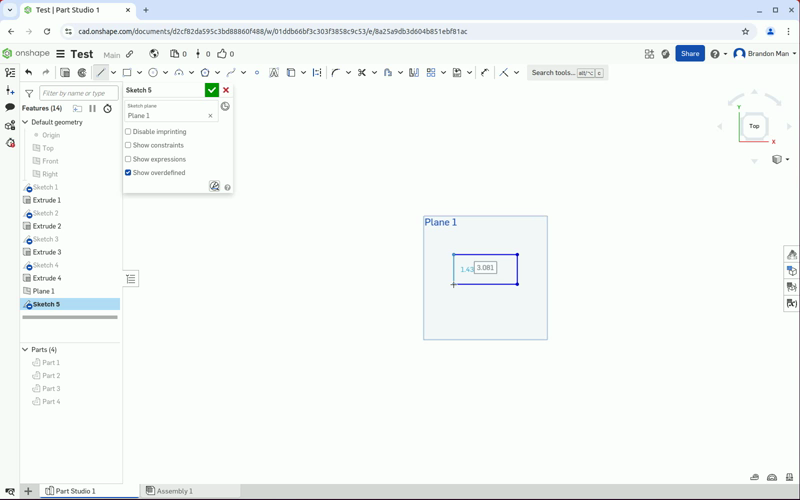
scroll(6)
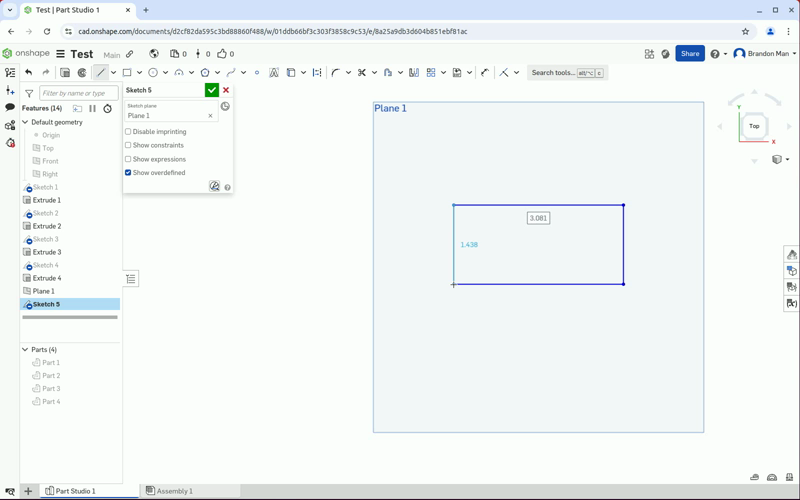
key_up(shift)
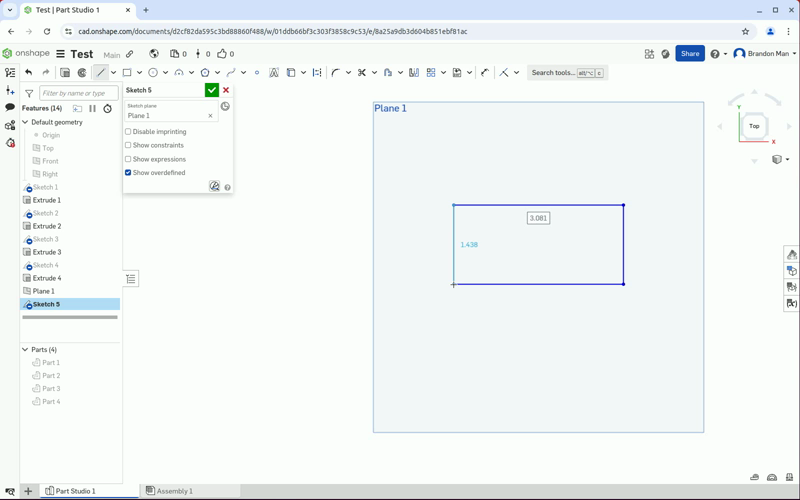
click(453, 284)
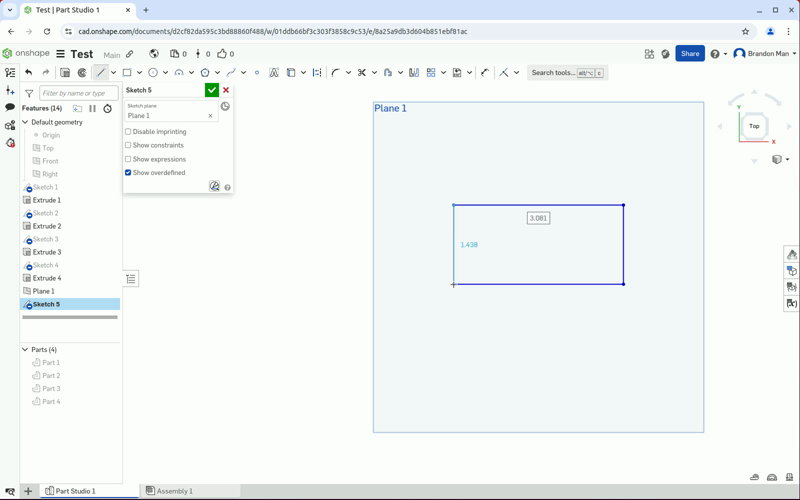
scroll(-6)
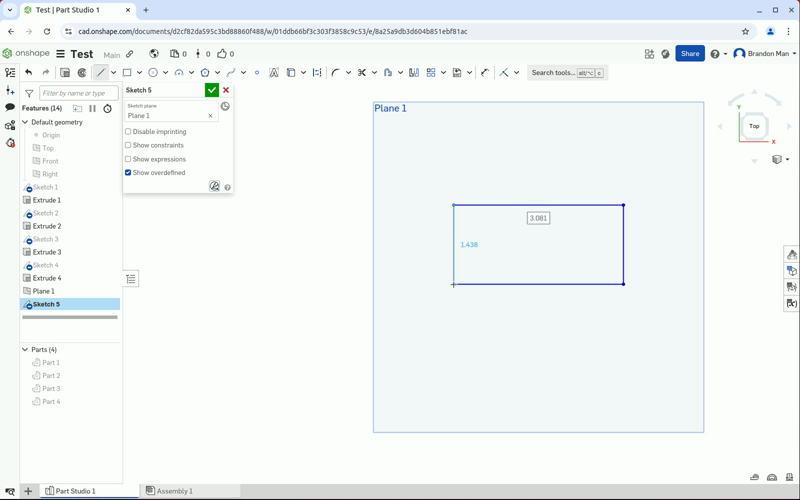
scroll(-6)
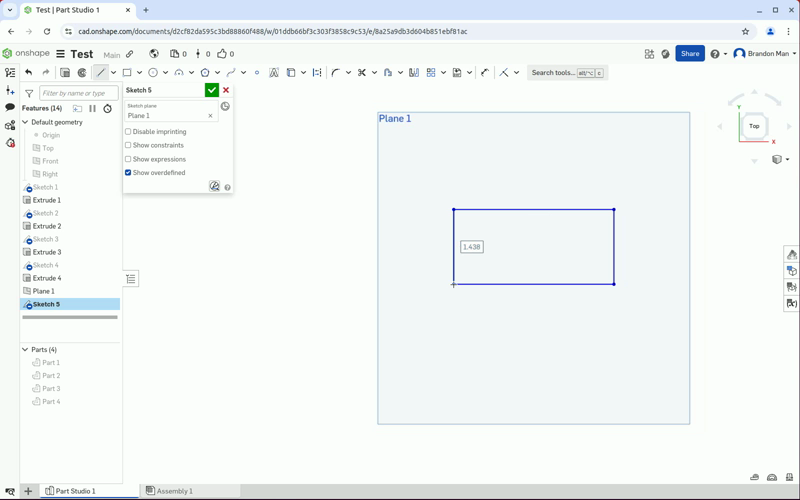
scroll(-6)
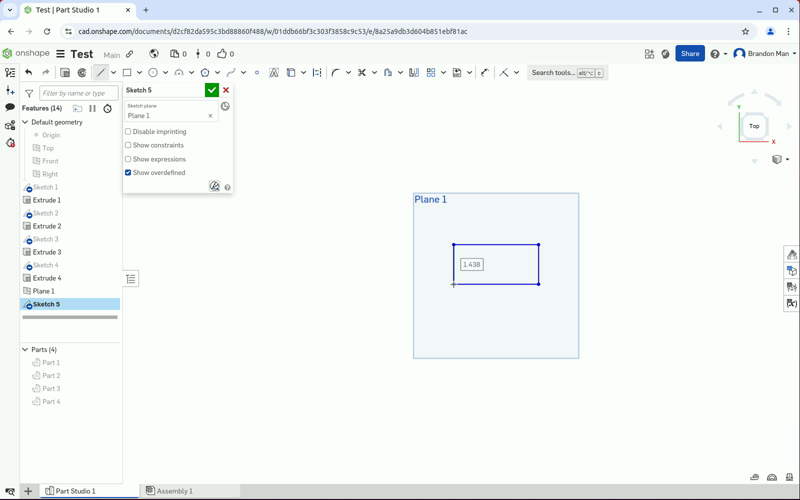
scroll(-6)
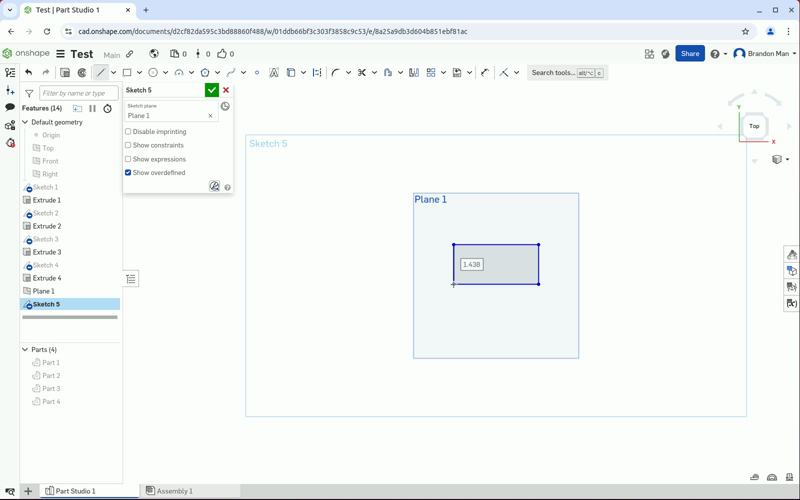
scroll(-6)
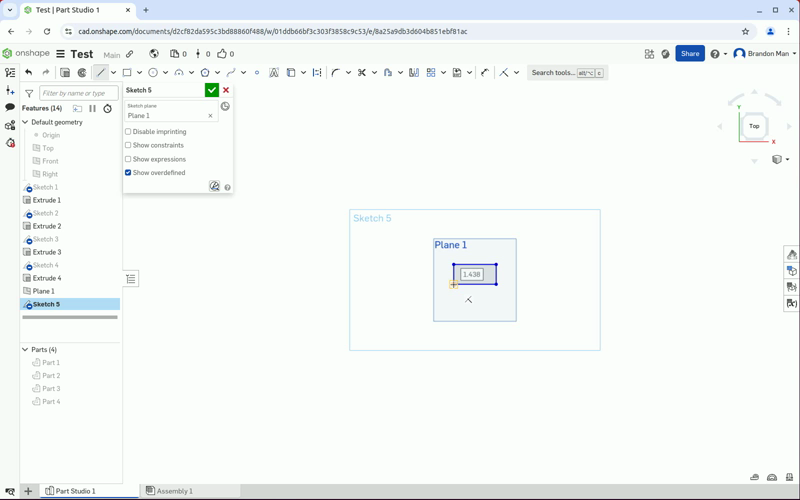
scroll(-6)
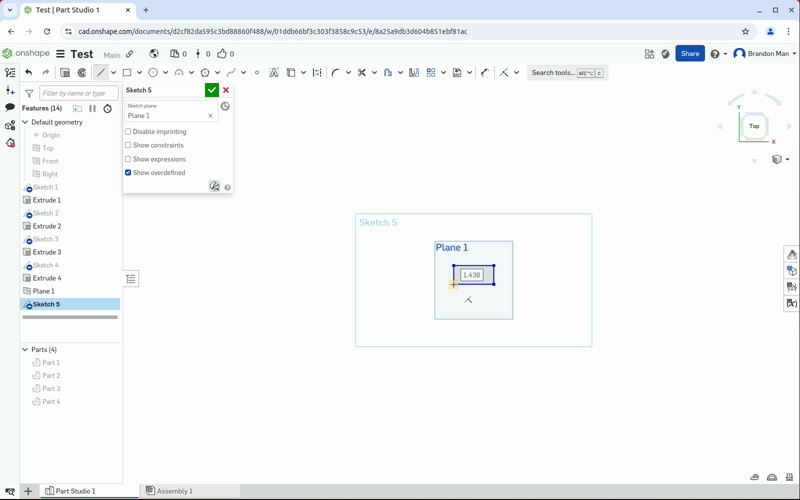
scroll(-6)
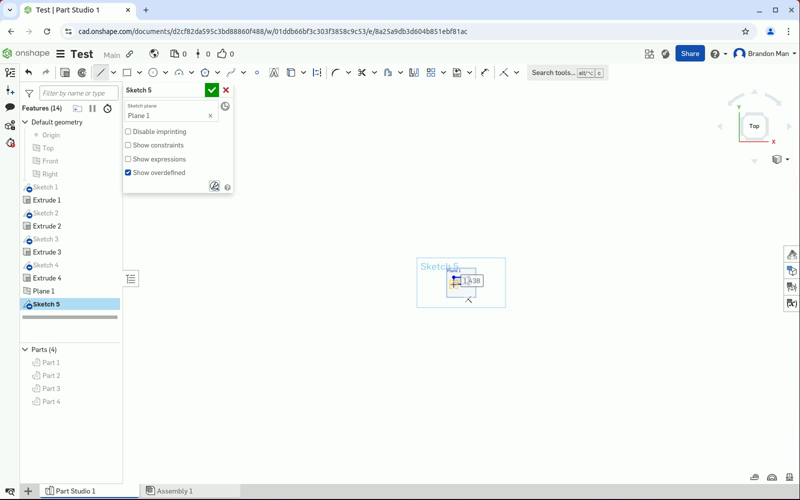
key(esc)
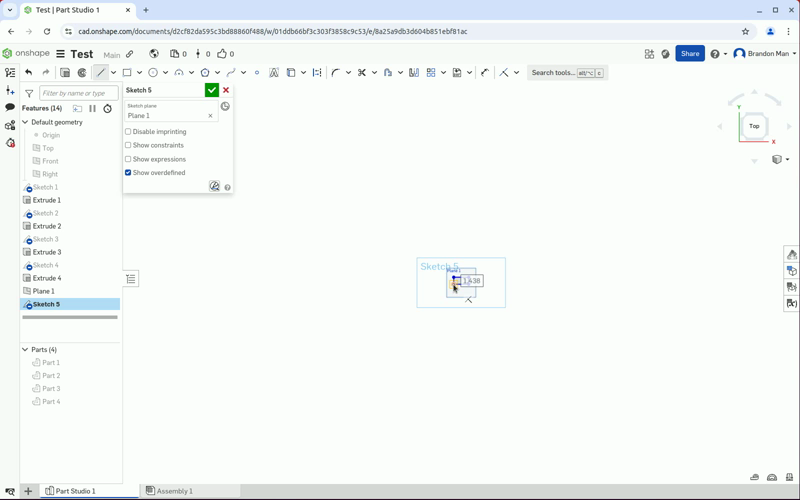
mouse_move(466, 280)
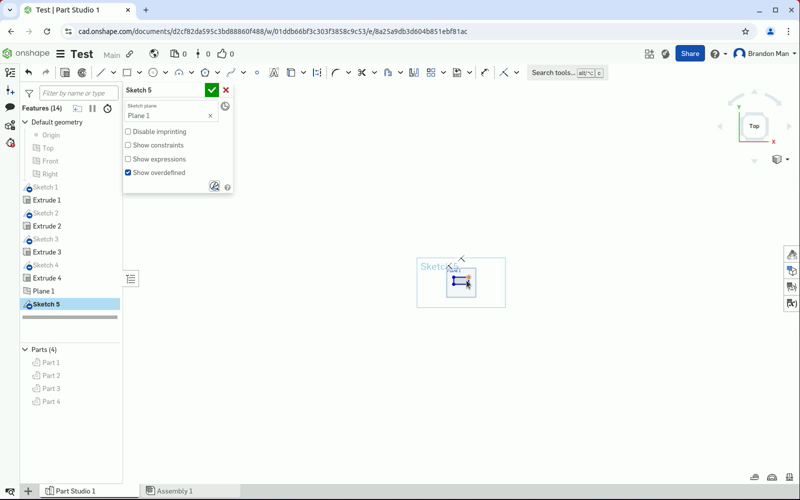
scroll(6)
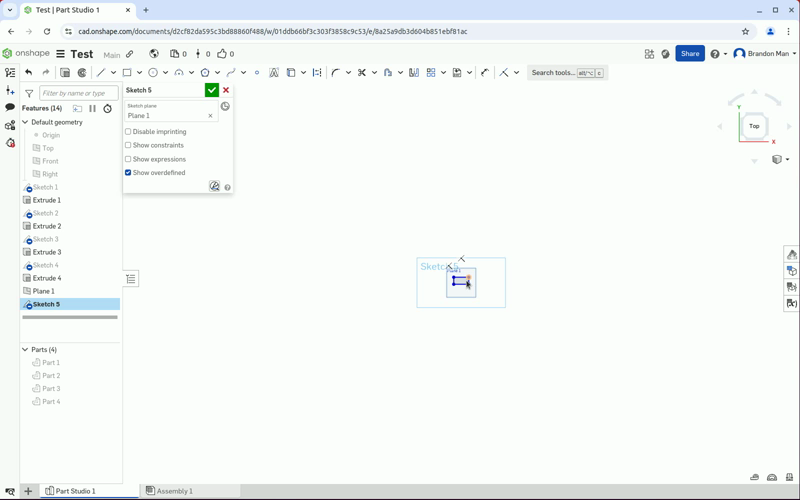
scroll(6)
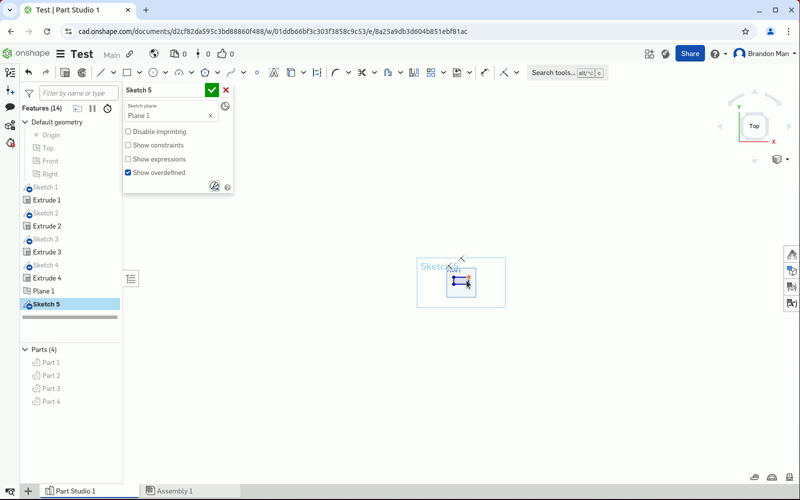
scroll(6)
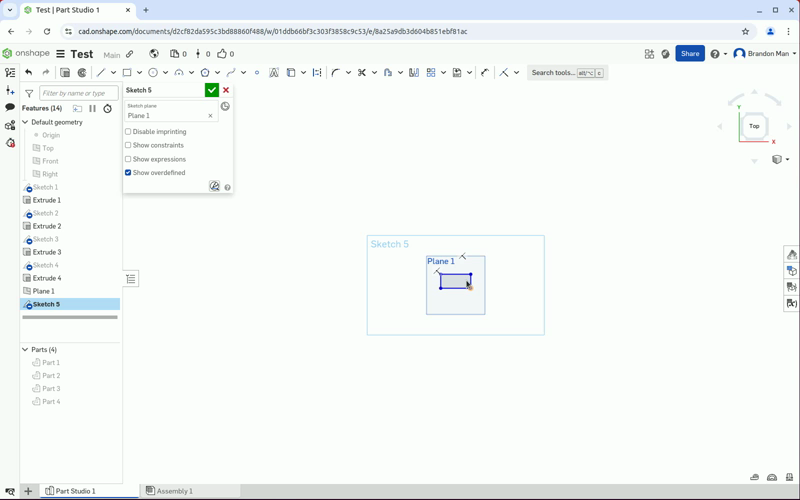
scroll(6)
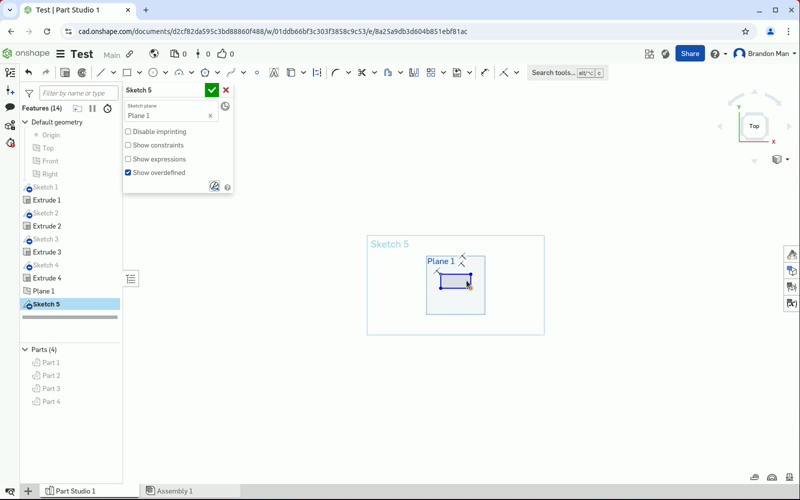
scroll(6)
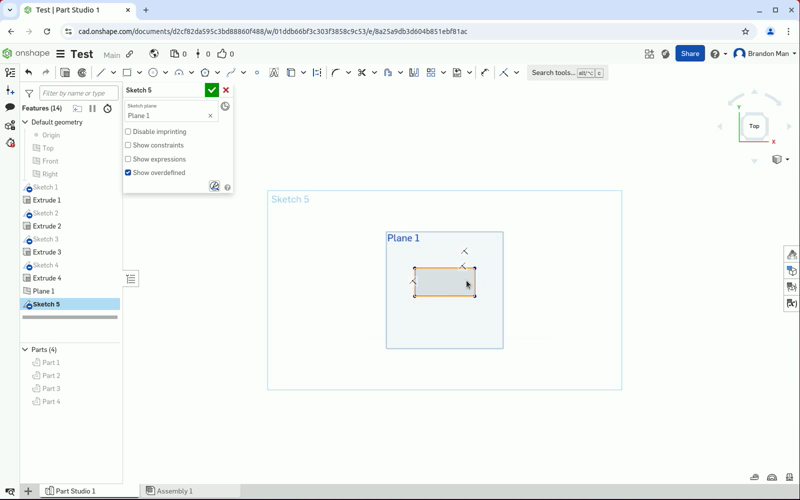
scroll(6)
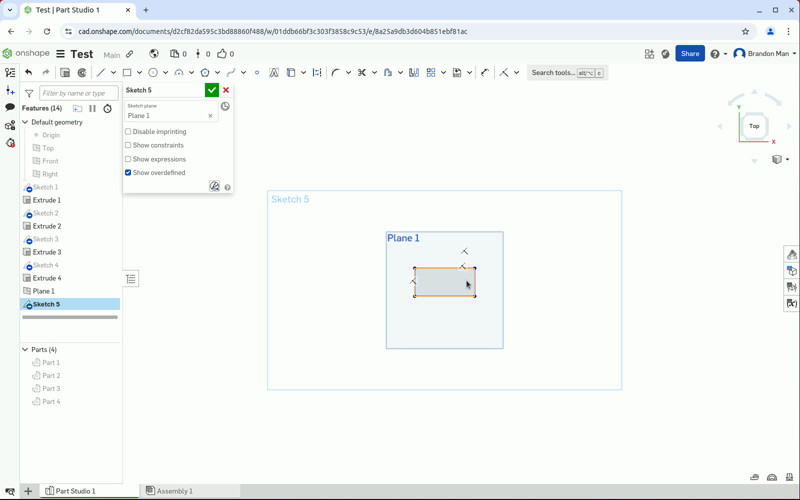
scroll(6)
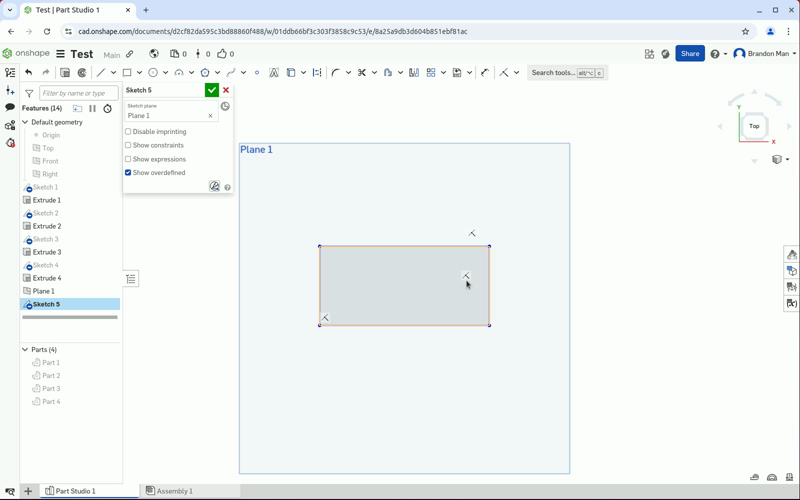
click(466, 280)
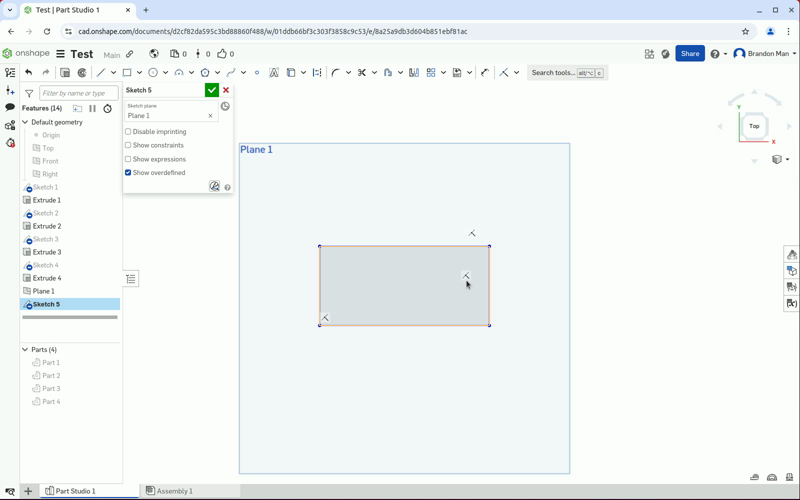
scroll(-6)
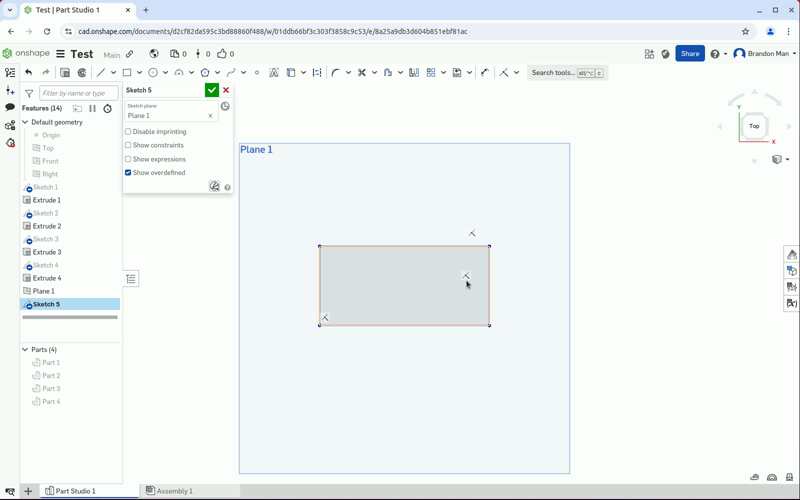
scroll(-6)
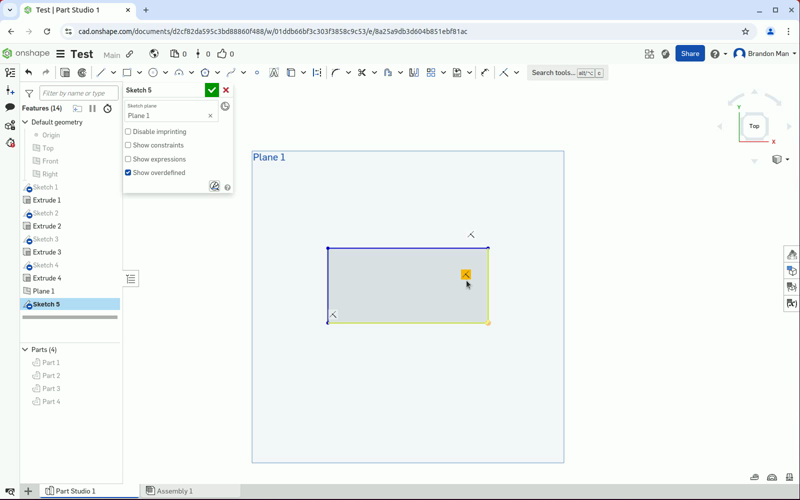
scroll(-6)
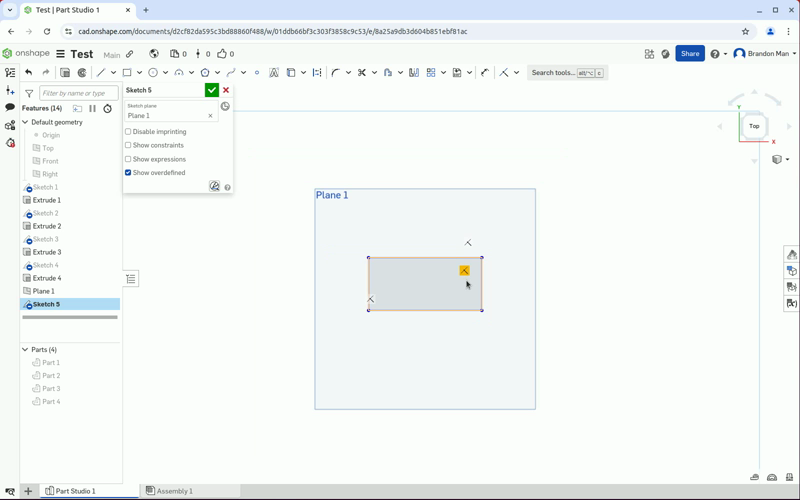
scroll(-6)
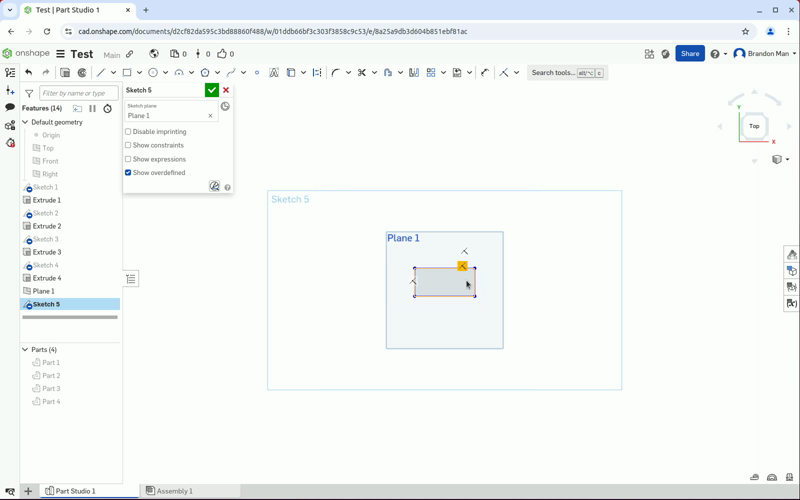
scroll(-6)
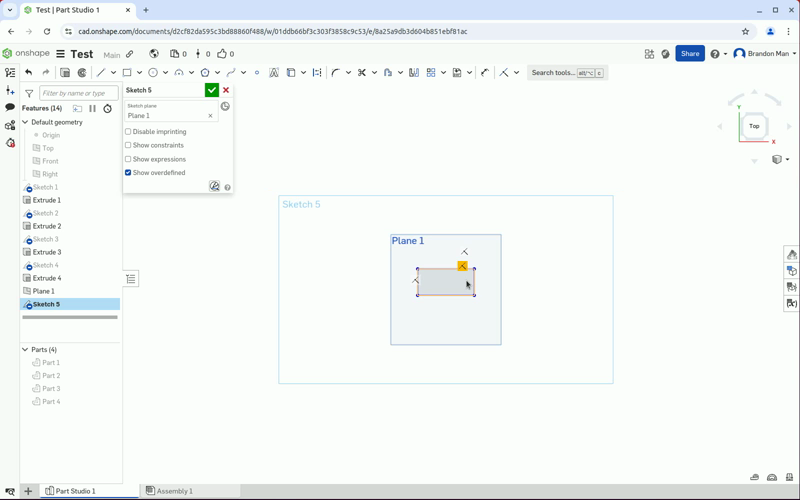
scroll(-6)
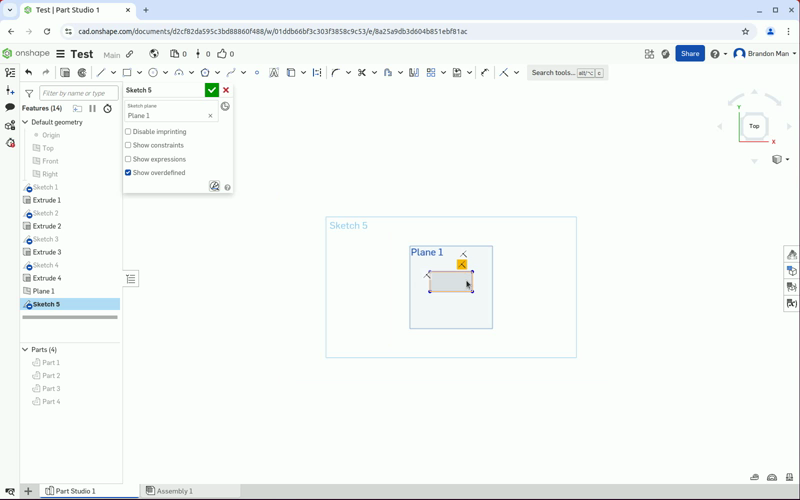
scroll(-6)
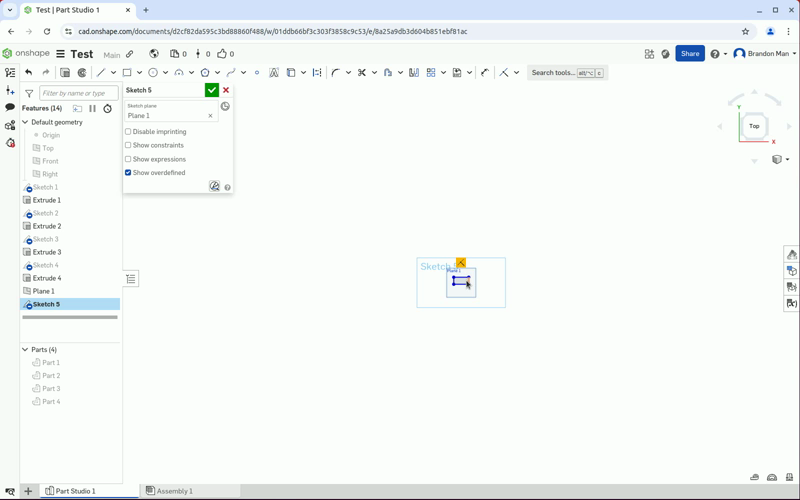
mouse_move(73, 352)
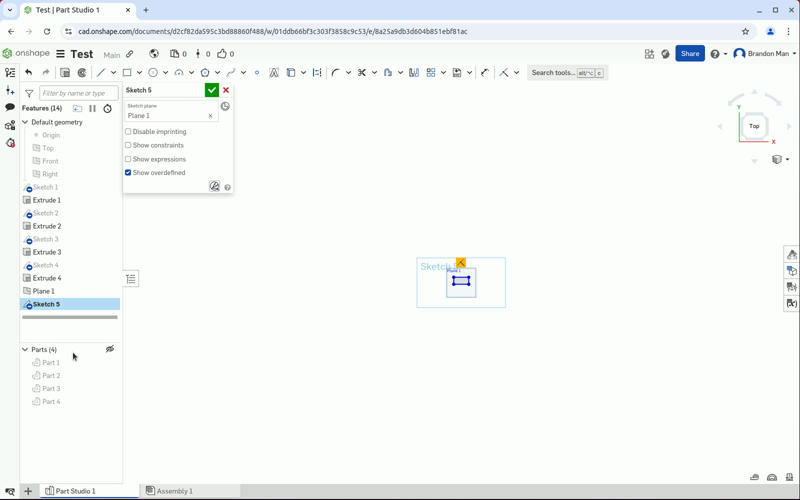
key(shift+y)
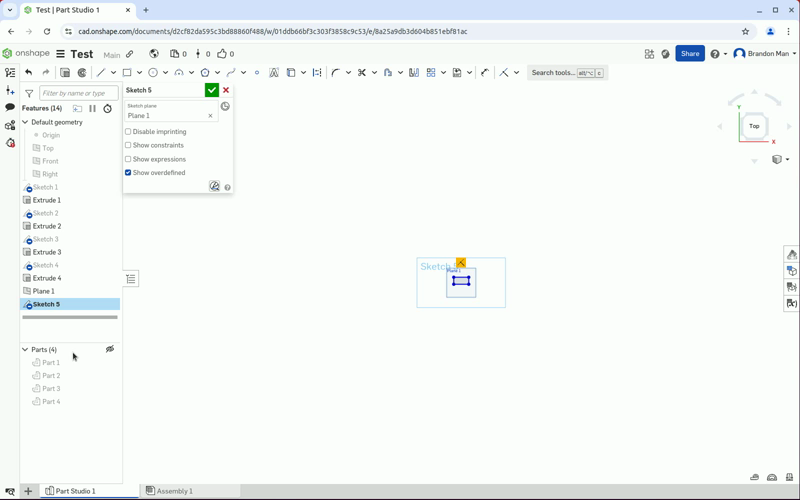
key(shift+e)
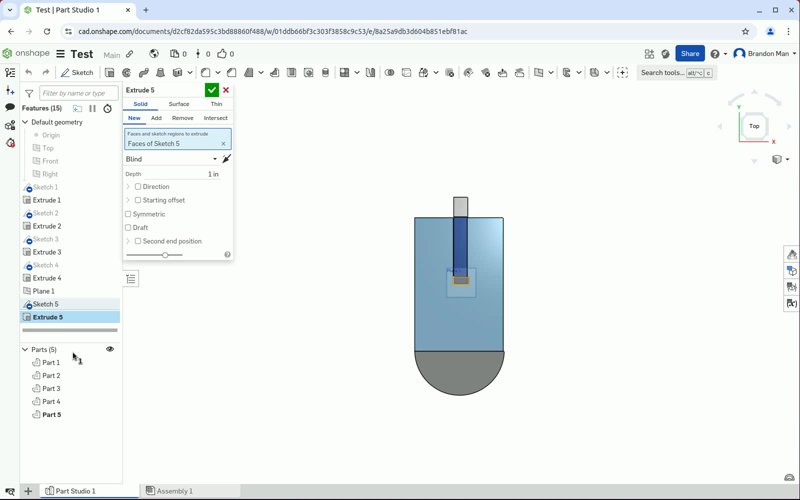
mouse_move(143, 106)
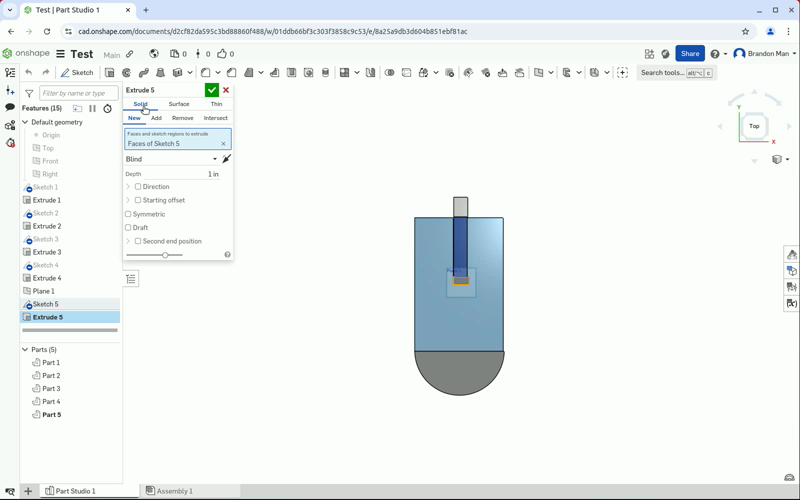
click(143, 106)
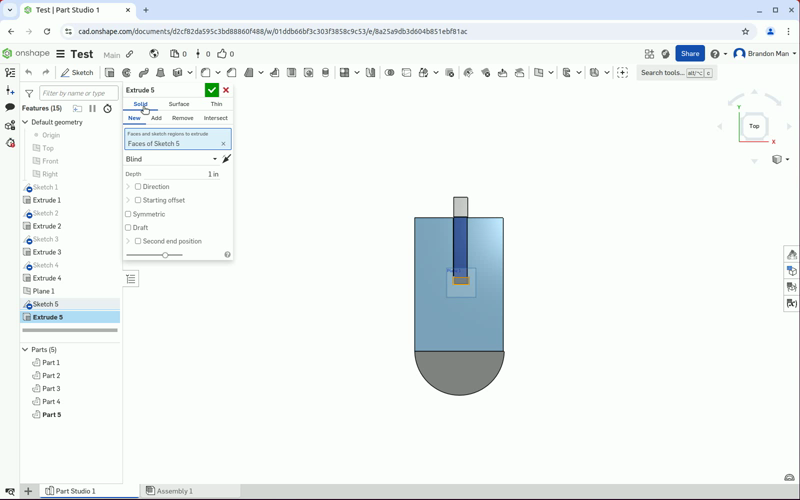
mouse_move(137, 120)
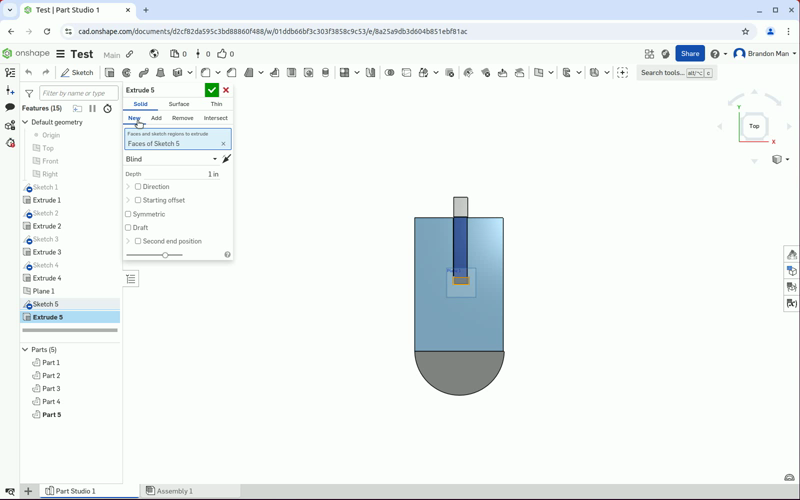
click(137, 120)
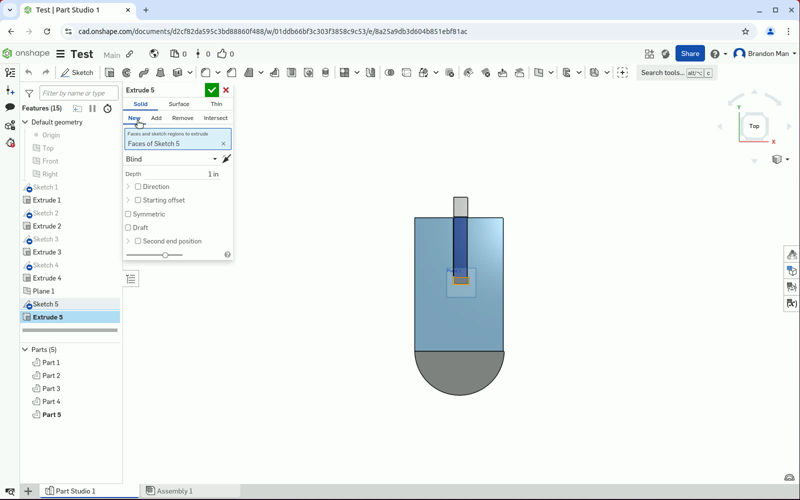
key(tab, 4)
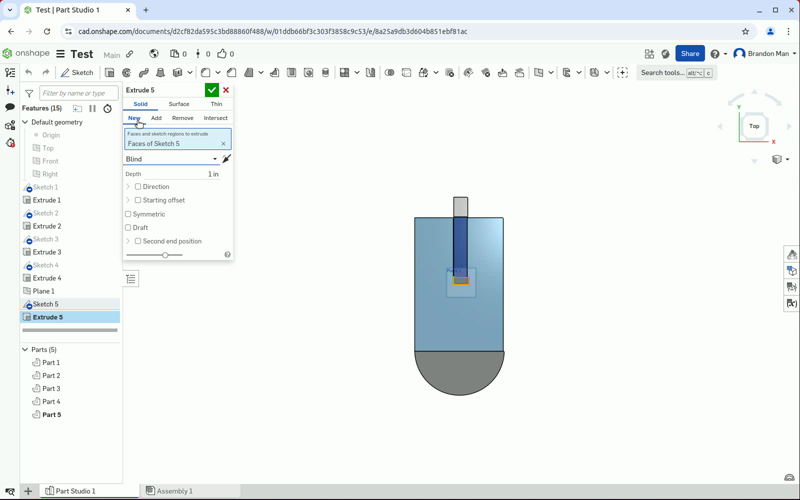
text(2.407)
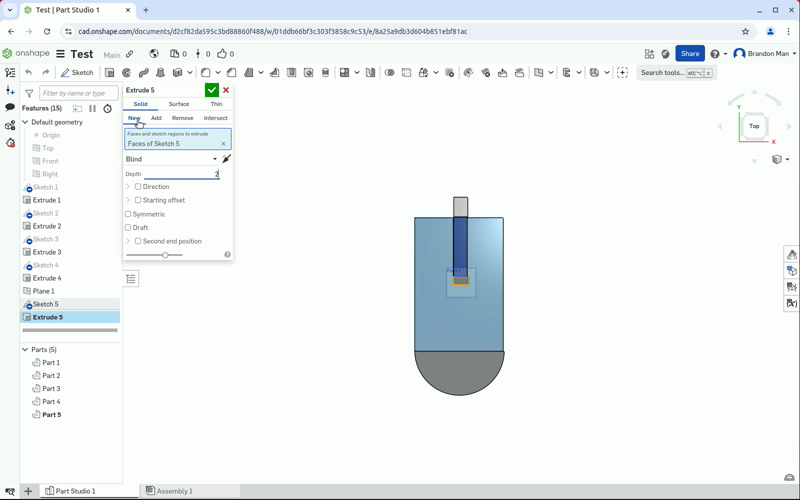
key(enter)
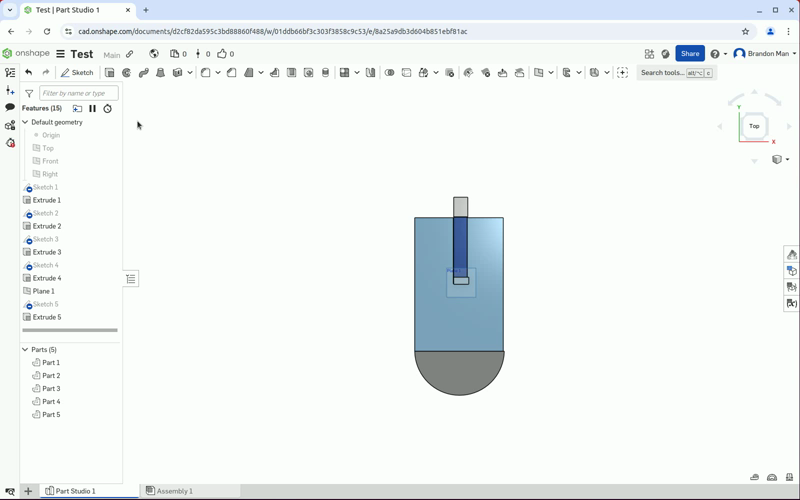
key(shift+h)
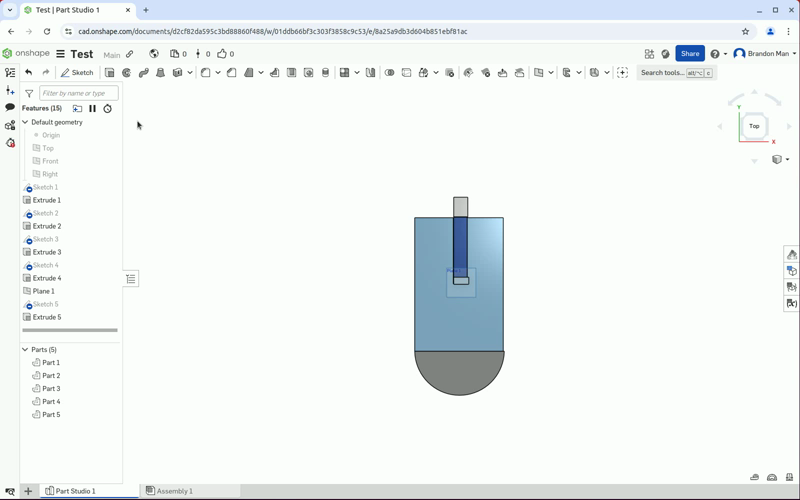
key(shift+h)
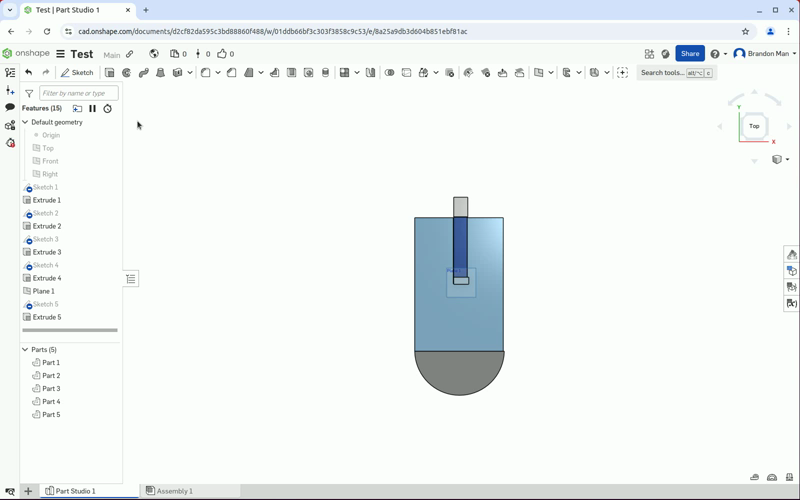
key(shift+7)
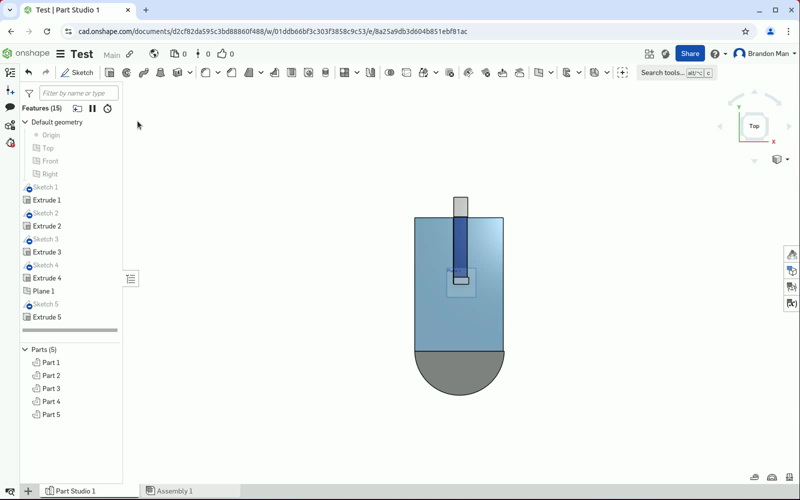
key(up, 3)
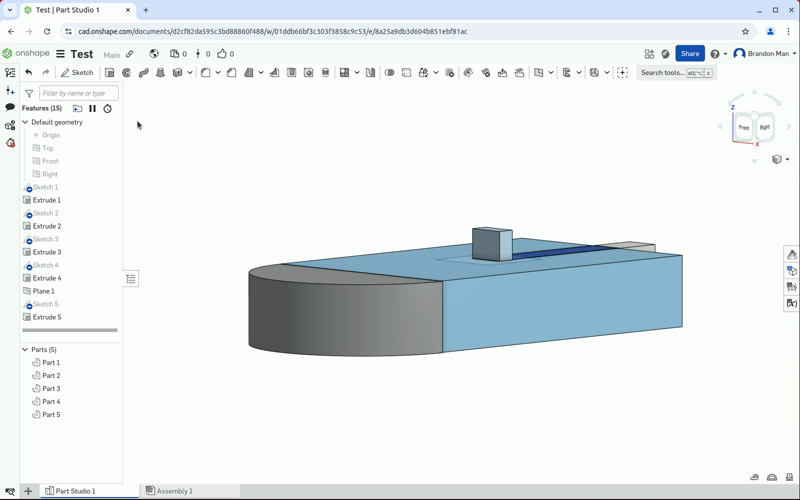
key(left, 3)
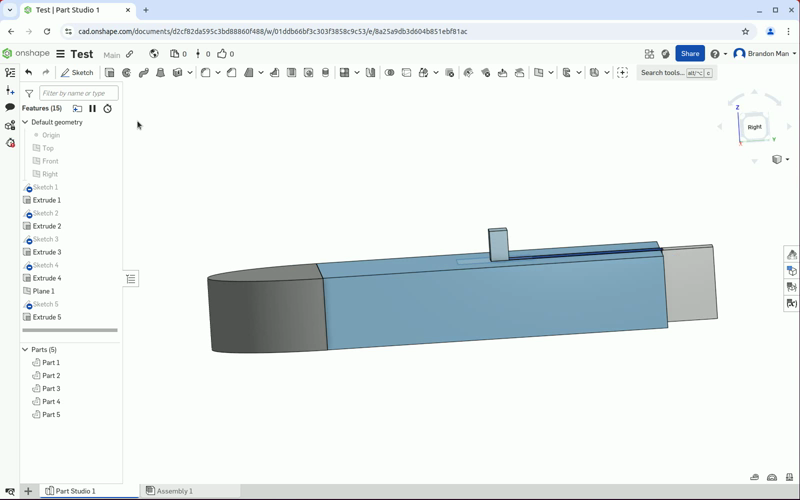
key(right, 3)
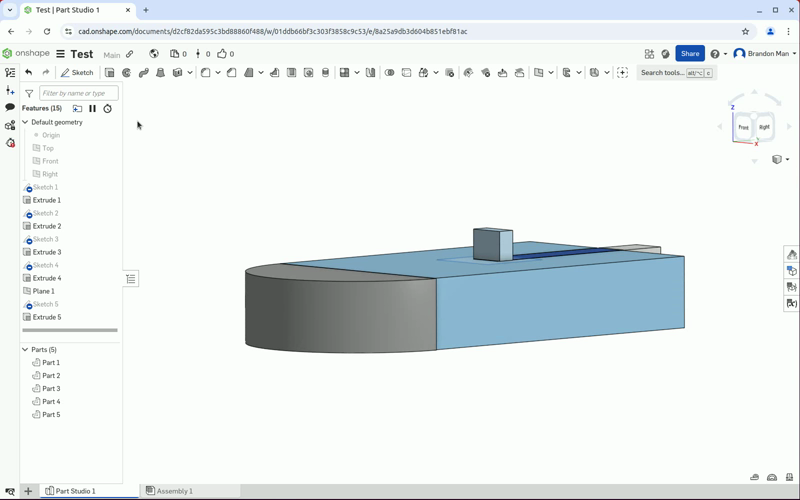
key(down, 3)
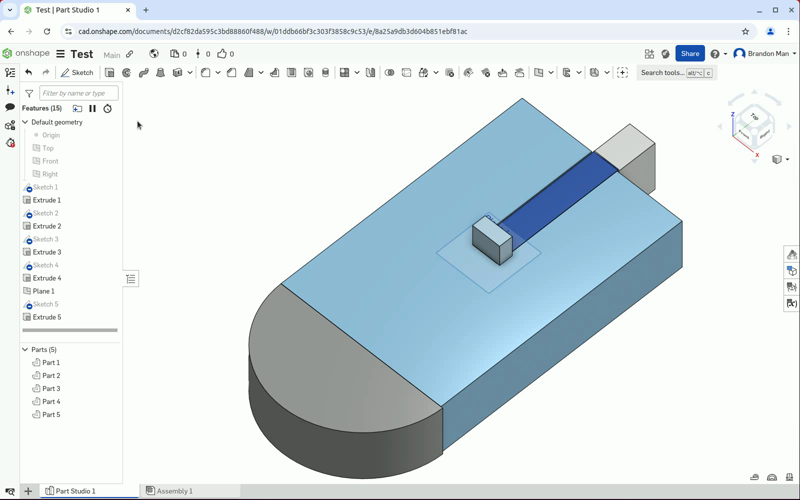
mouse_move(73, 189)
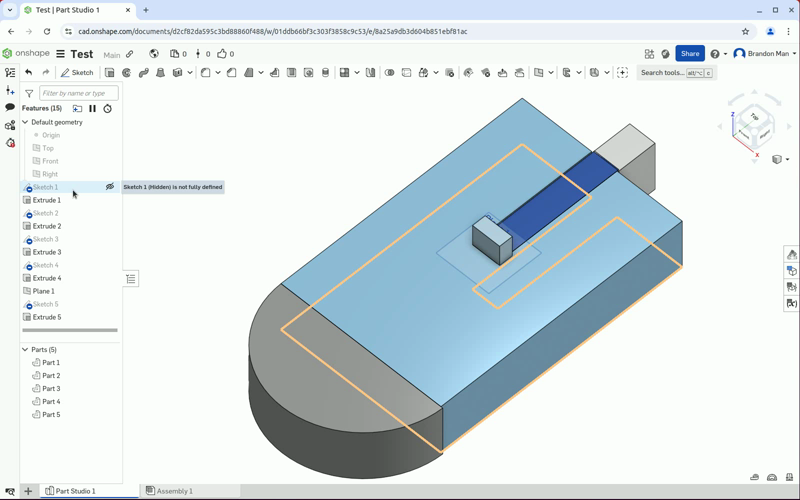
click(73, 189)